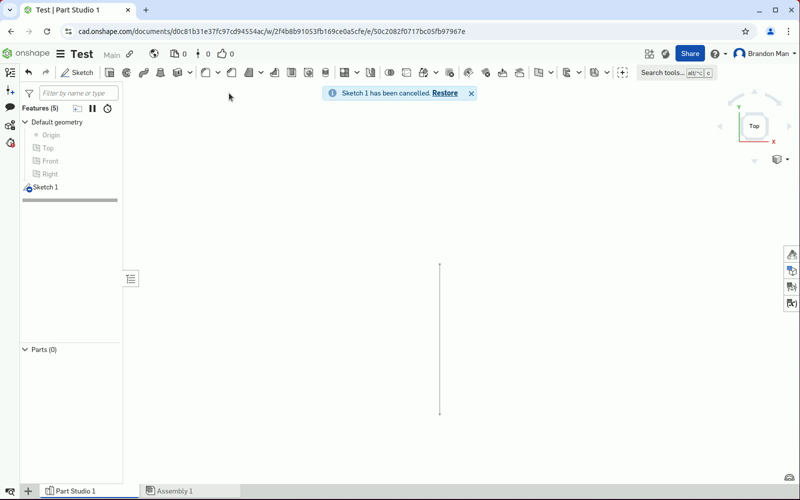
key(shift+h)
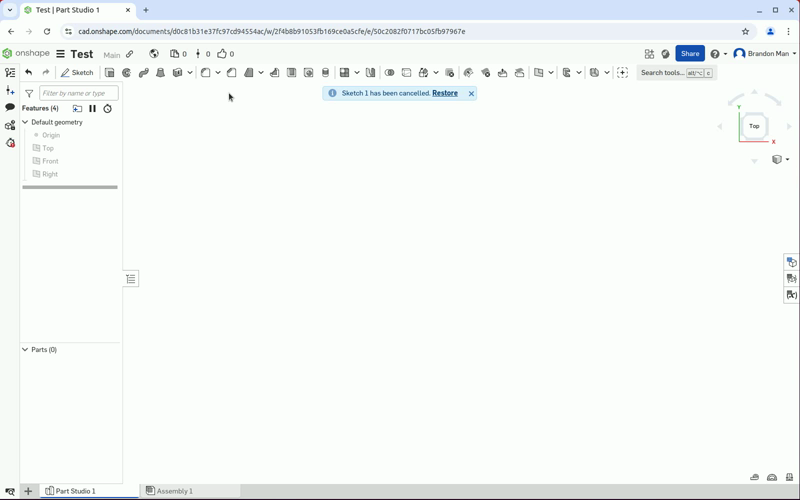
mouse_move(73, 352)
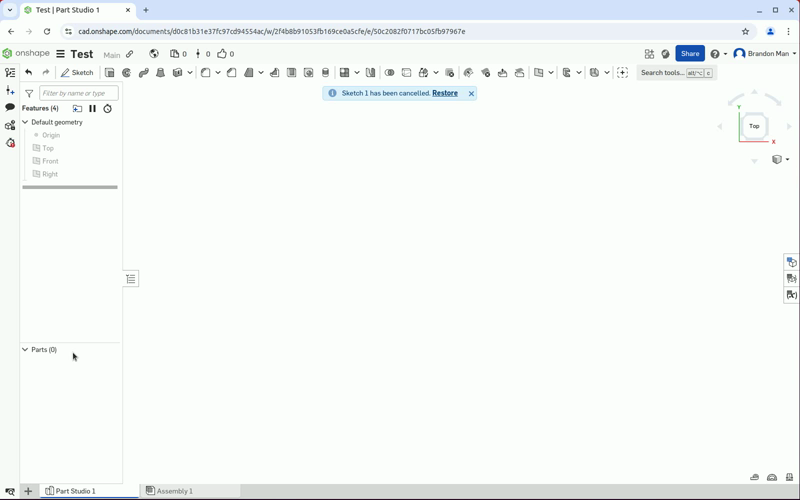
key(y)
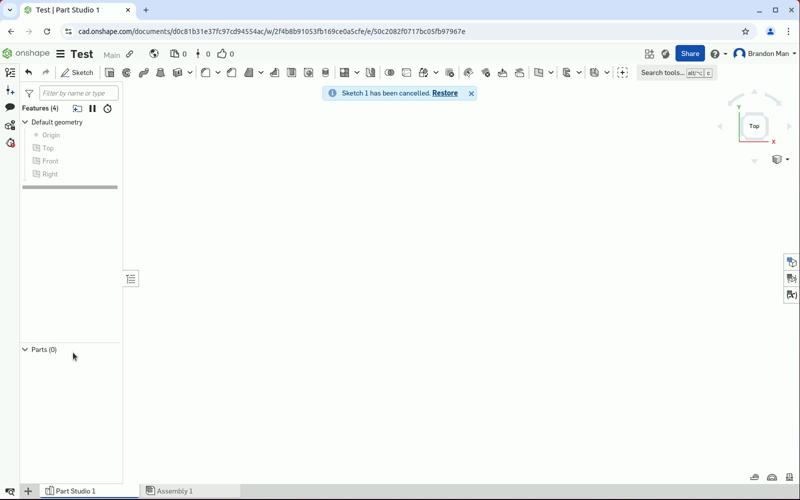
key(shift+p)
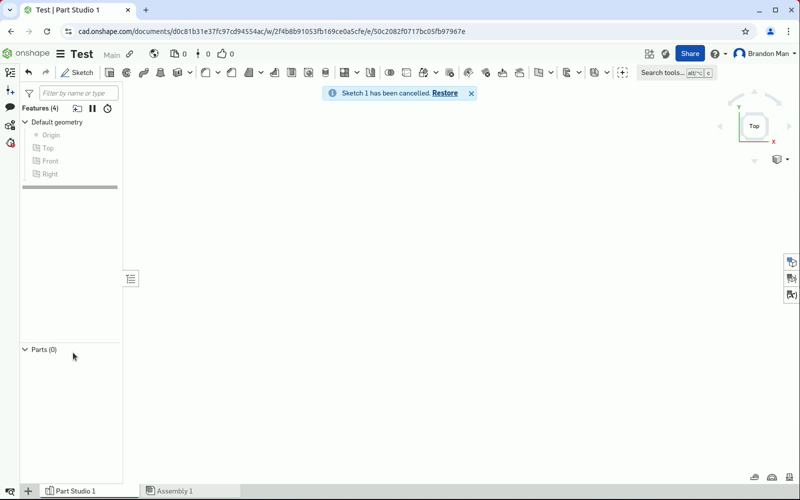
key(space)
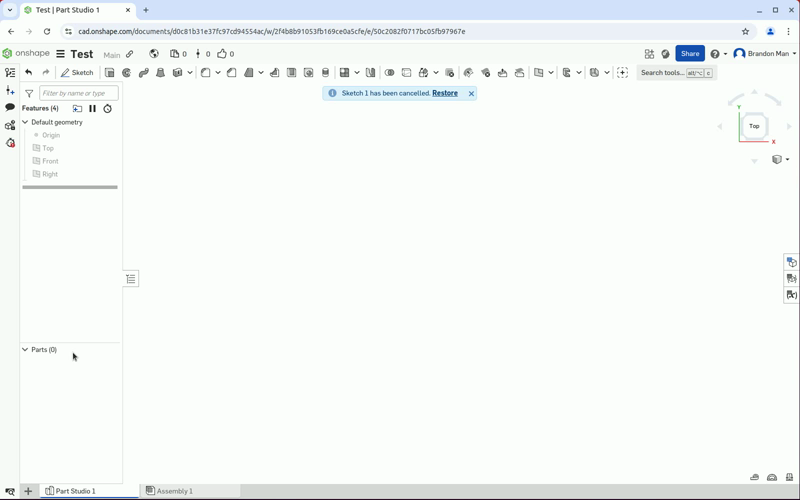
key_down(shift)
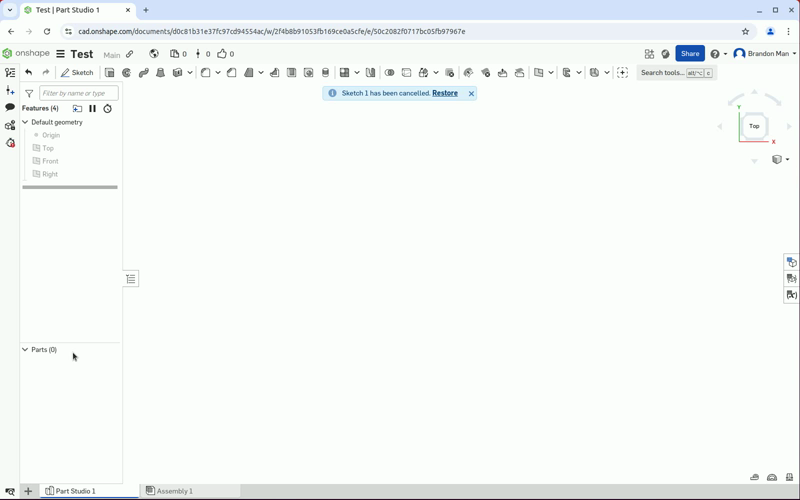
key(up)
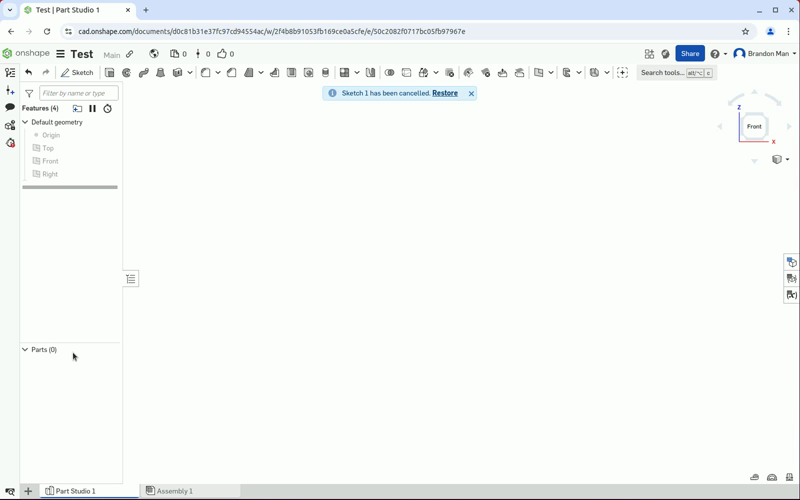
key_up(shift)
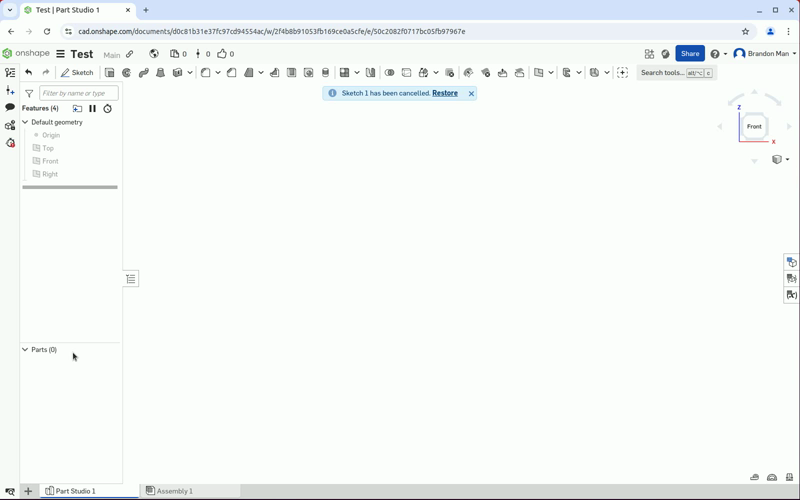
mouse_move(73, 352)
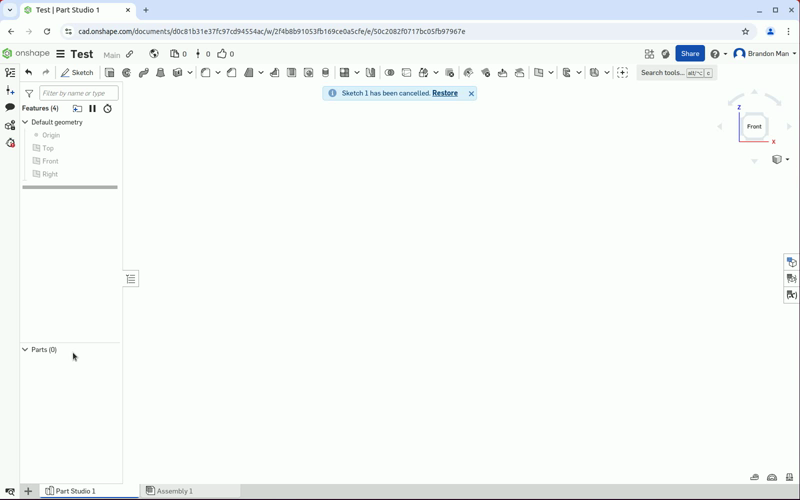
key(shift+y)
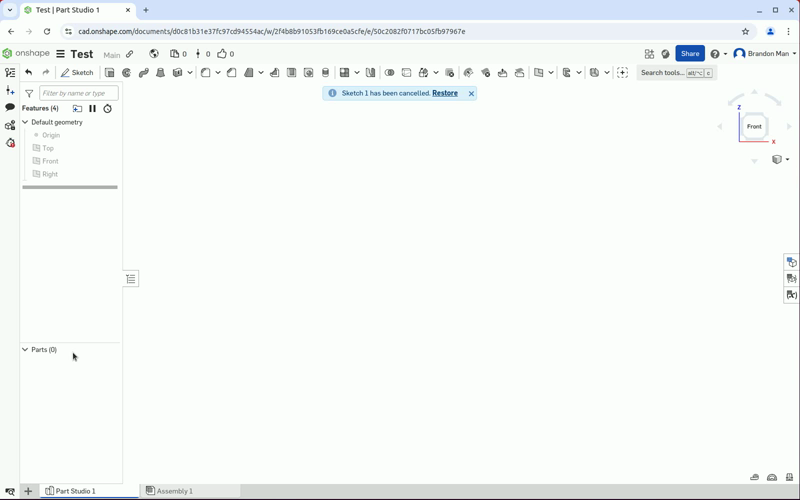
key(shift+s)
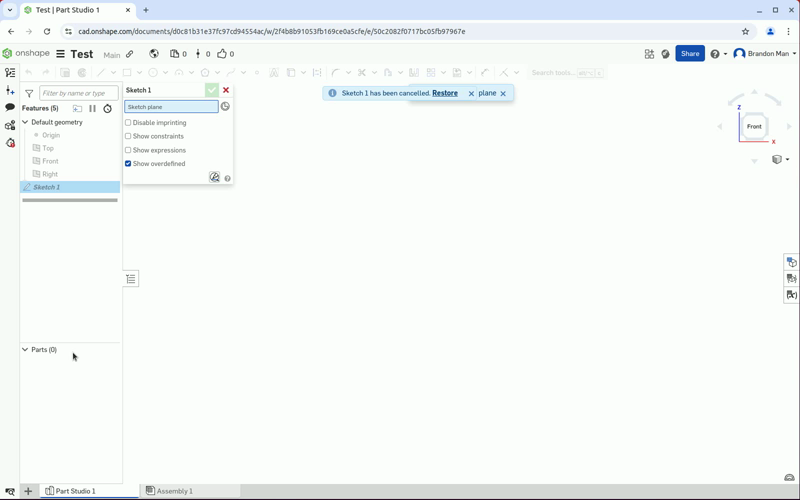
mouse_move(73, 163)
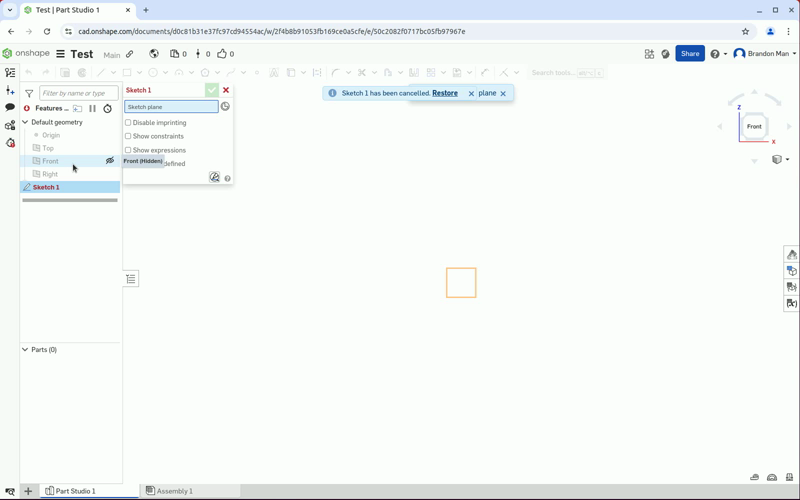
click(73, 163)
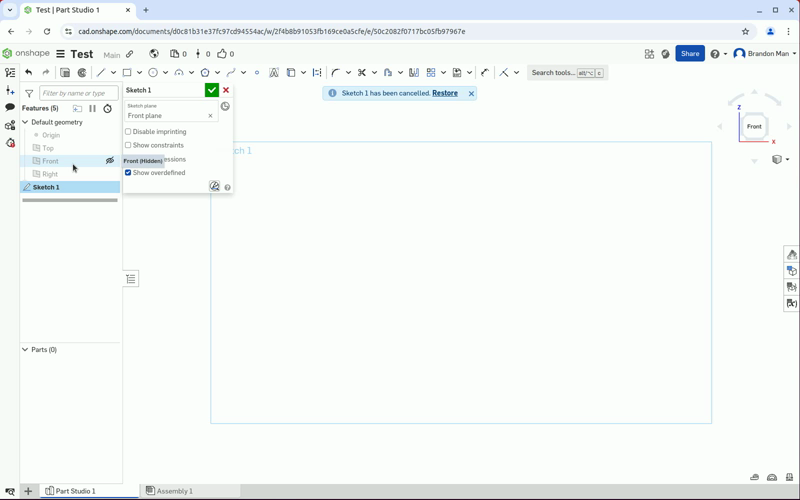
mouse_move(73, 352)
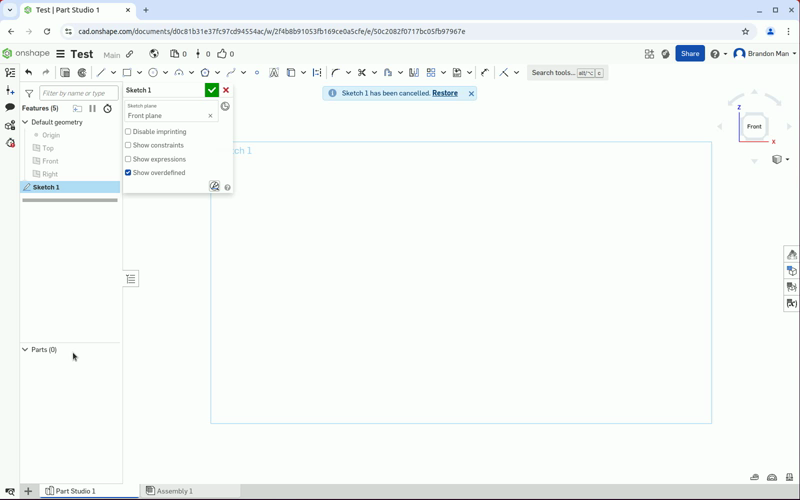
key(y)
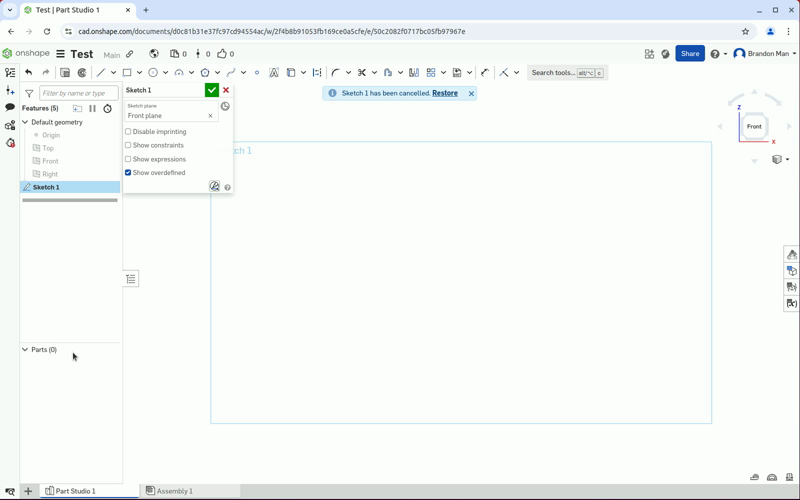
key(l)
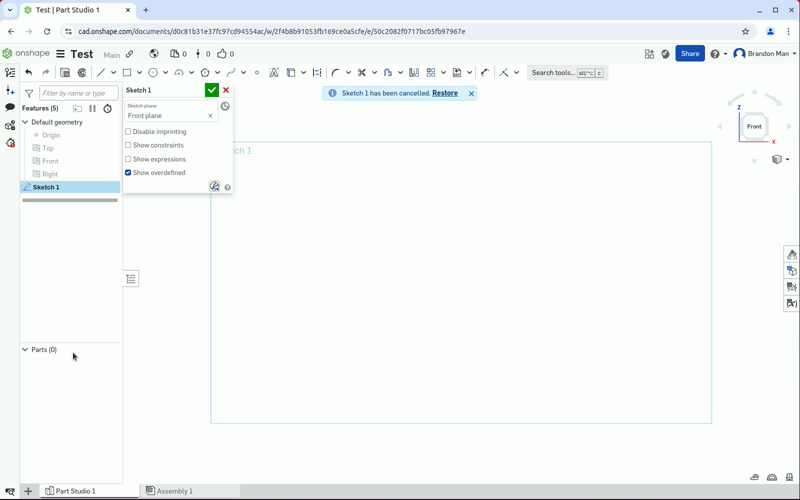
key_down(shift)
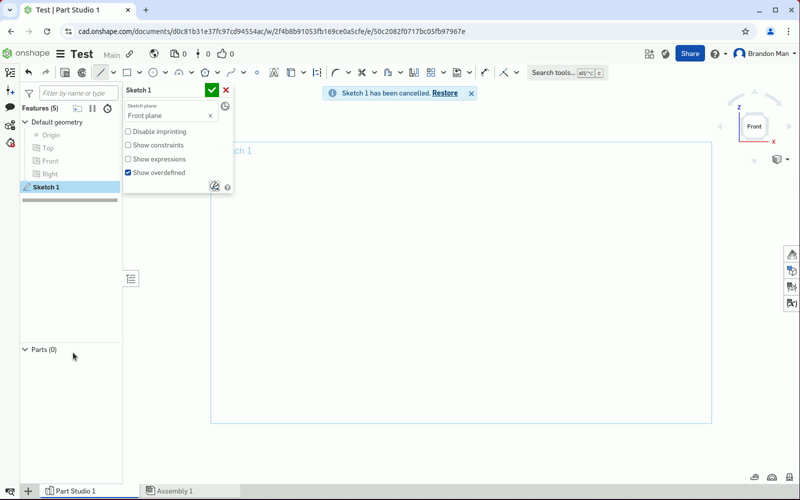
mouse_move(348, 309)
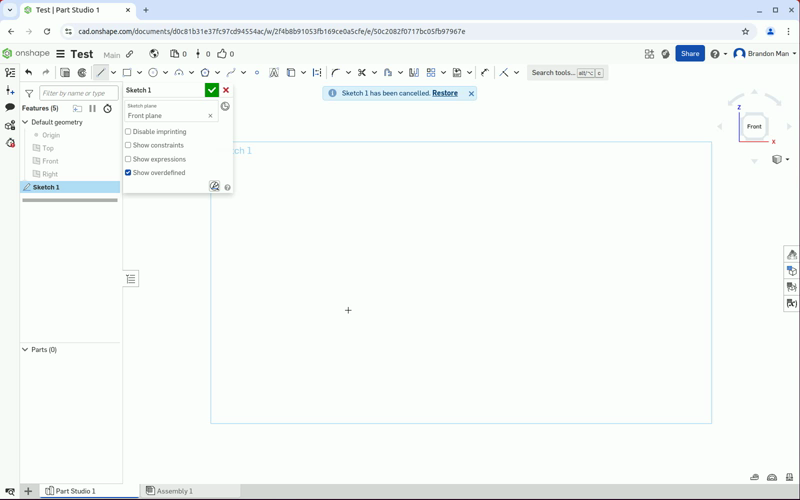
click(348, 309)
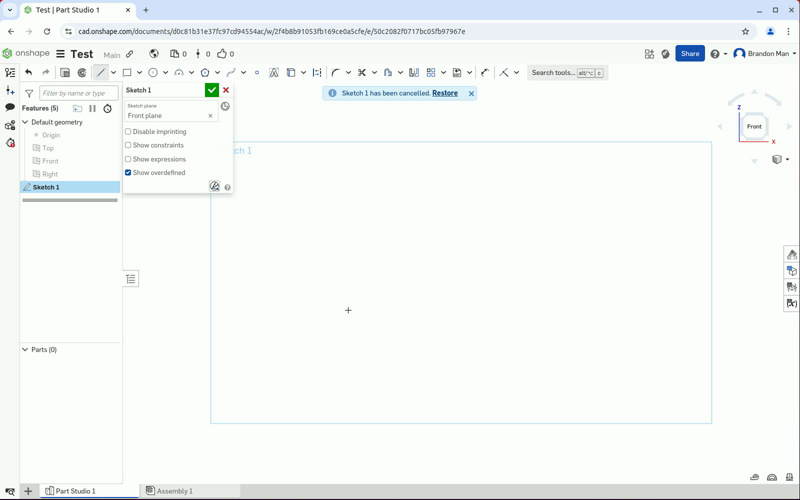
key_up(shift)
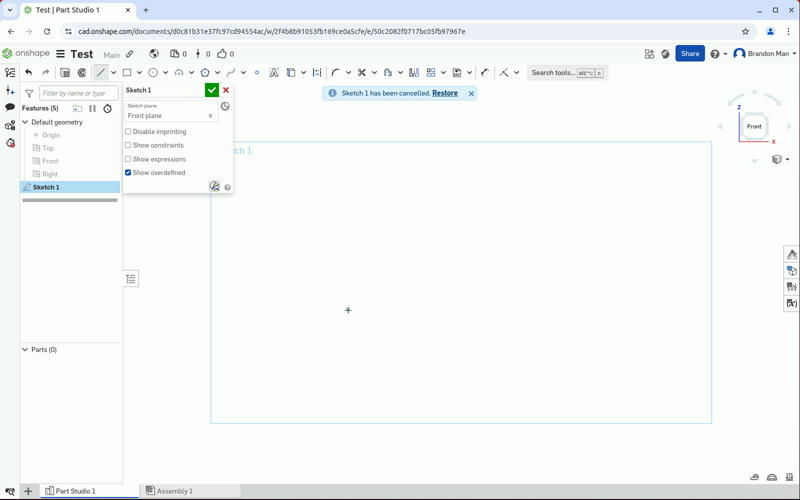
key_down(shift)
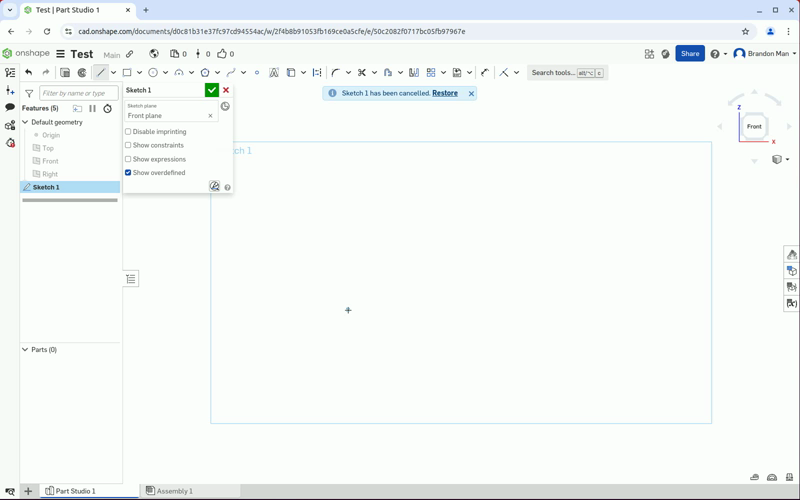
mouse_move(378, 309)
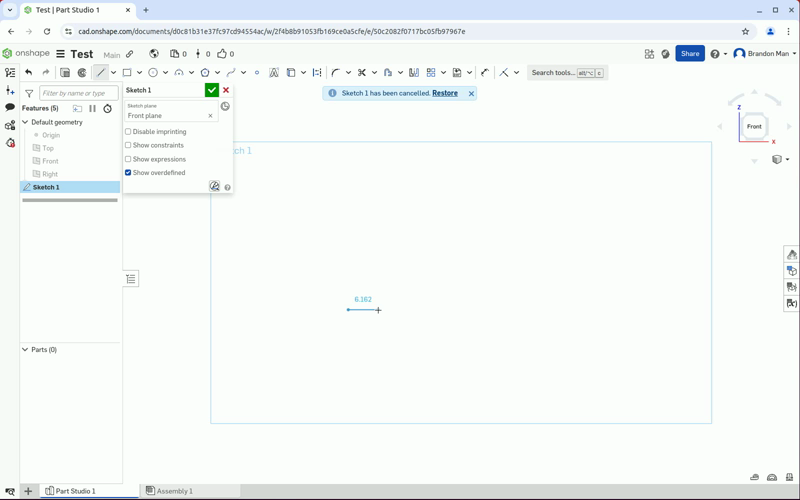
mouse_move(397, 309)
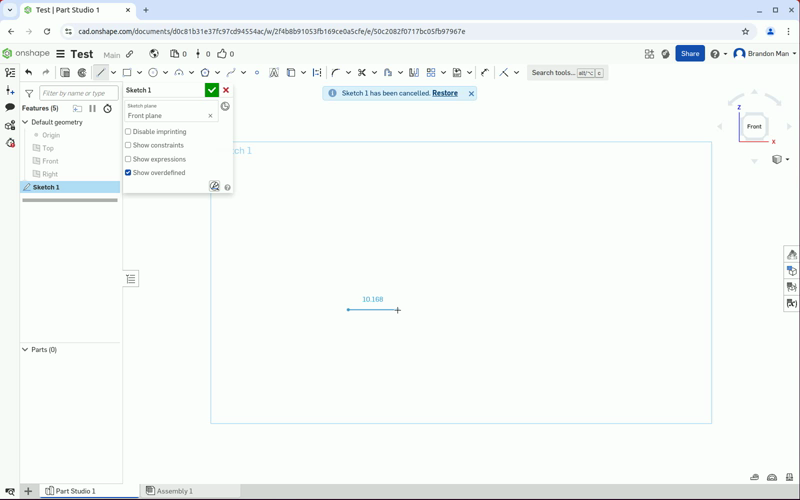
click(397, 309)
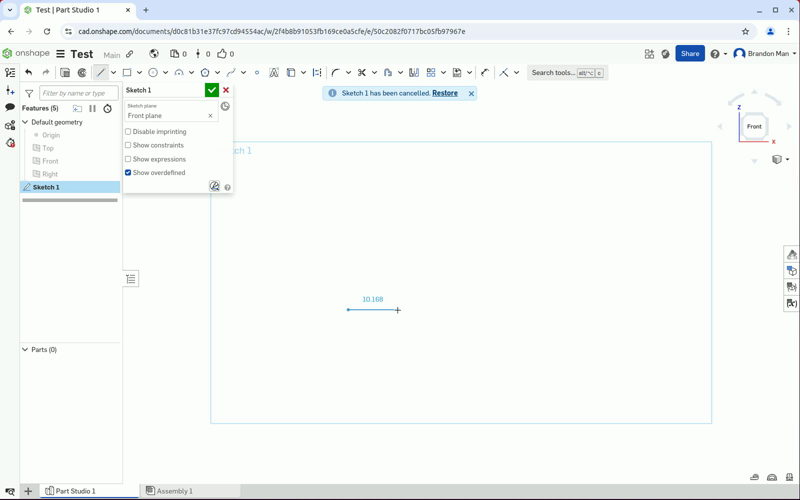
key_up(shift)
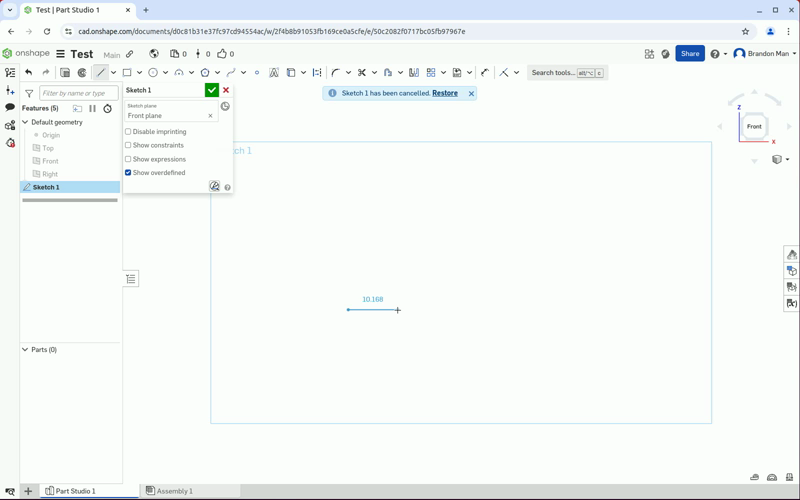
key(esc)
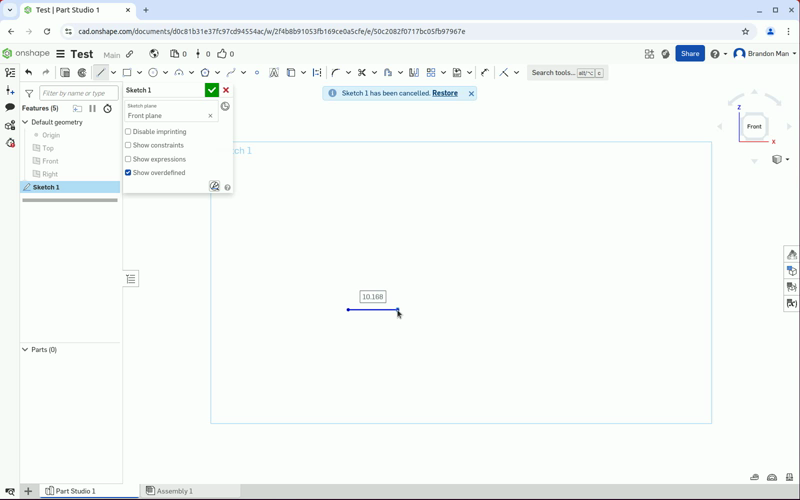
key(a)
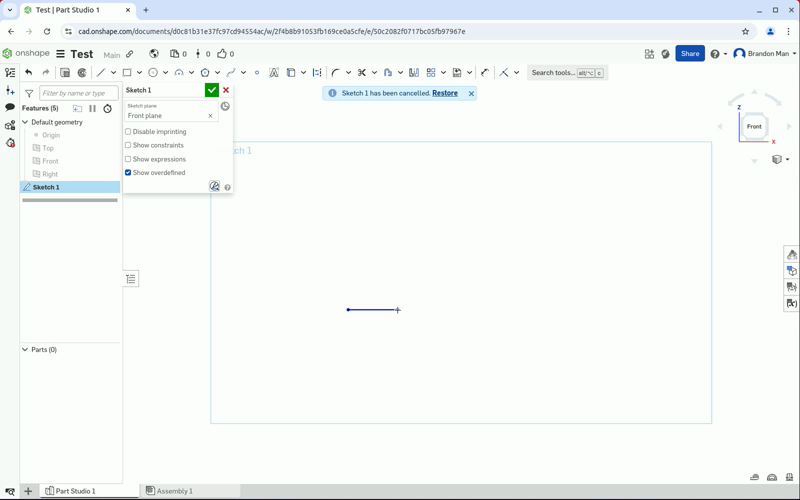
mouse_move(397, 309)
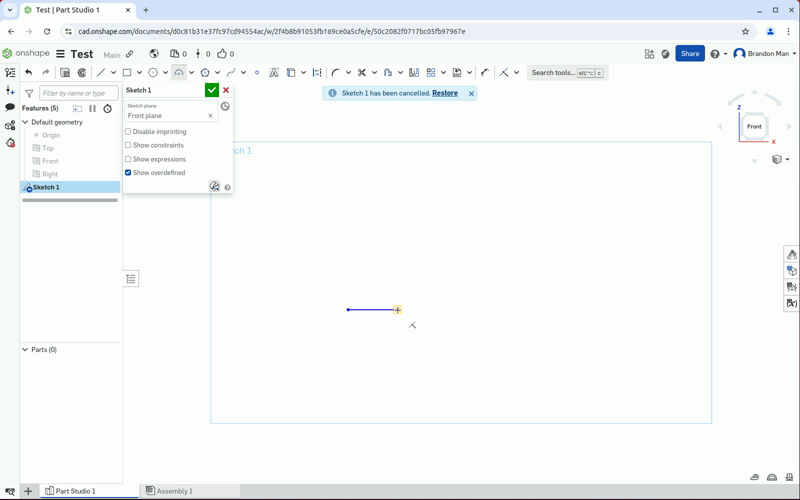
click(397, 309)
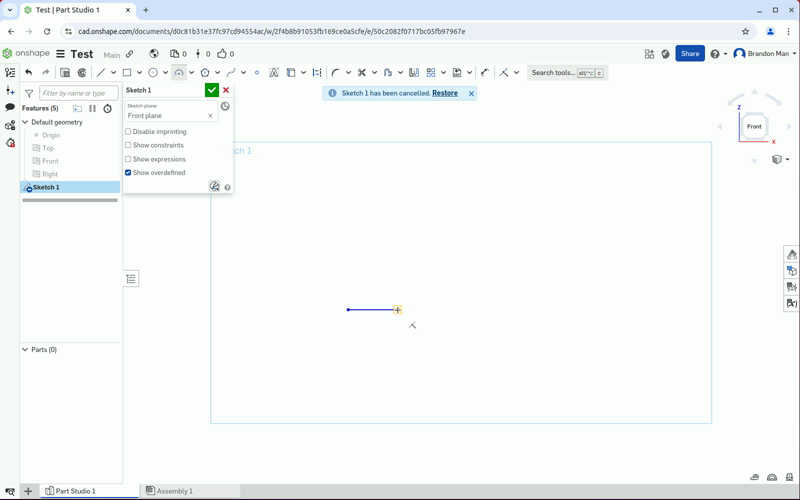
key_down(shift)
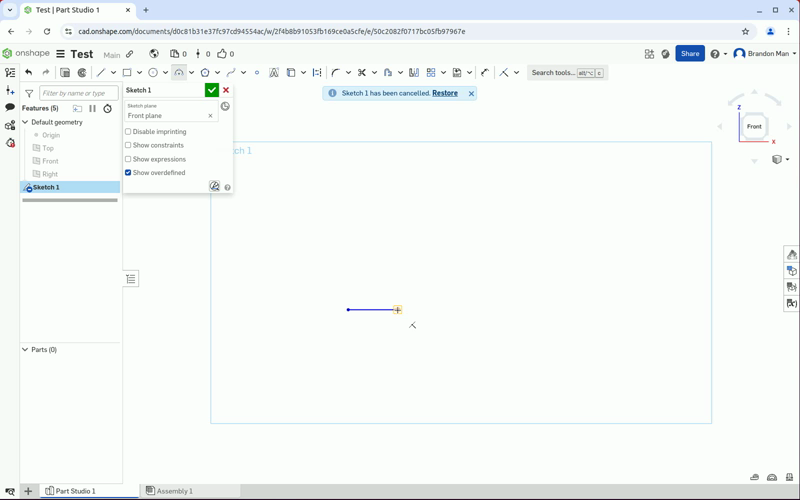
mouse_move(522, 309)
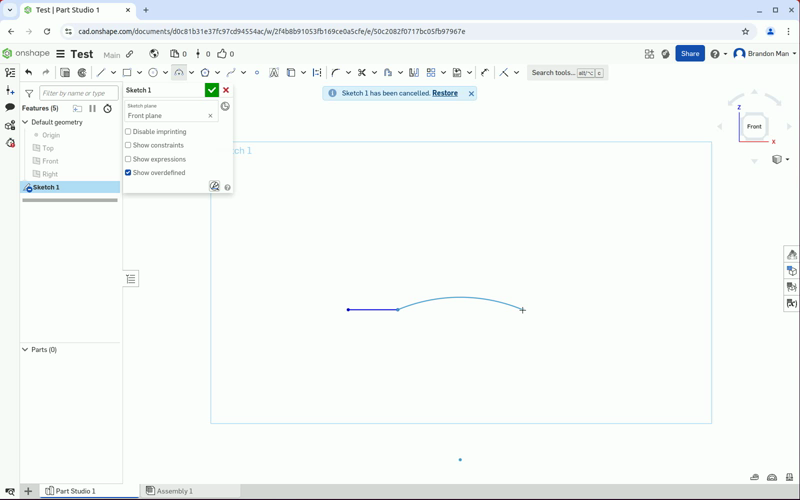
click(522, 309)
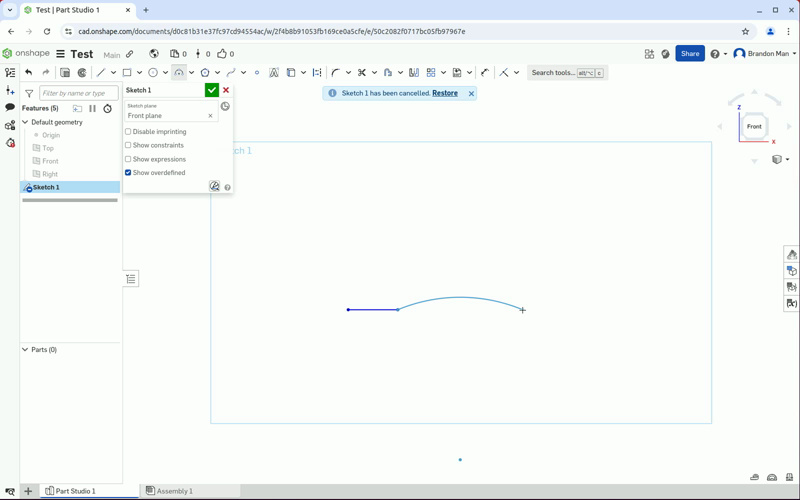
mouse_move(460, 372)
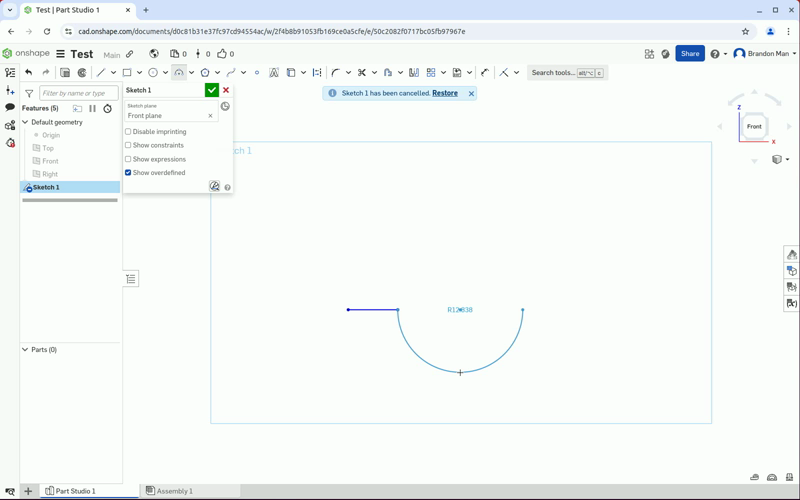
click(460, 372)
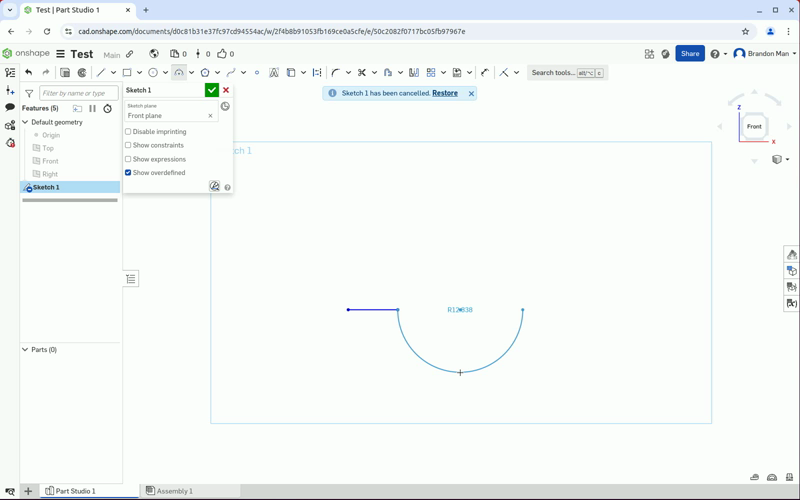
key_up(shift)
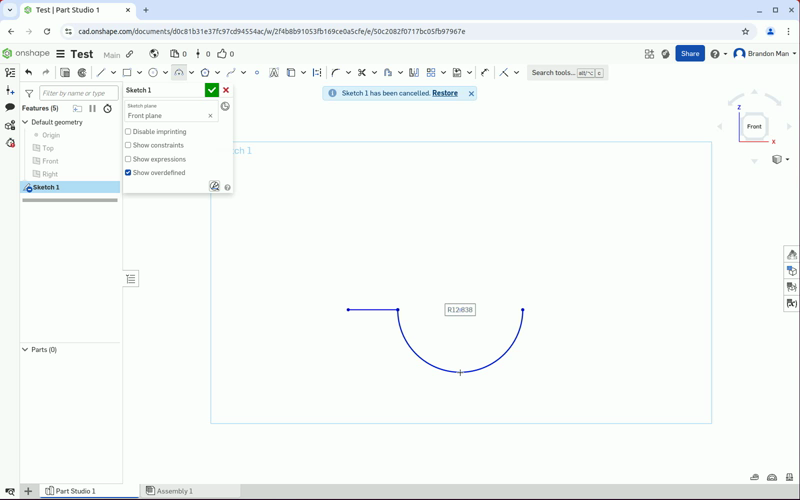
key(esc)
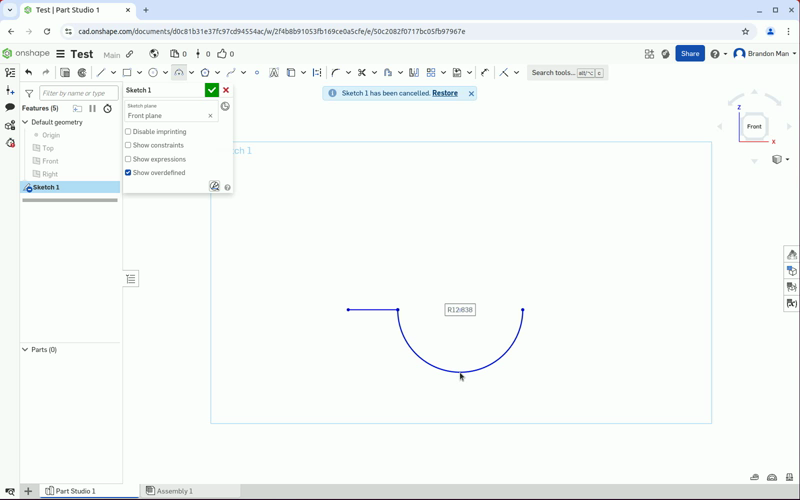
key(l)
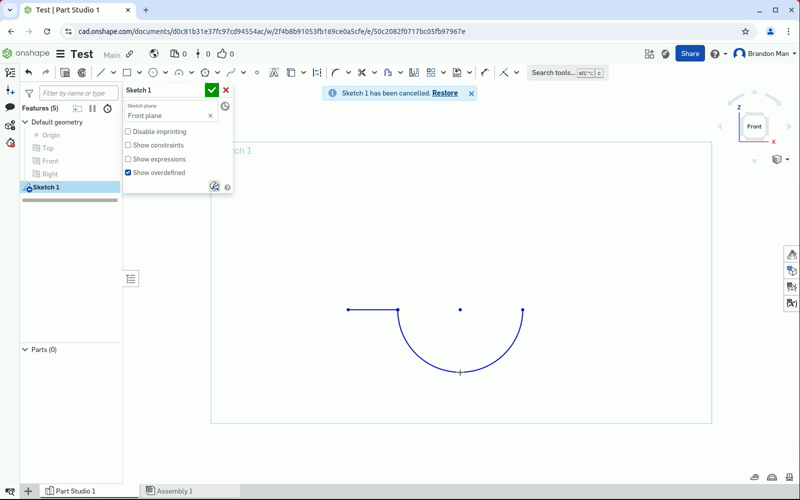
mouse_move(522, 309)
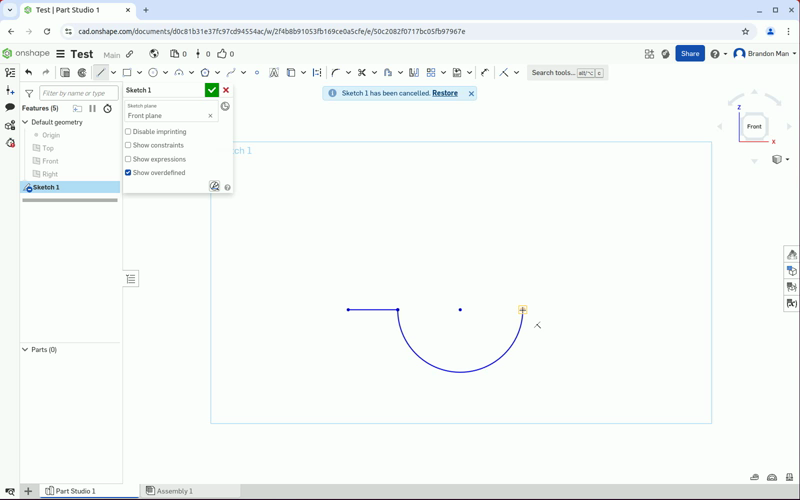
click(522, 309)
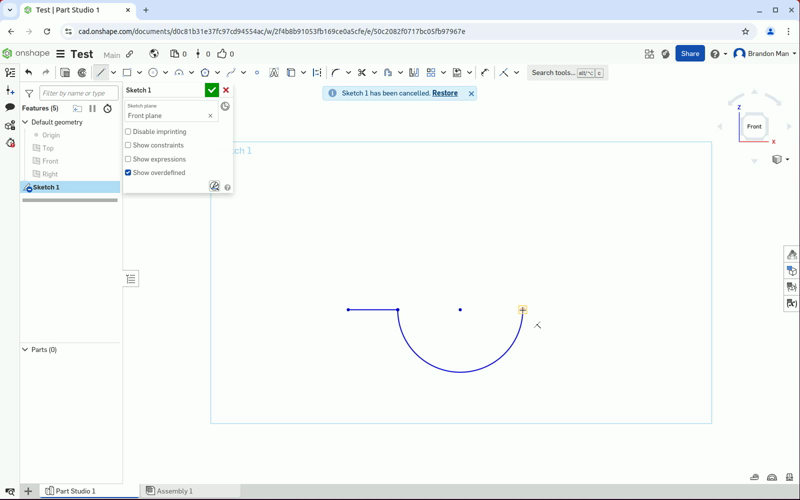
key_down(shift)
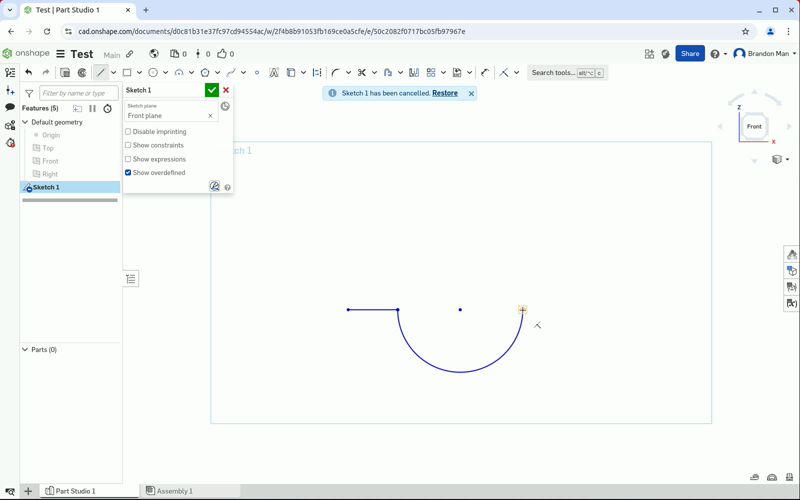
mouse_move(552, 309)
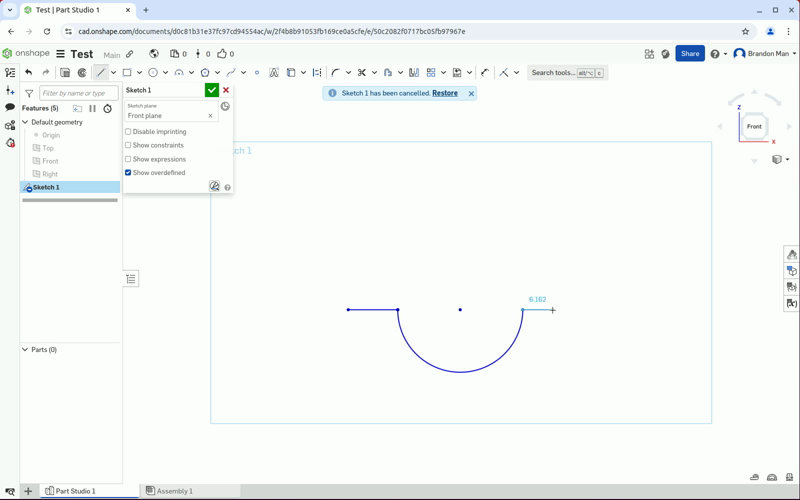
mouse_move(572, 309)
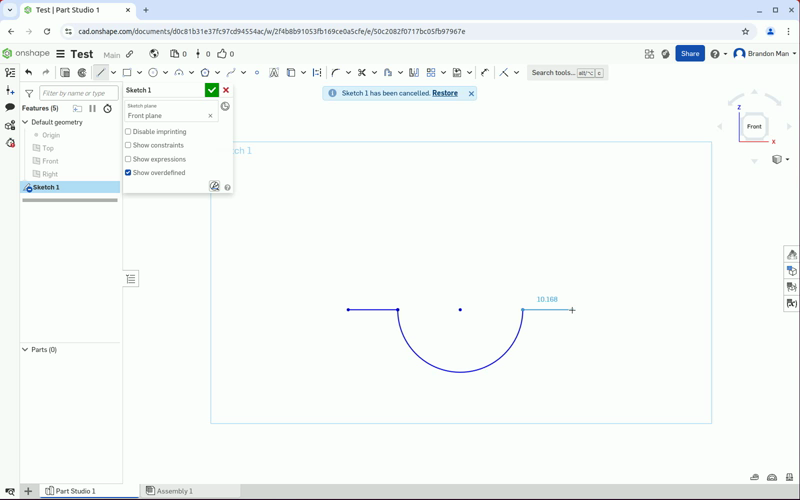
click(572, 309)
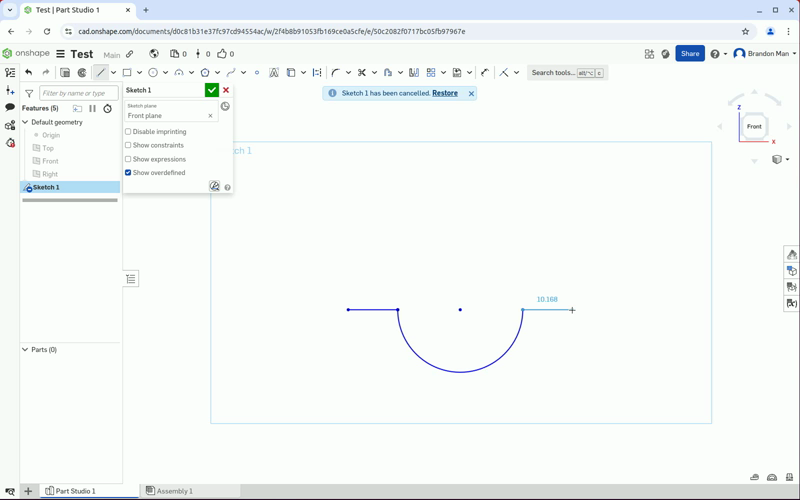
key_up(shift)
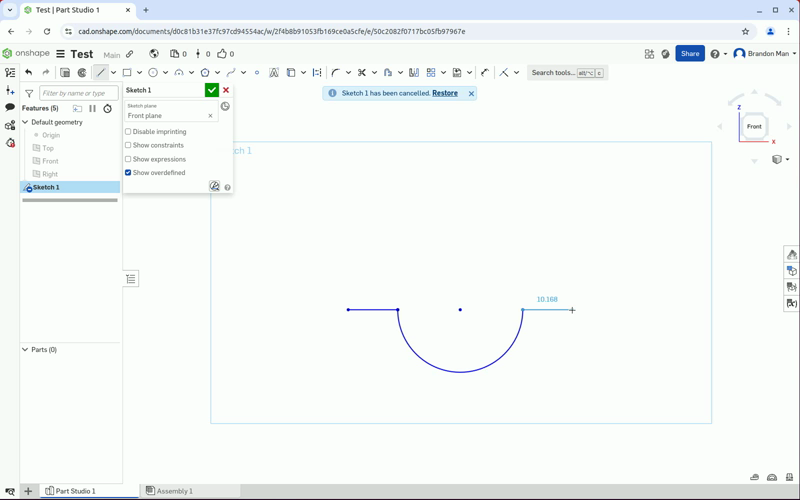
key_down(shift)
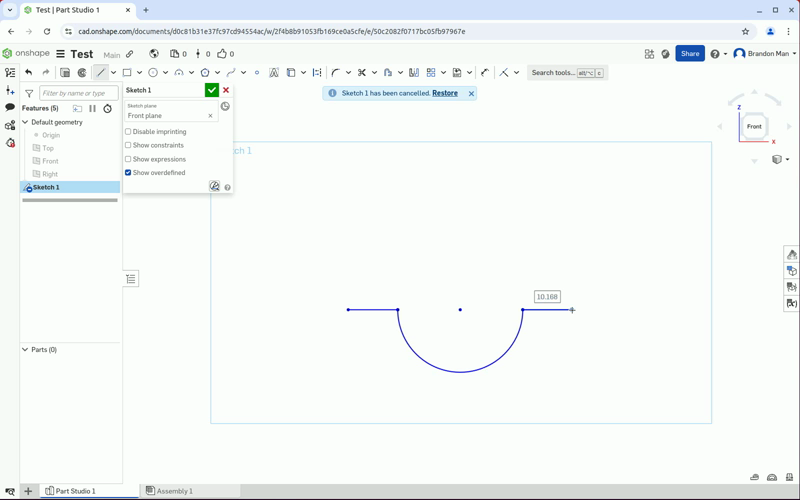
mouse_move(589, 309)
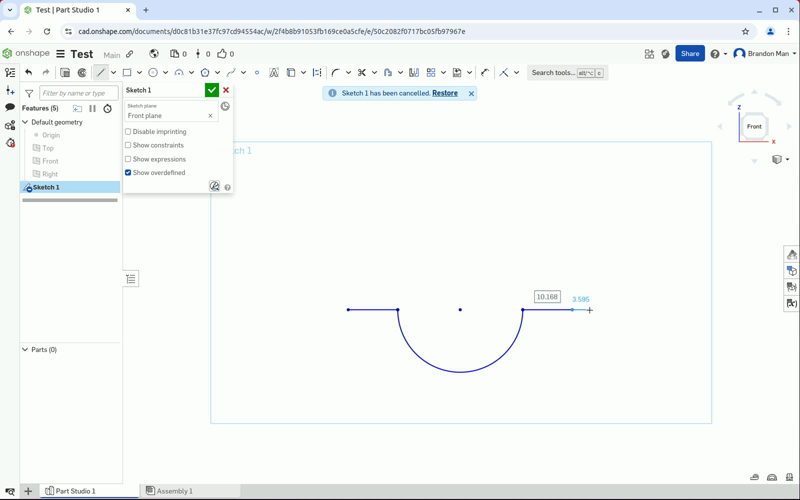
mouse_move(572, 258)
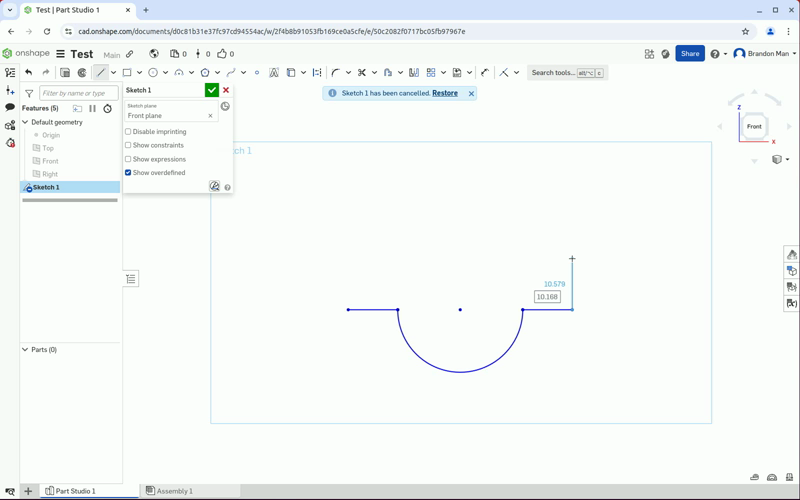
click(572, 258)
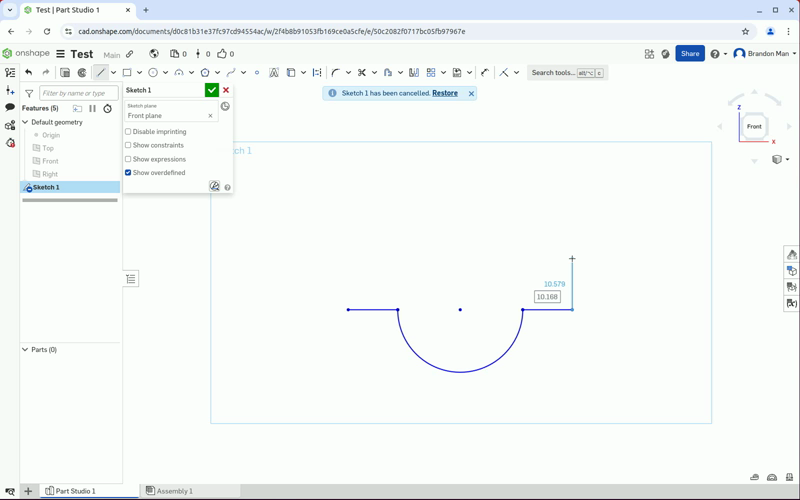
key_up(shift)
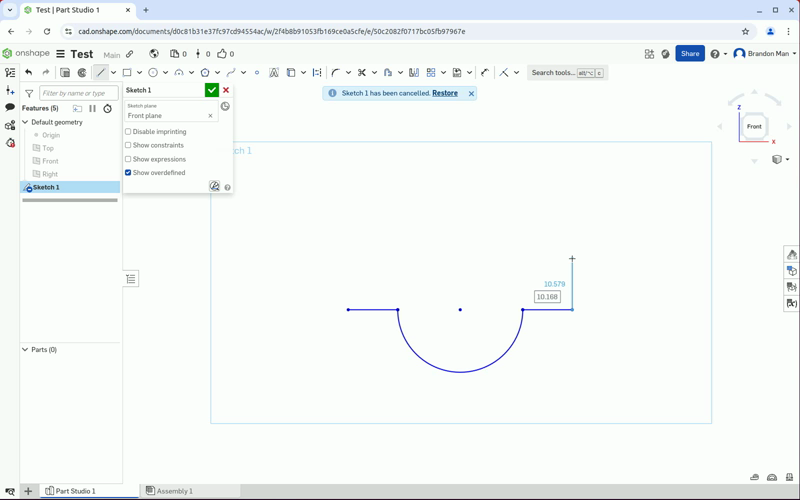
key_down(shift)
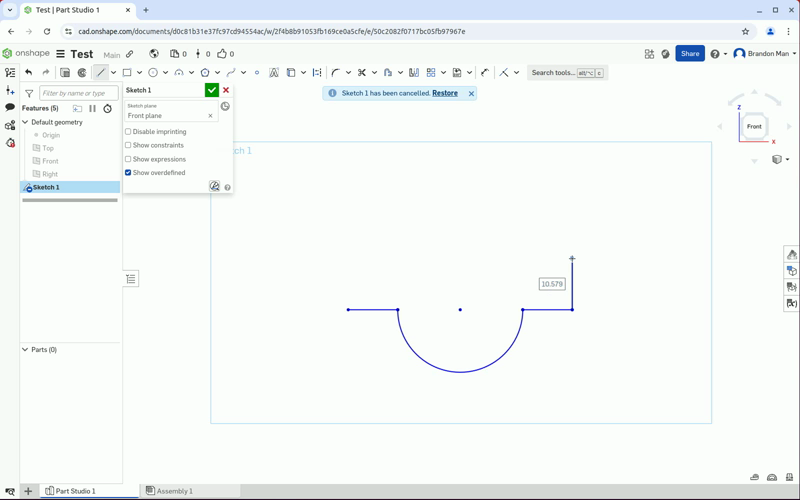
mouse_move(348, 258)
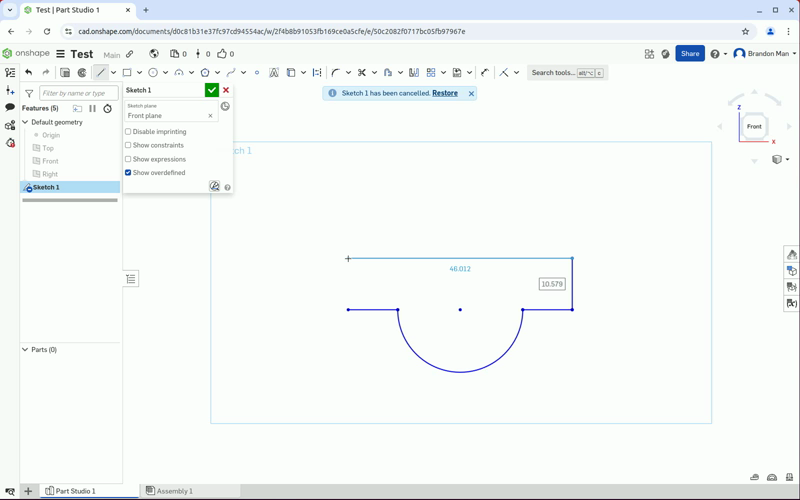
click(348, 258)
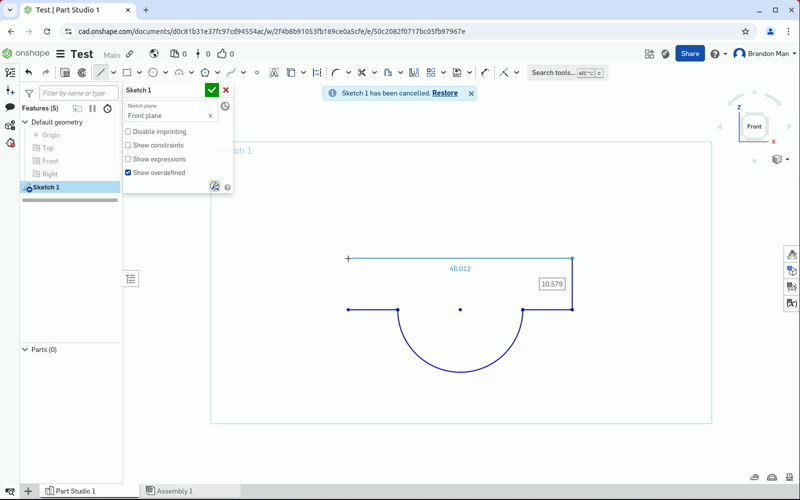
key_up(shift)
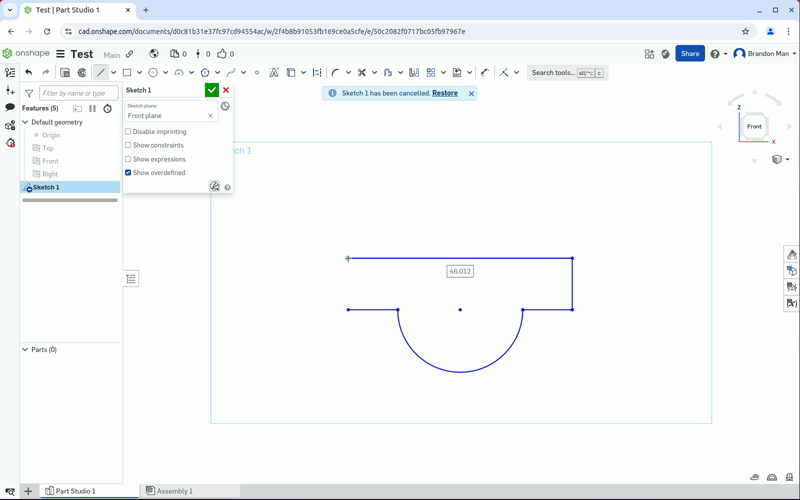
mouse_move(378, 258)
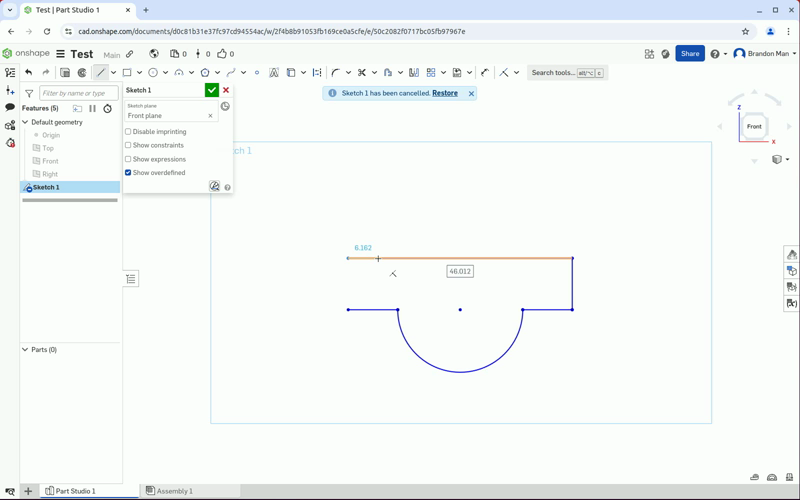
key_down(shift)
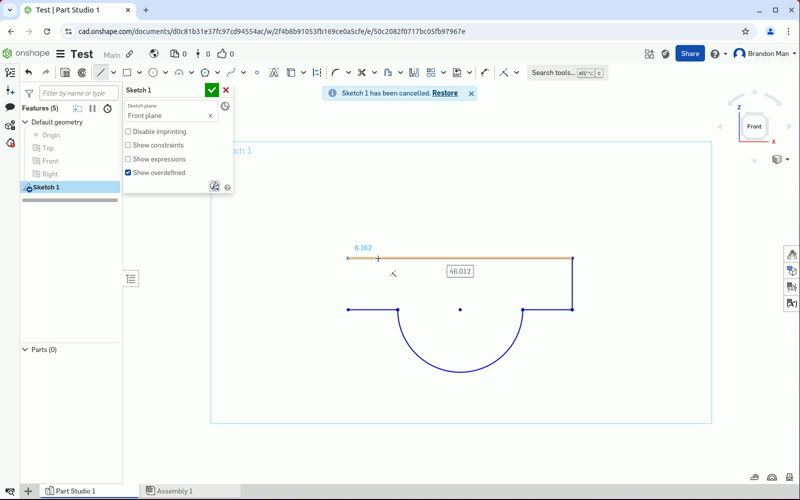
mouse_move(348, 309)
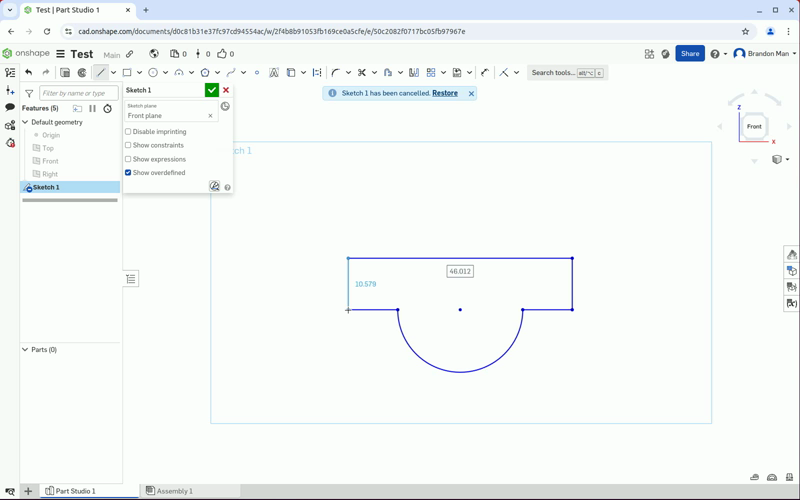
key_up(shift)
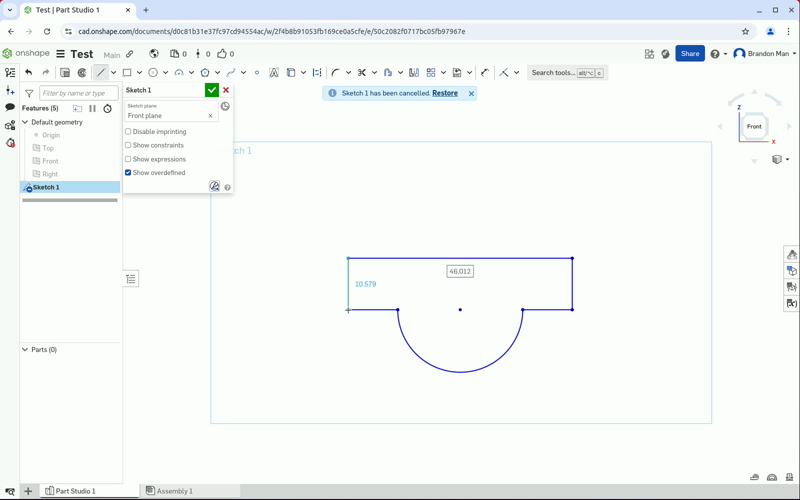
click(348, 309)
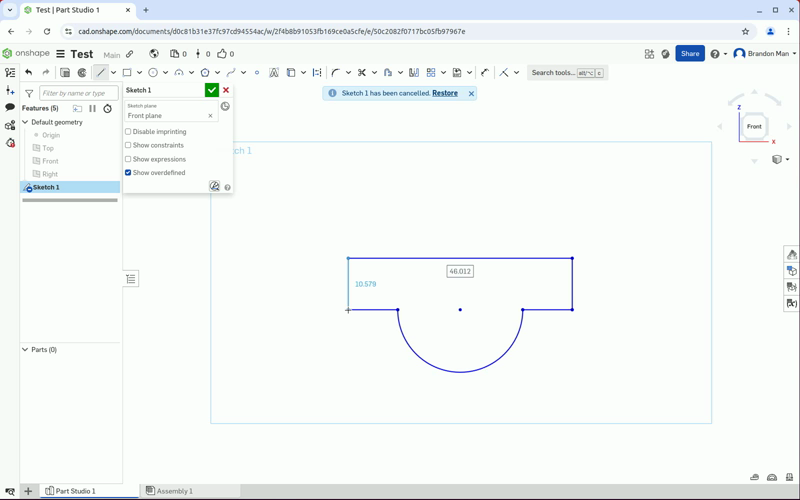
key(esc)
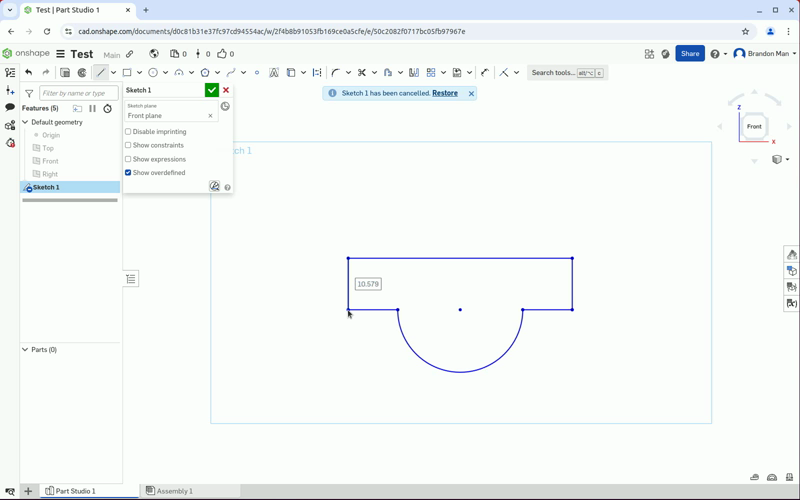
mouse_move(471, 331)
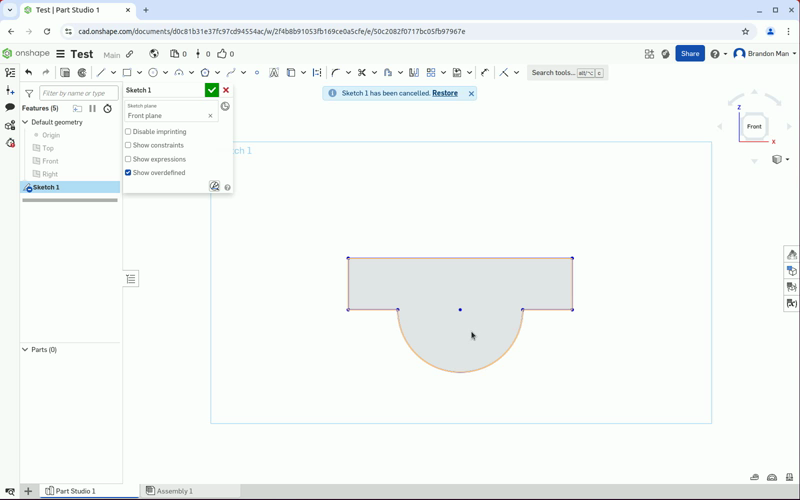
scroll(6)
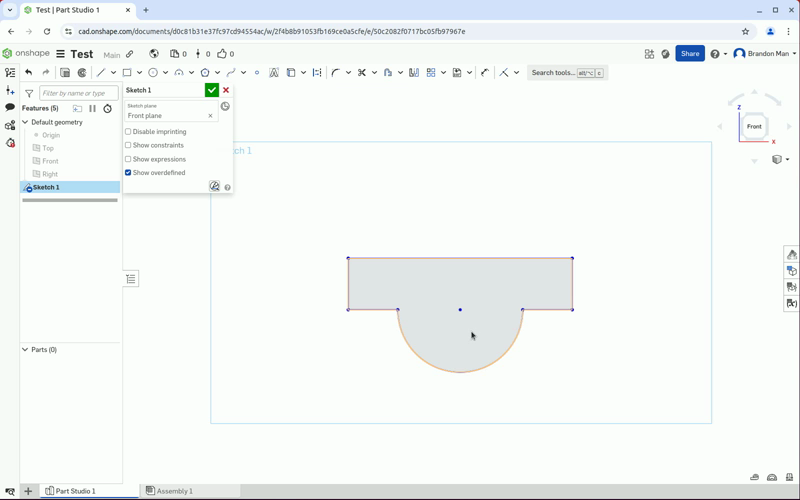
scroll(6)
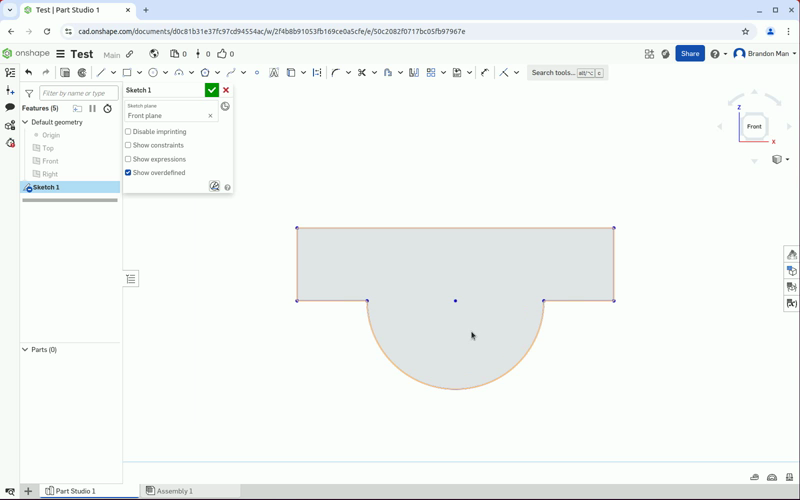
scroll(6)
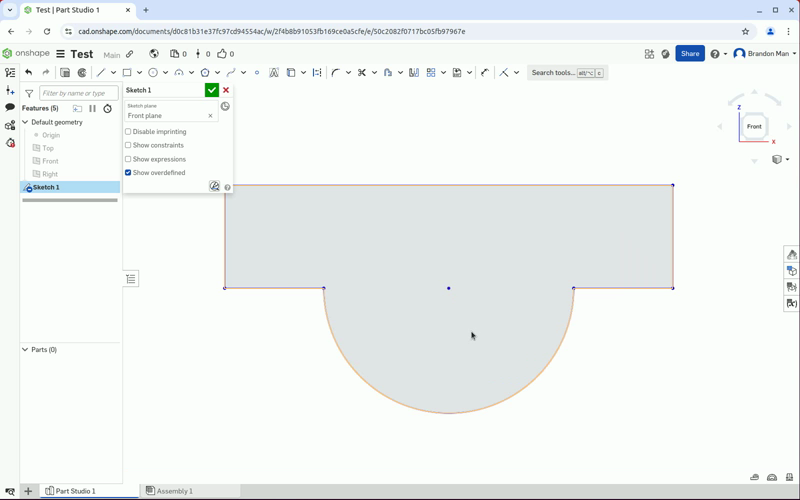
scroll(6)
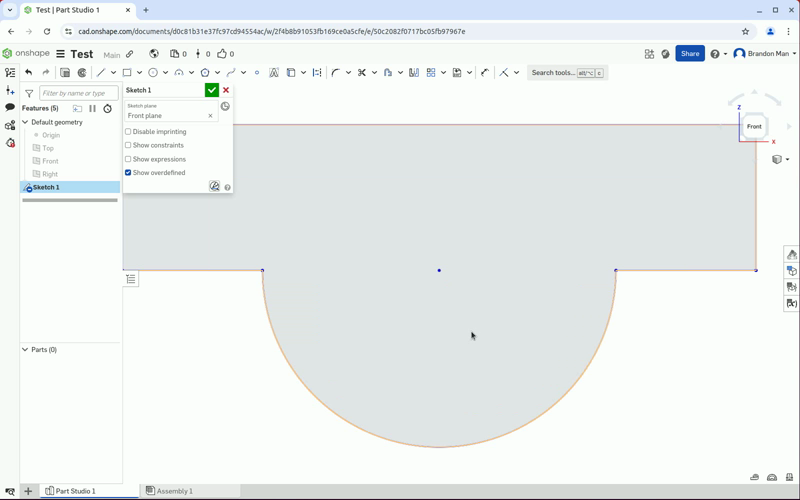
scroll(6)
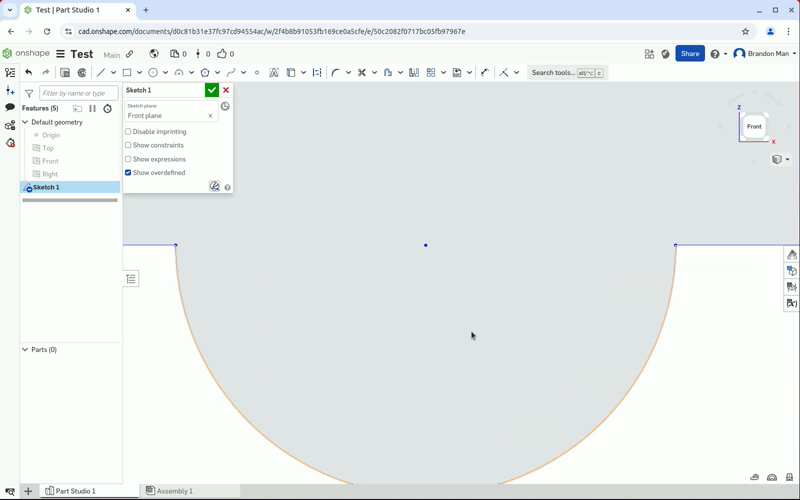
scroll(6)
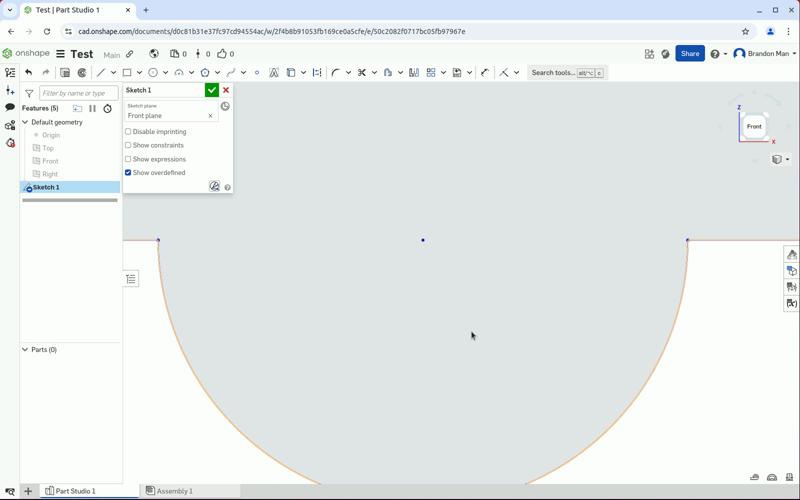
scroll(6)
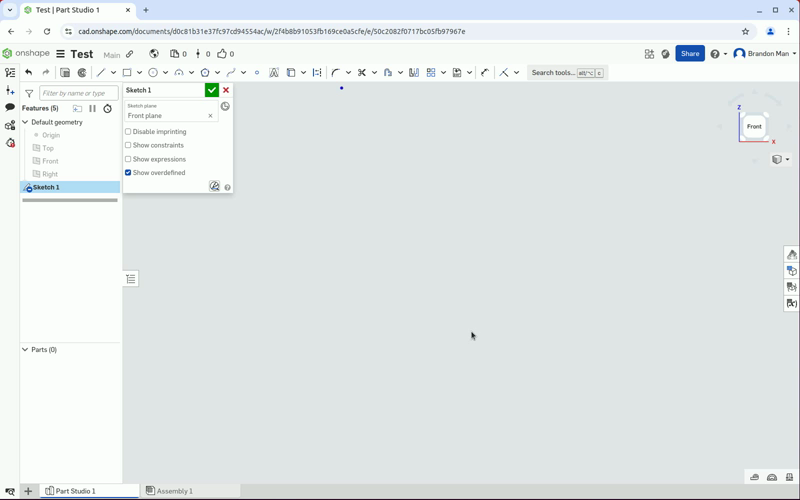
click(471, 331)
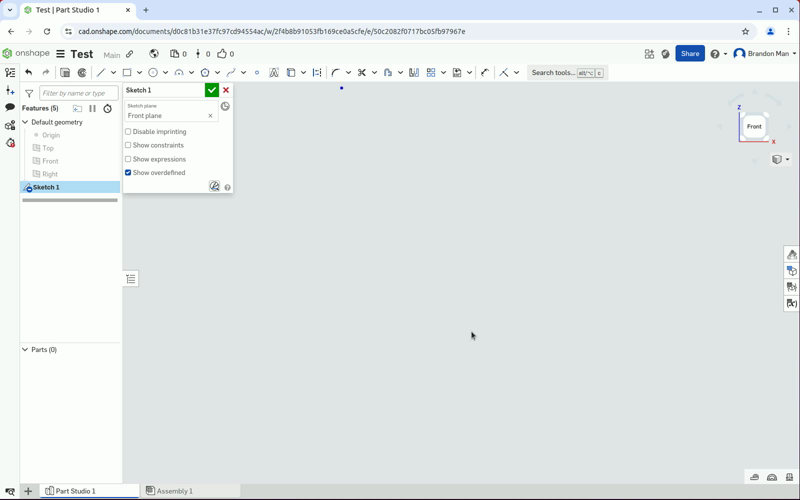
scroll(-6)
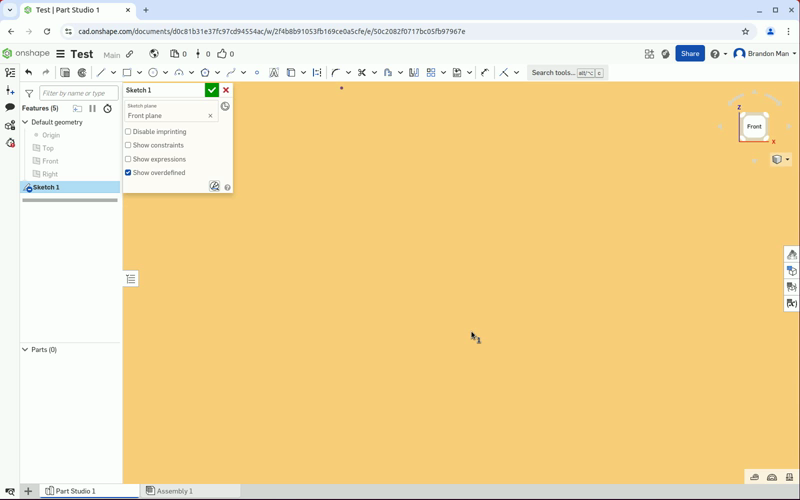
scroll(-6)
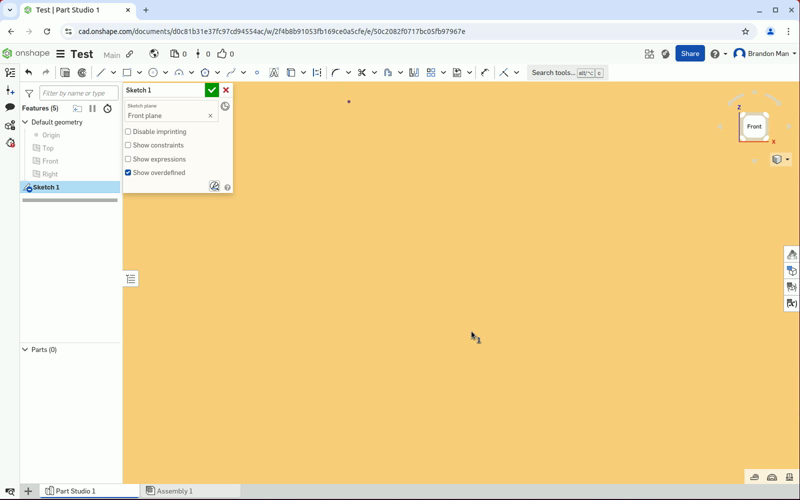
scroll(-6)
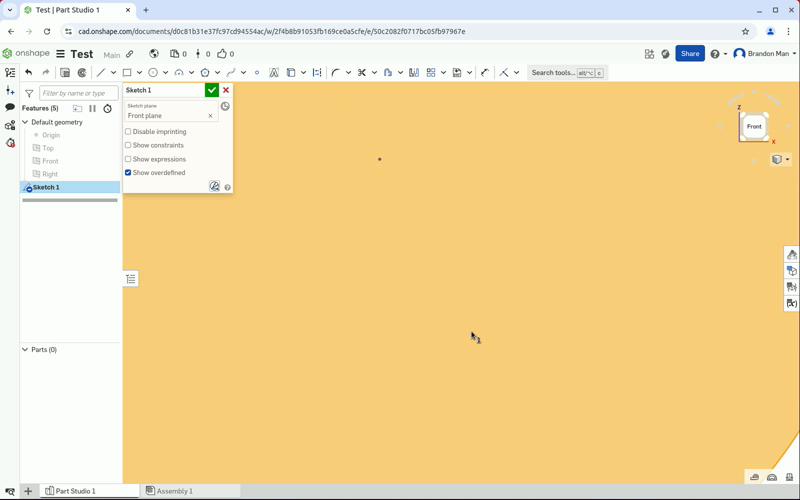
scroll(-6)
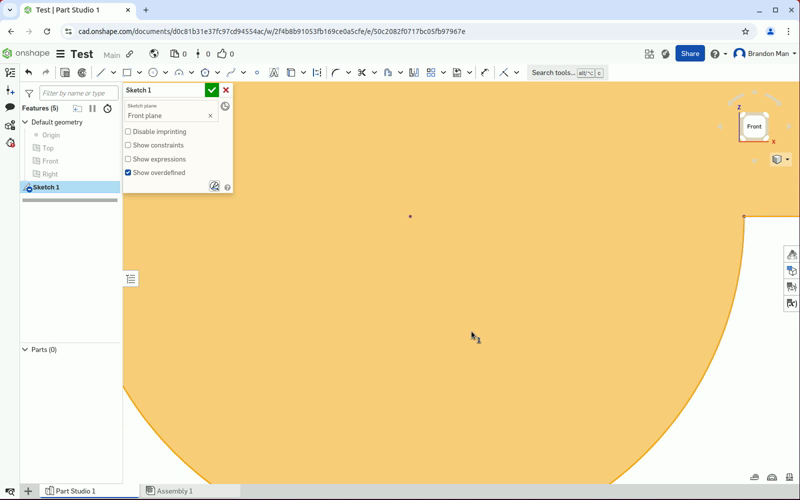
scroll(-6)
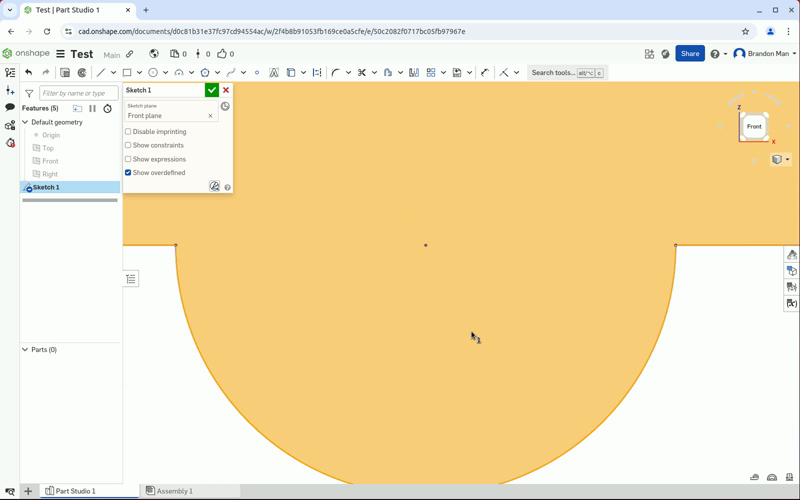
scroll(-6)
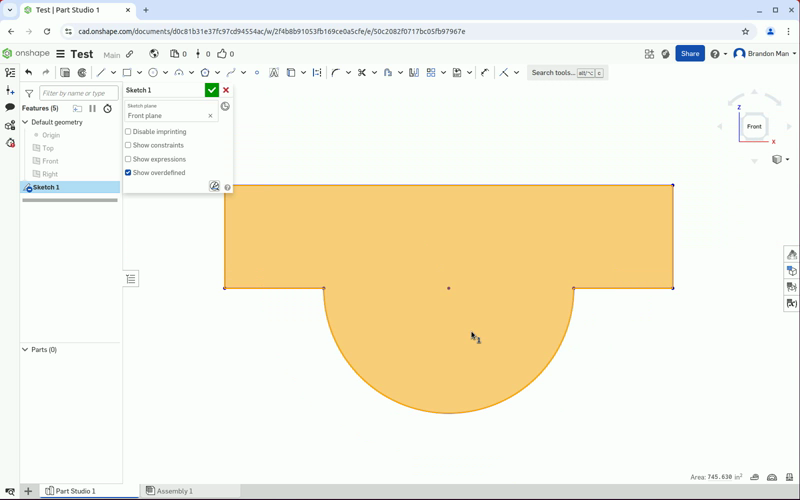
scroll(-6)
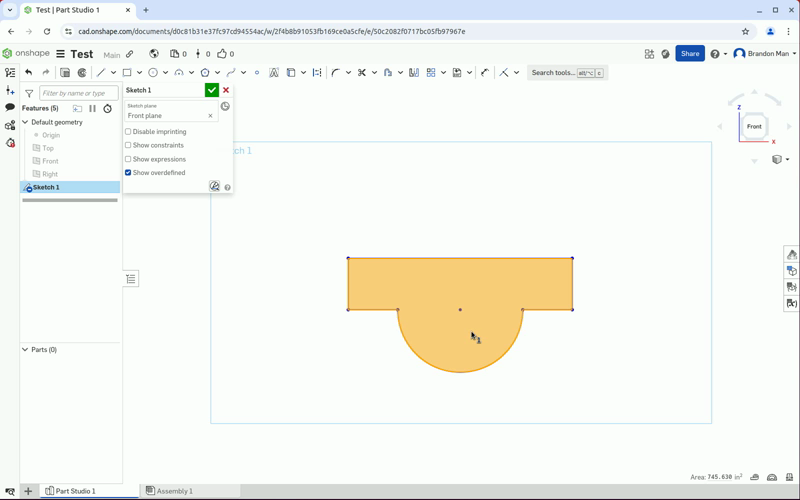
mouse_move(73, 352)
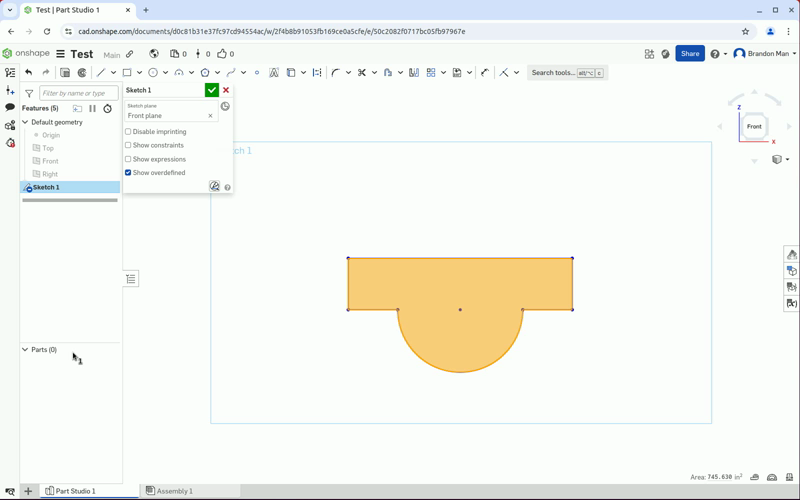
key(shift+y)
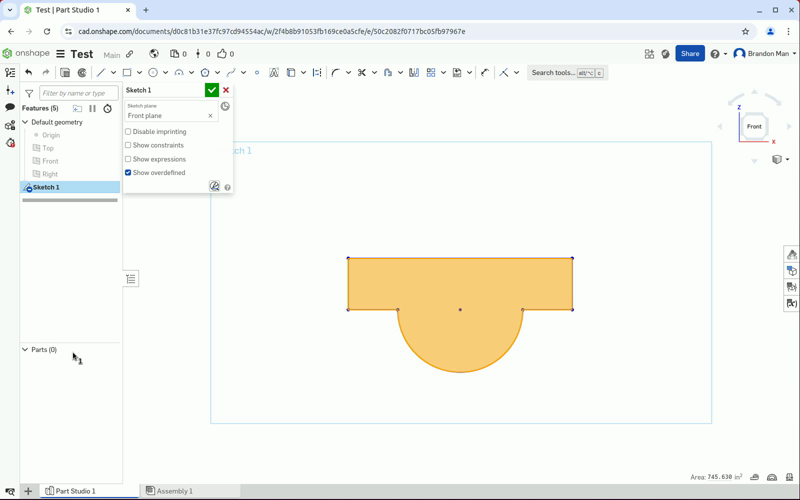
key(shift+e)
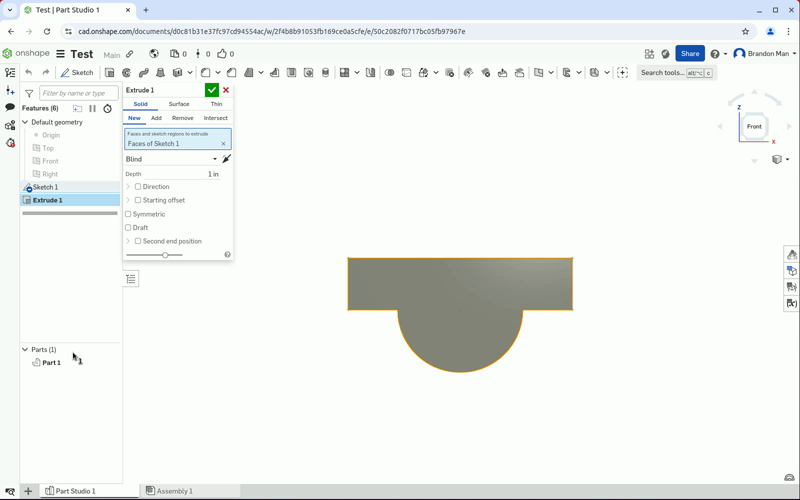
mouse_move(143, 106)
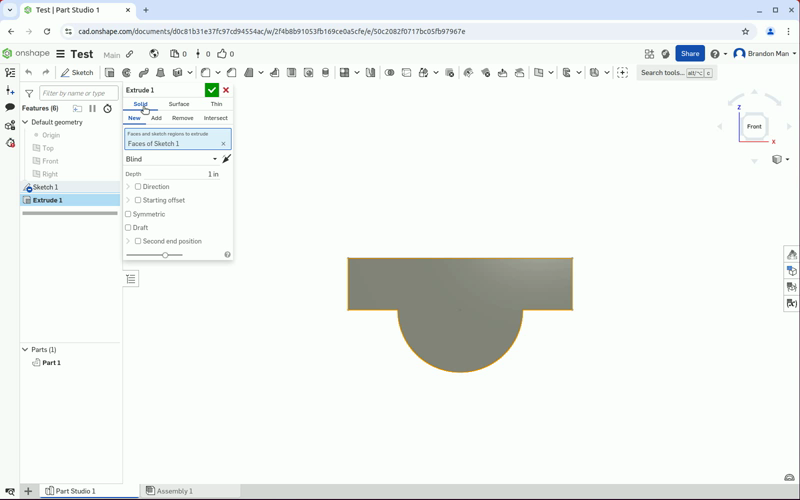
click(143, 106)
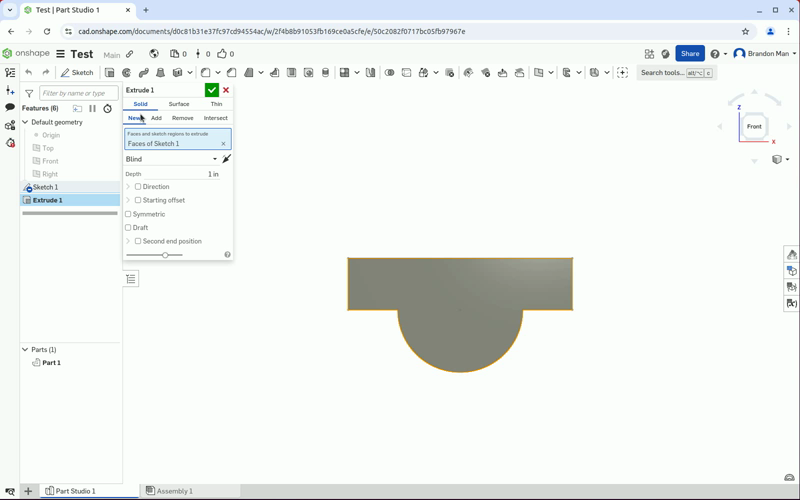
mouse_move(137, 120)
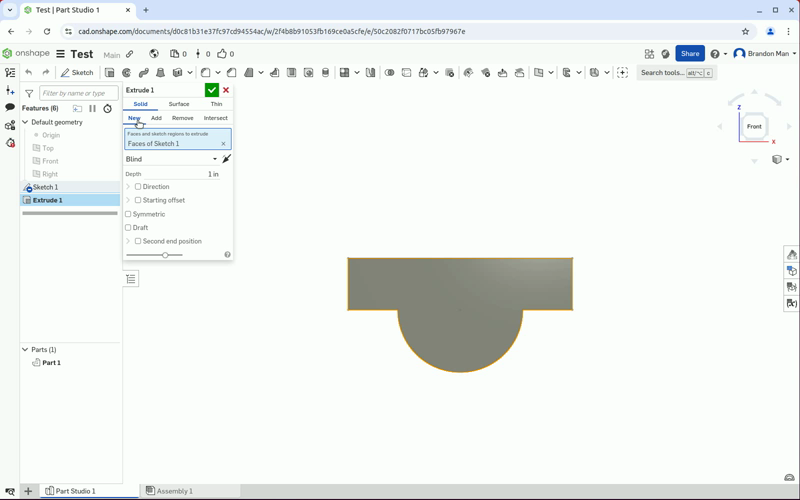
click(137, 120)
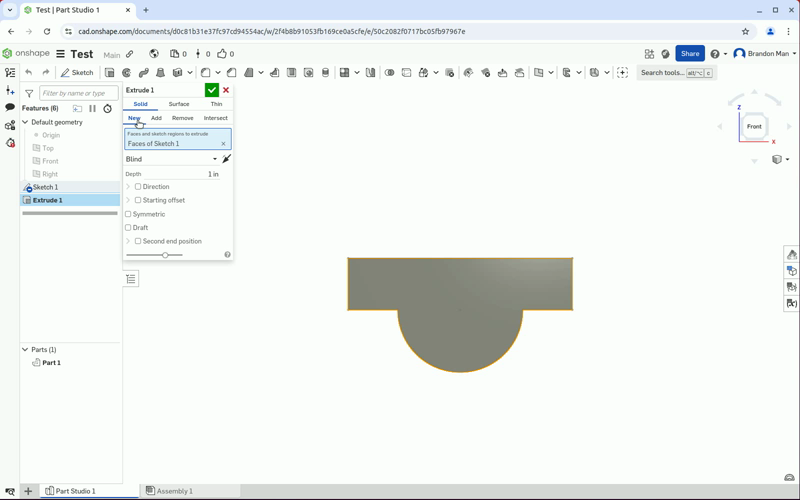
key(tab, 4)
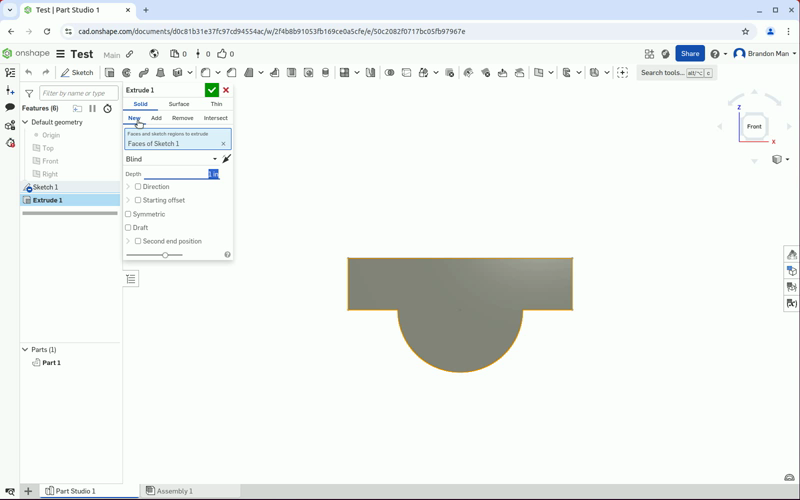
text(7.943)
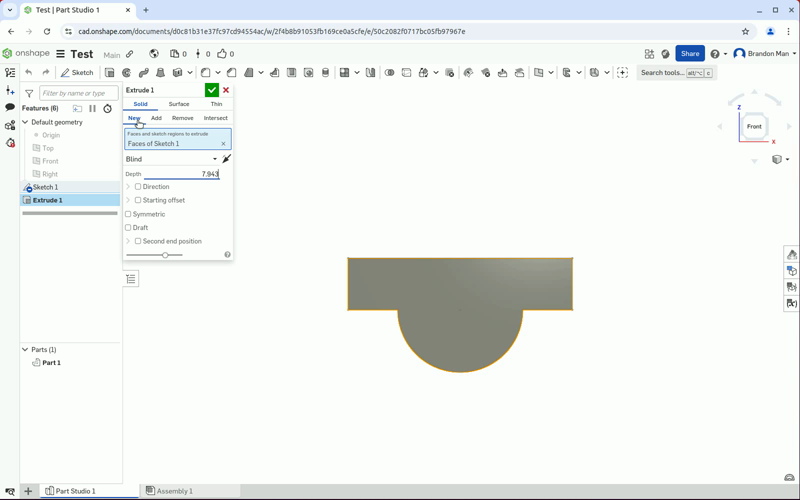
key(tab, 3)
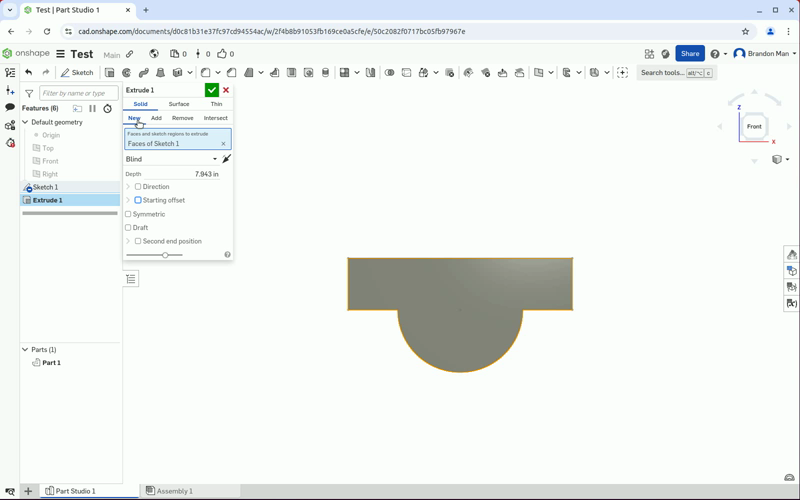
key(tab, 2)
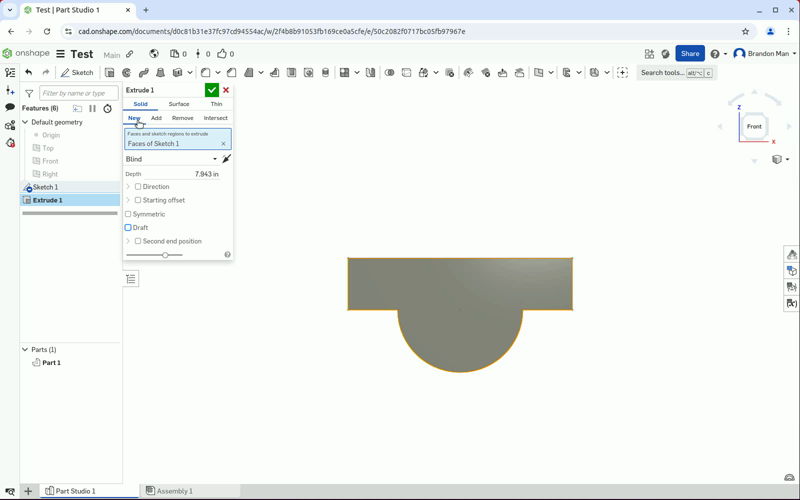
key(space)
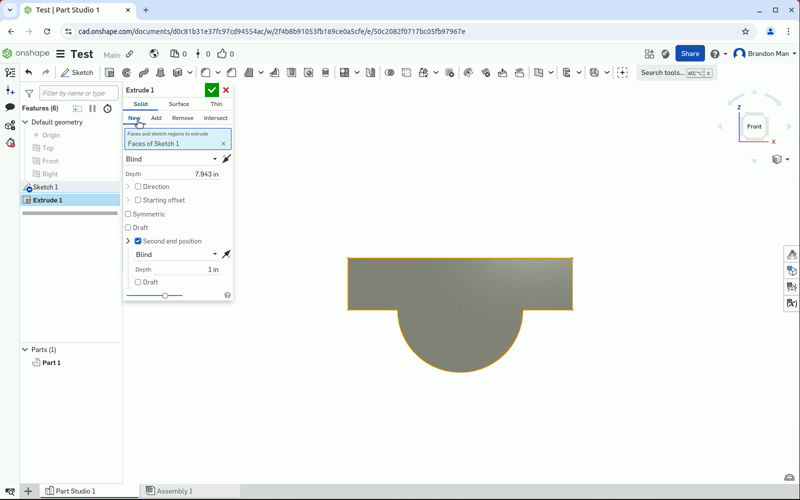
key(tab, 3)
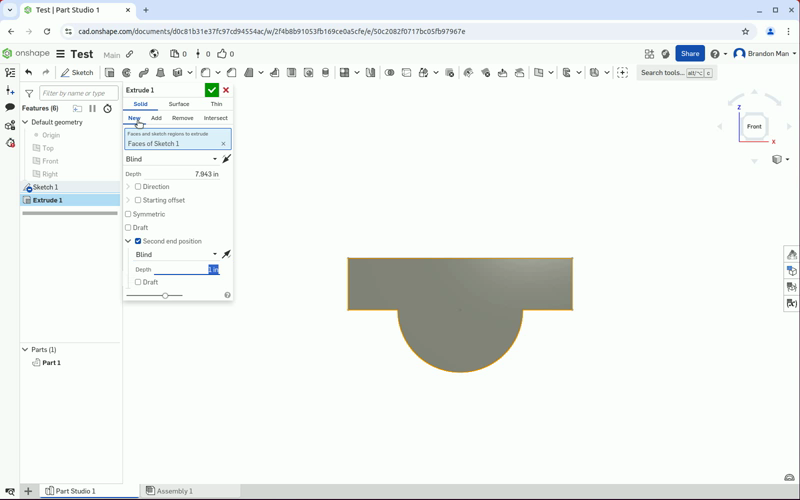
text(7.943)
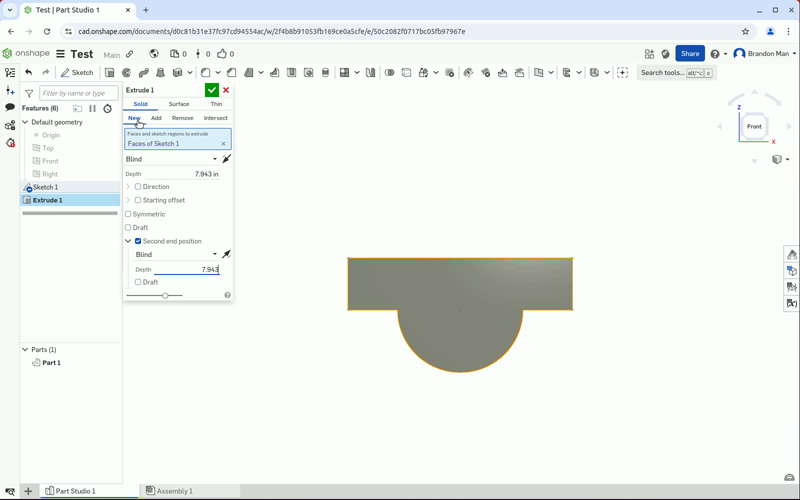
key(enter)
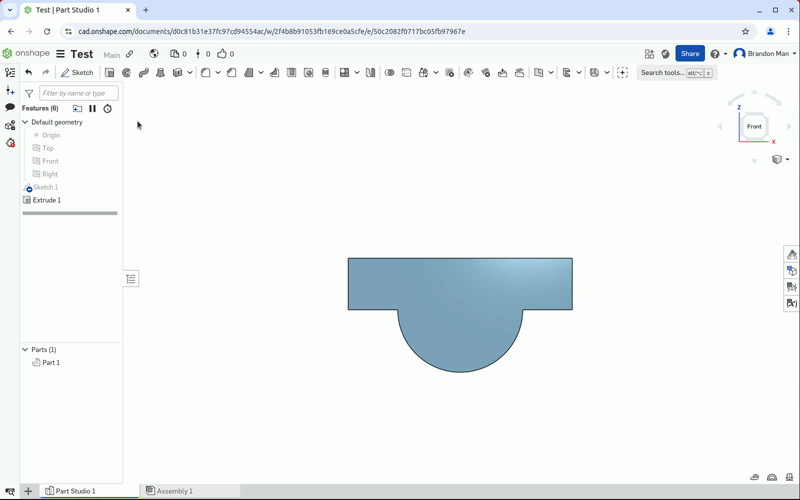
key(shift+h)
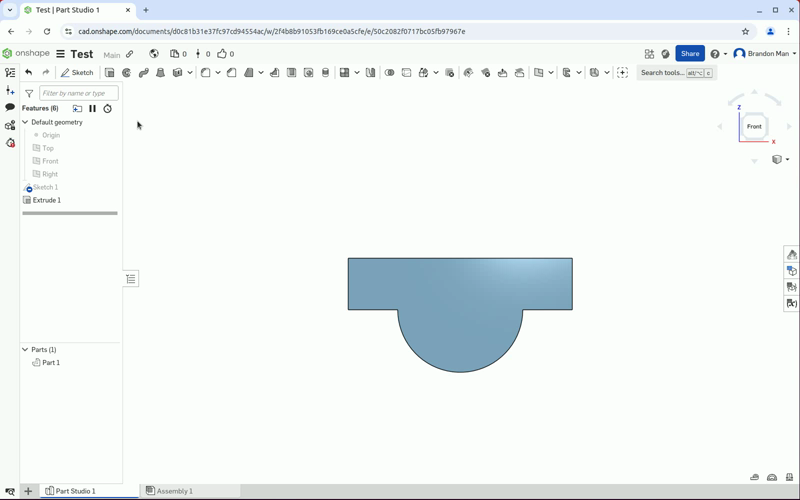
key(shift+h)
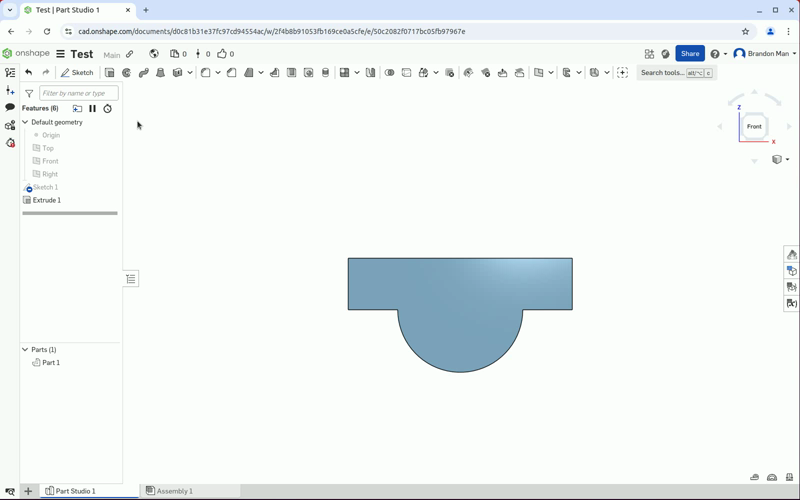
mouse_move(73, 189)
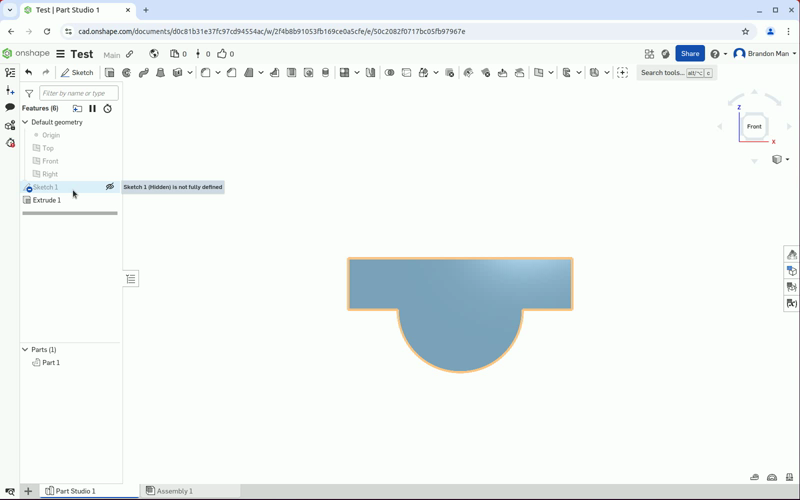
click(73, 189)
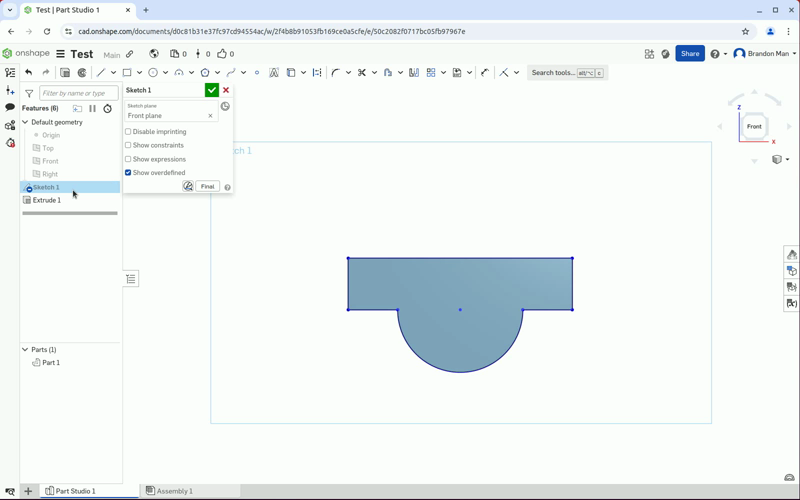
mouse_move(229, 92)
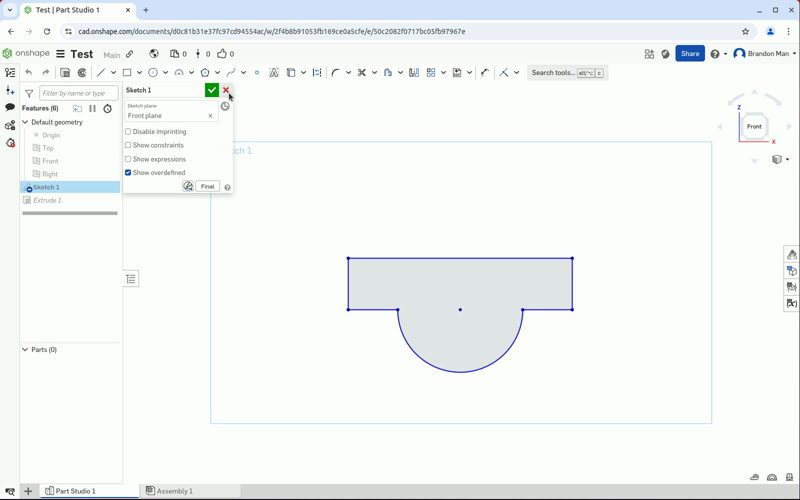
click(229, 92)
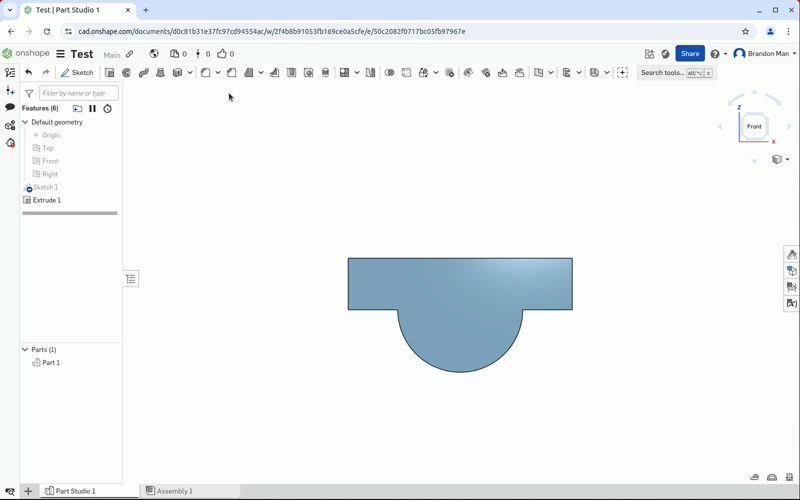
mouse_move(541, 75)
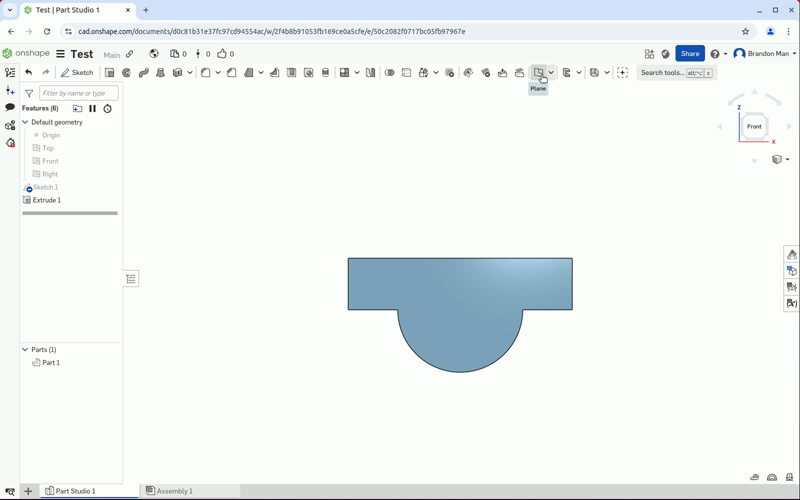
click(541, 75)
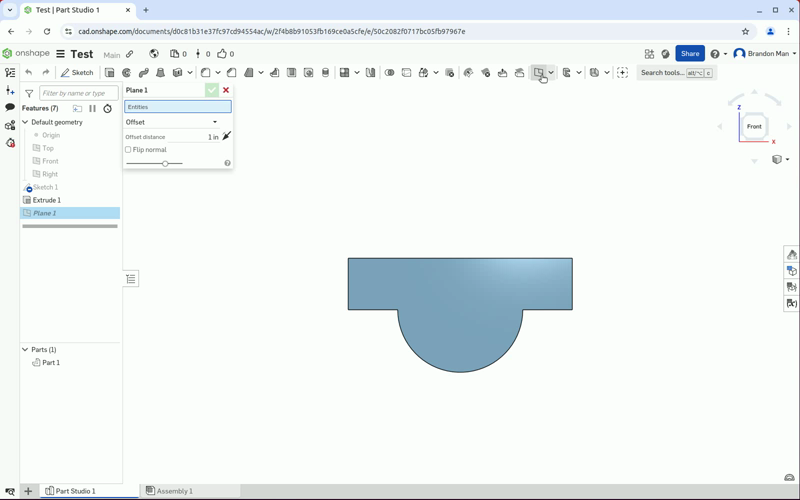
mouse_move(73, 163)
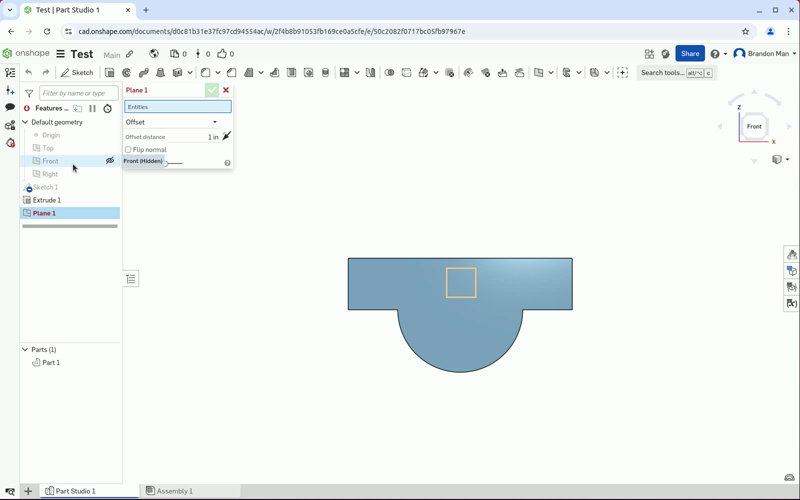
click(73, 163)
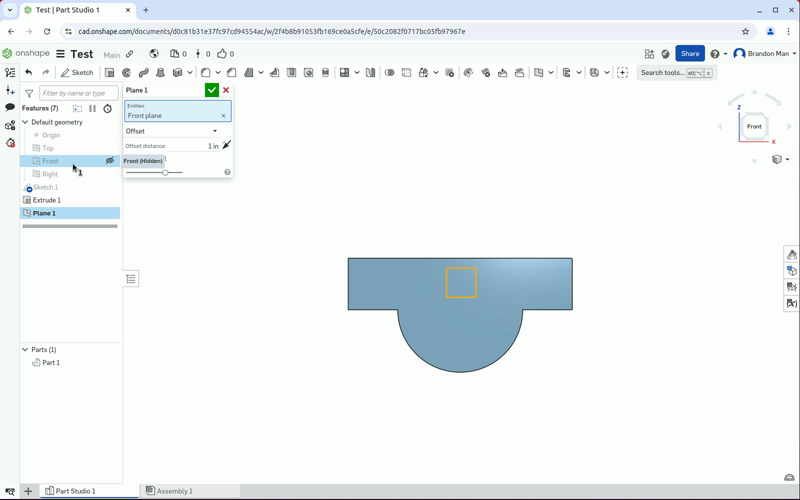
key(tab, 2)
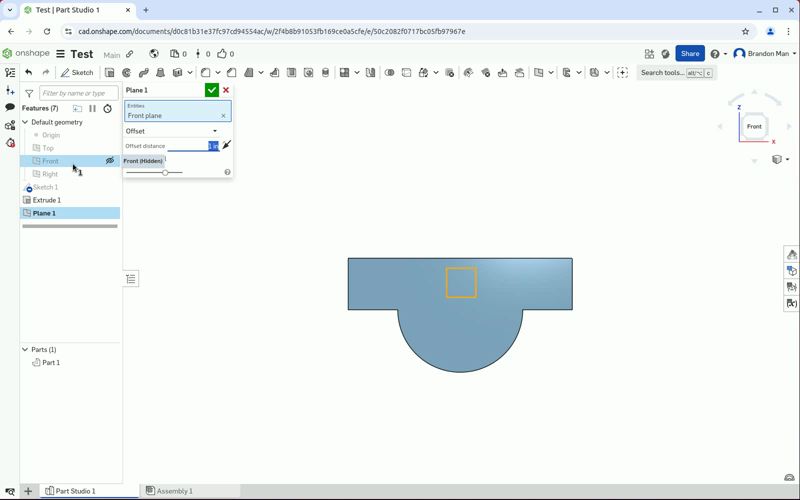
text(7.949)
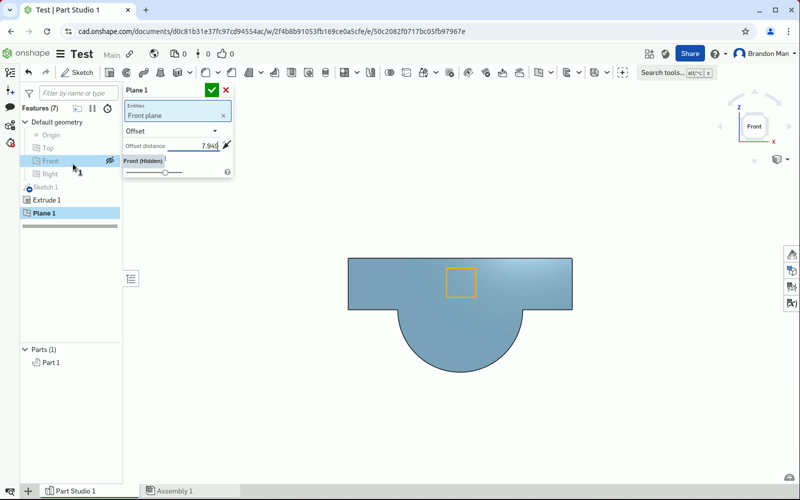
key(enter, 2)
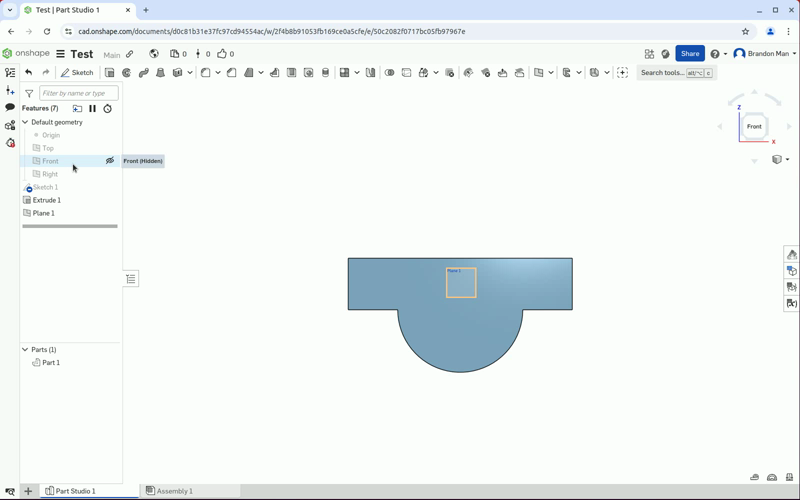
key(shift+s)
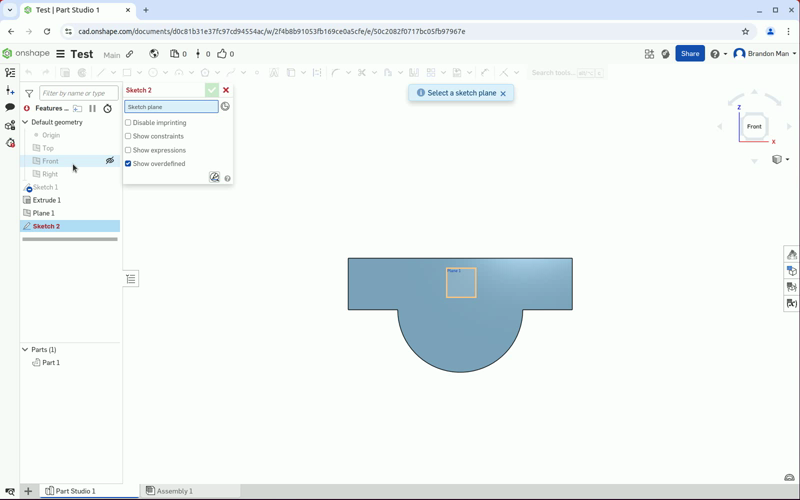
mouse_move(73, 215)
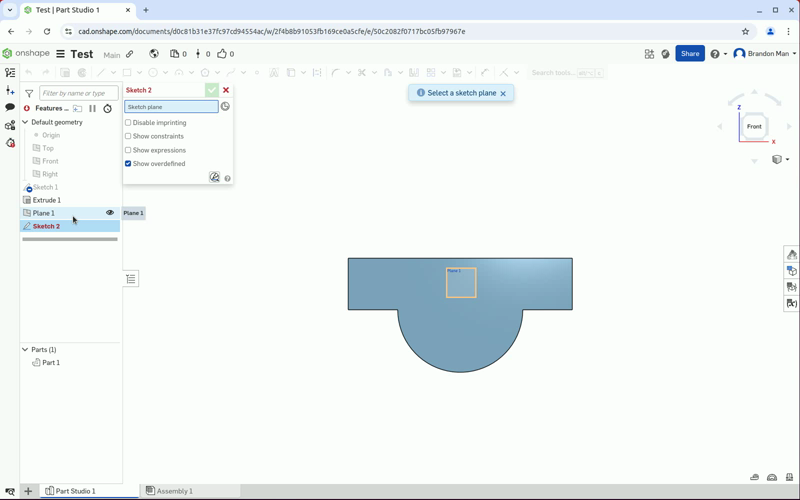
click(73, 215)
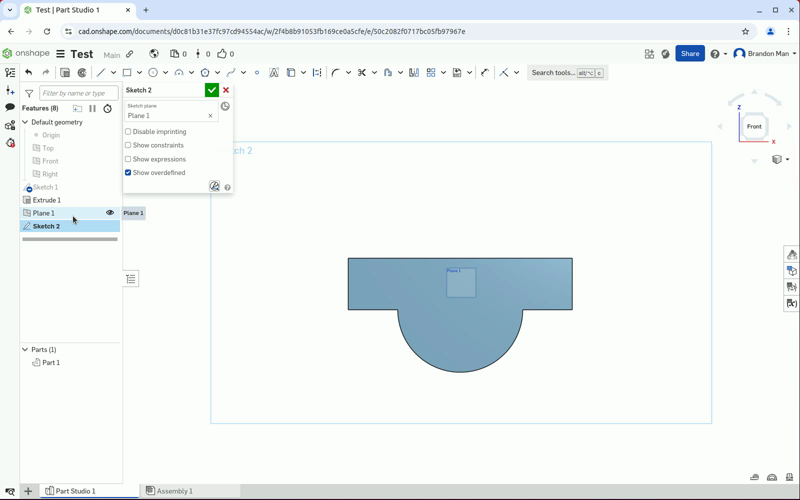
mouse_move(73, 352)
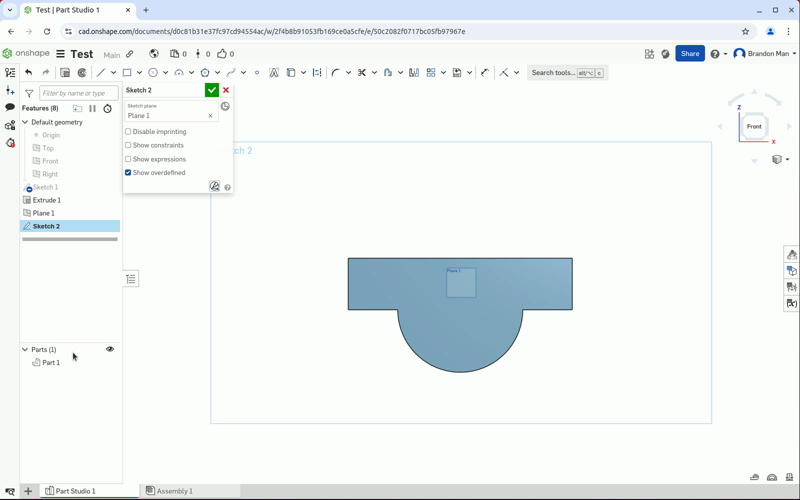
key(y)
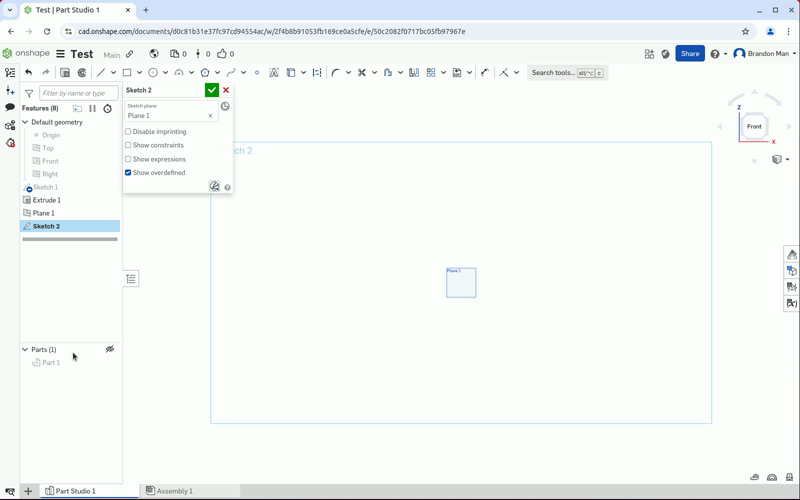
key(c)
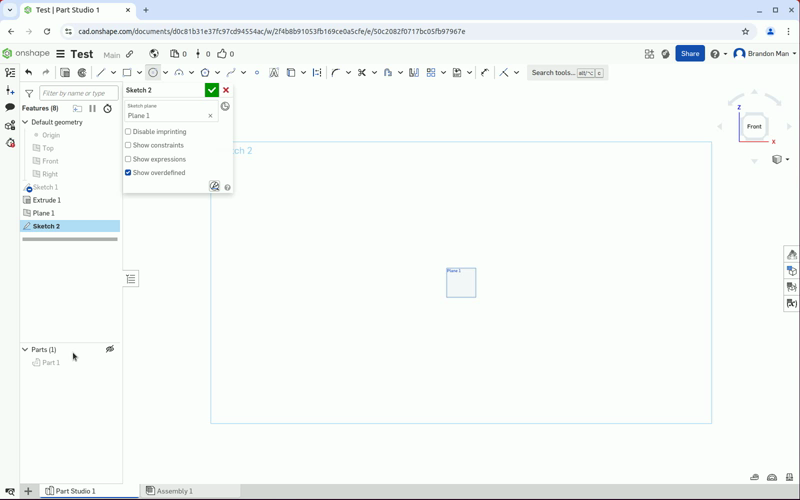
key_down(shift)
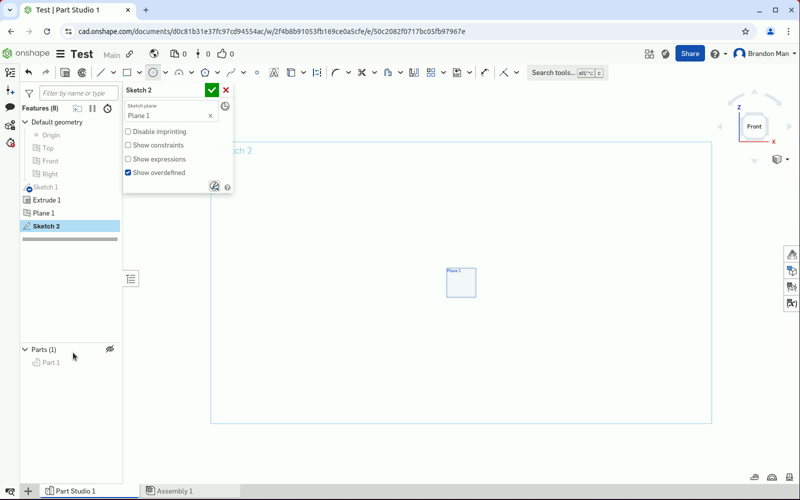
mouse_move(368, 282)
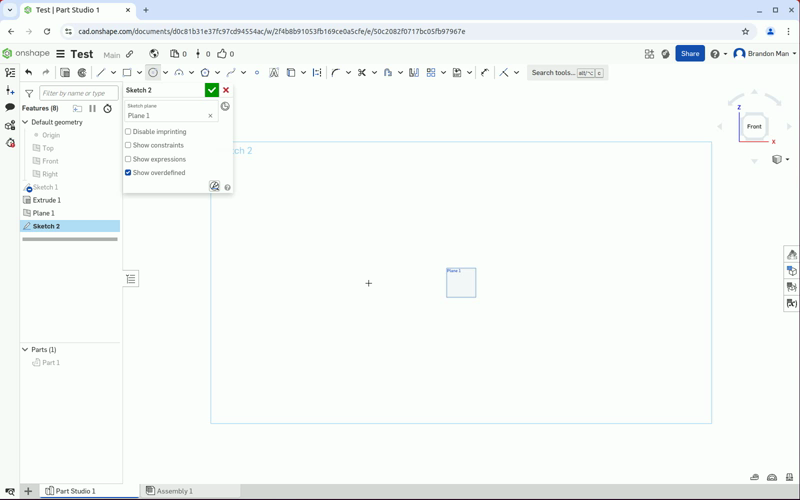
click(368, 282)
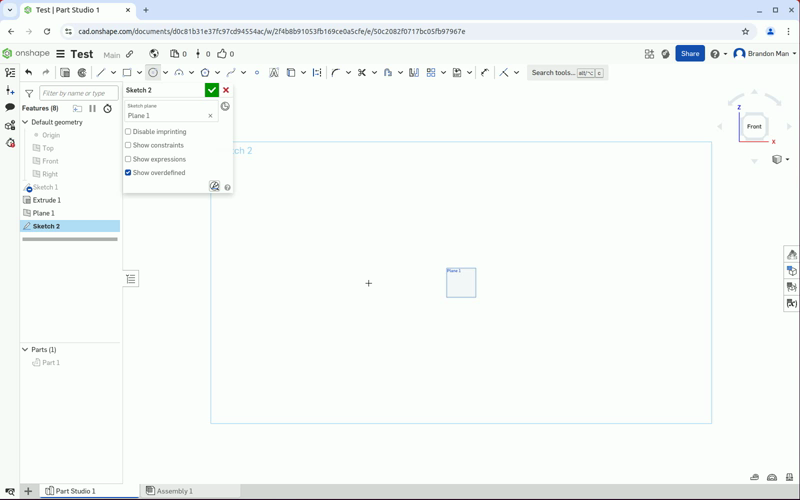
key_up(shift)
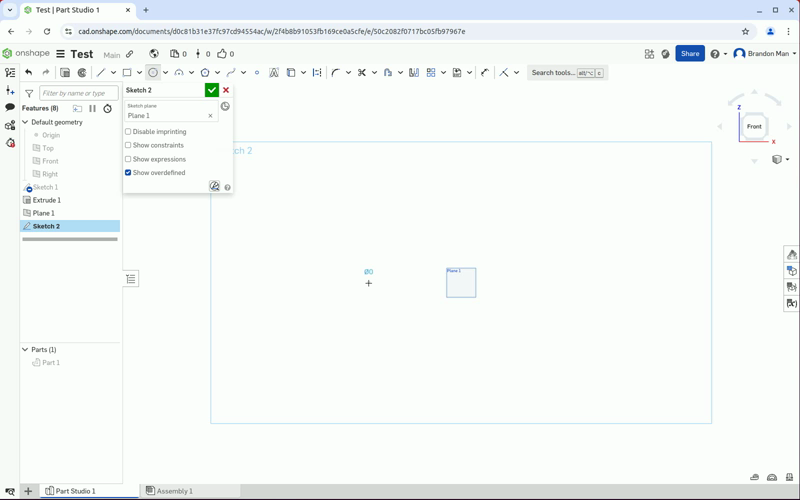
mouse_move(380, 282)
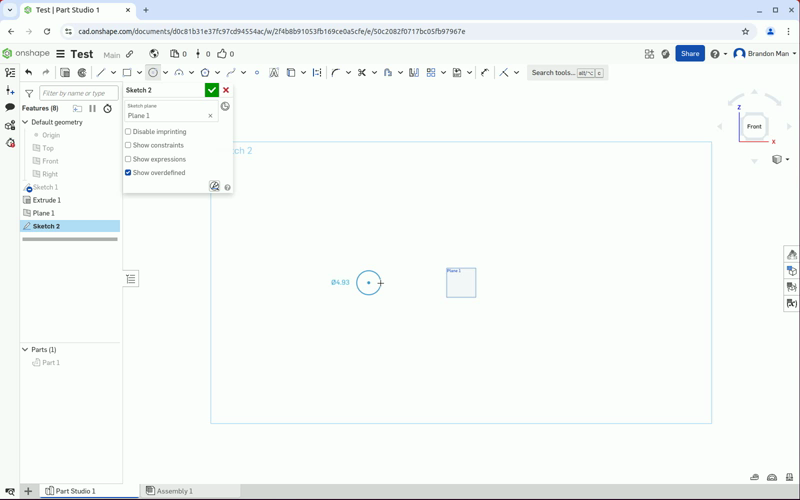
click(380, 282)
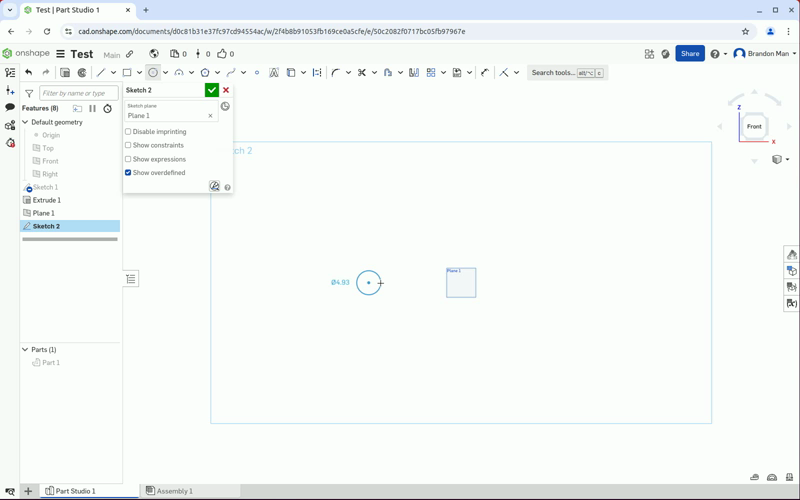
key(esc)
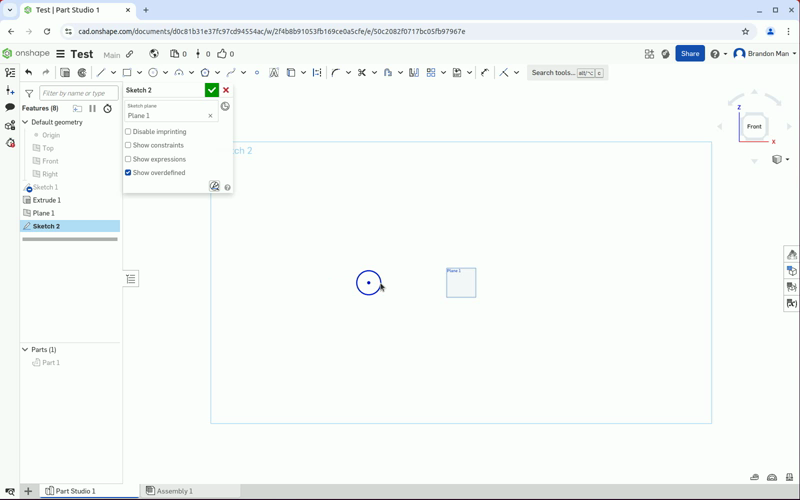
mouse_move(364, 287)
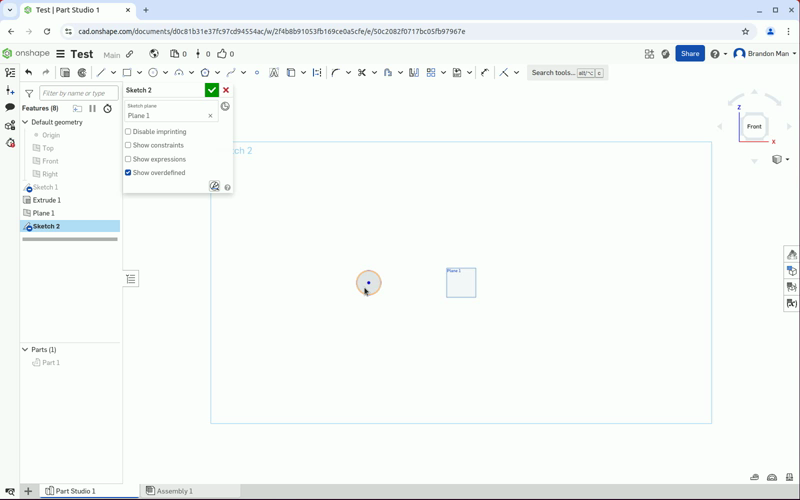
scroll(6)
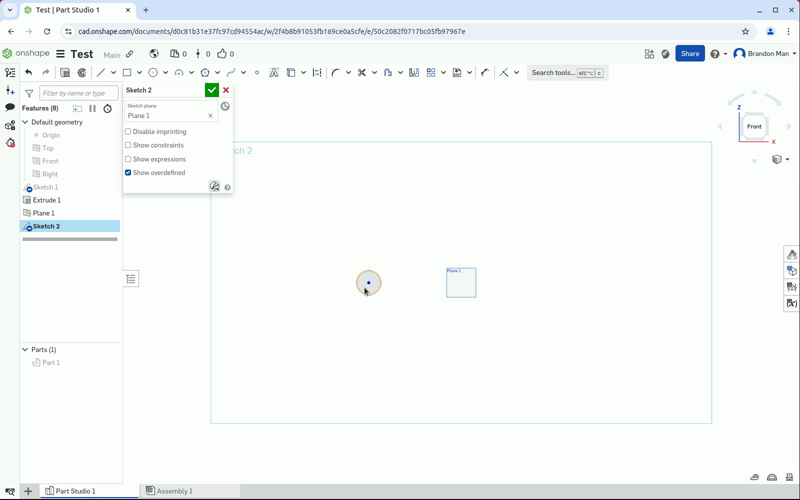
scroll(6)
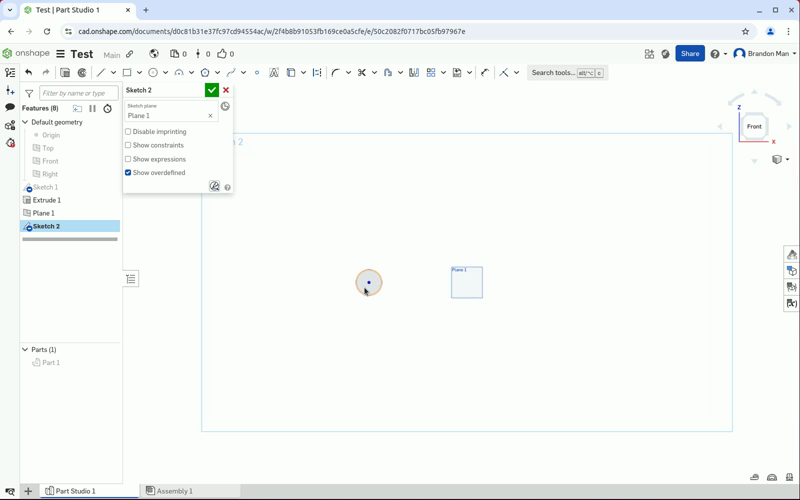
scroll(6)
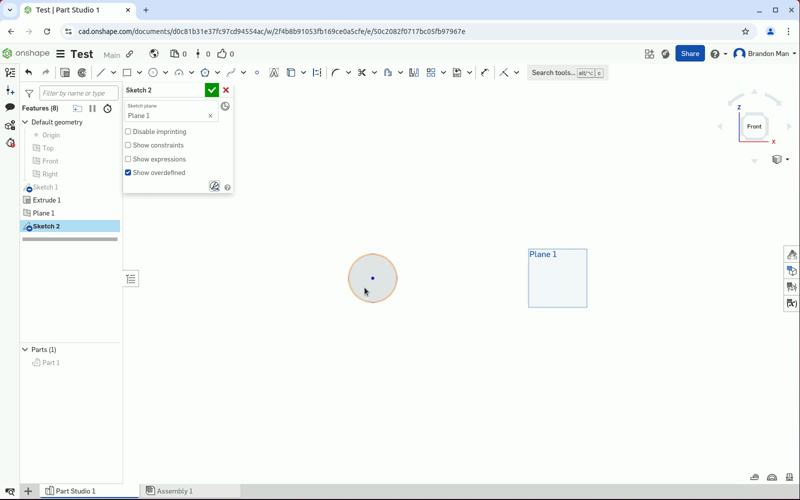
scroll(6)
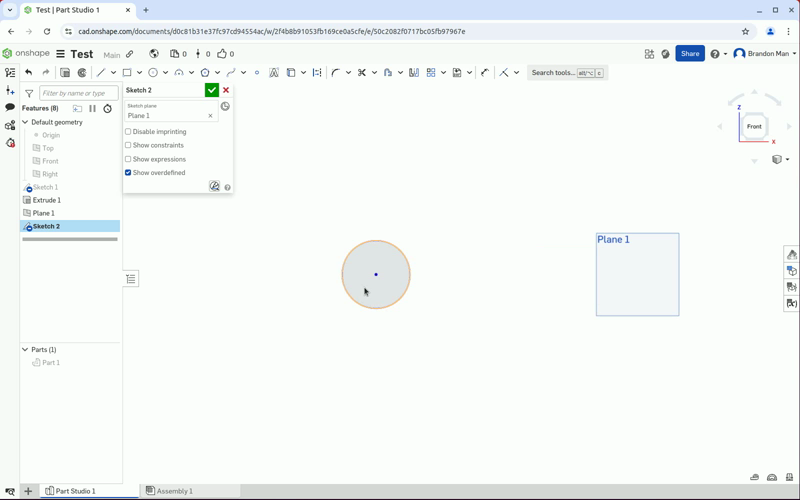
scroll(6)
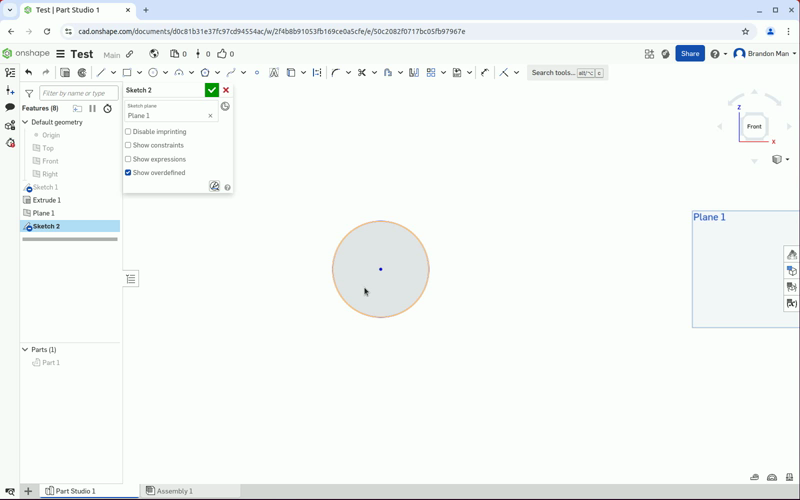
scroll(6)
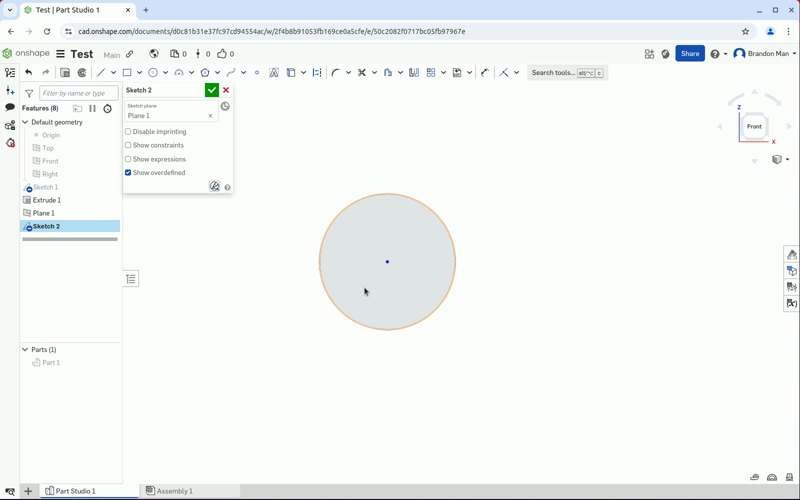
scroll(6)
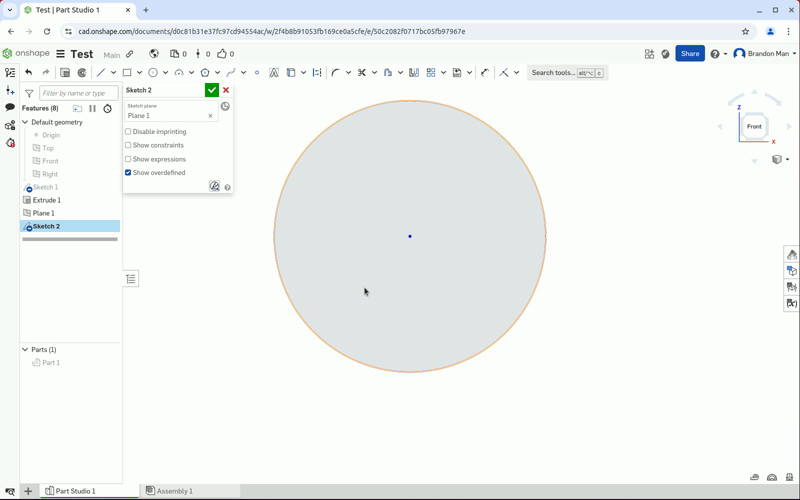
click(364, 287)
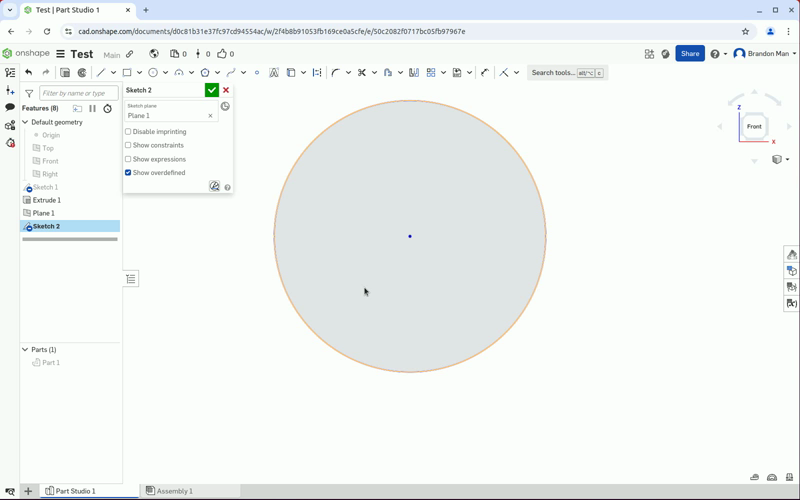
scroll(-6)
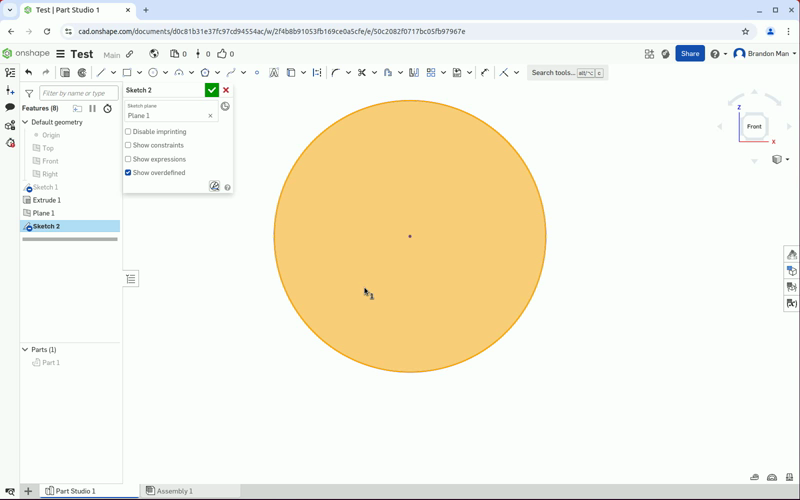
scroll(-6)
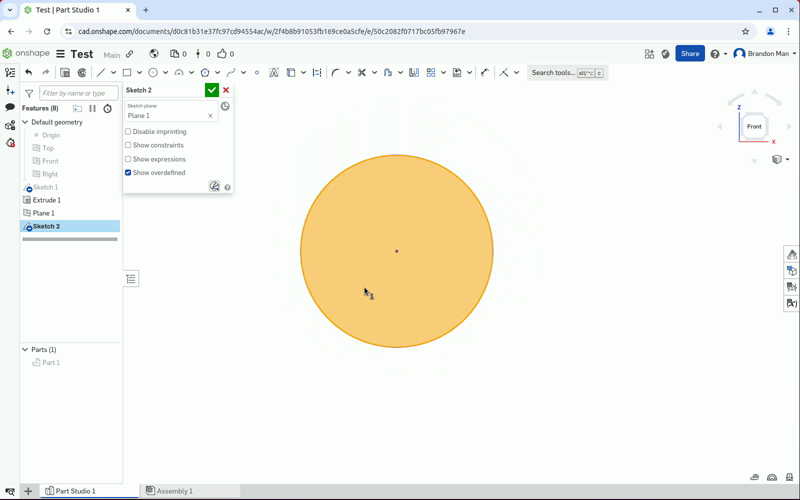
scroll(-6)
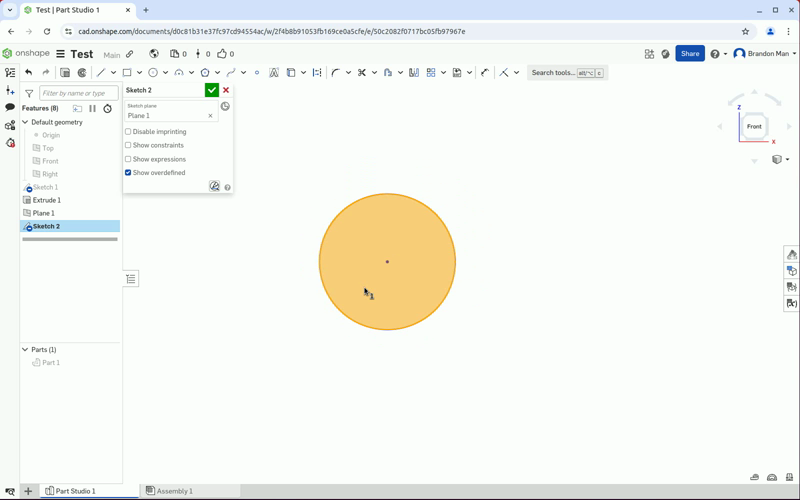
scroll(-6)
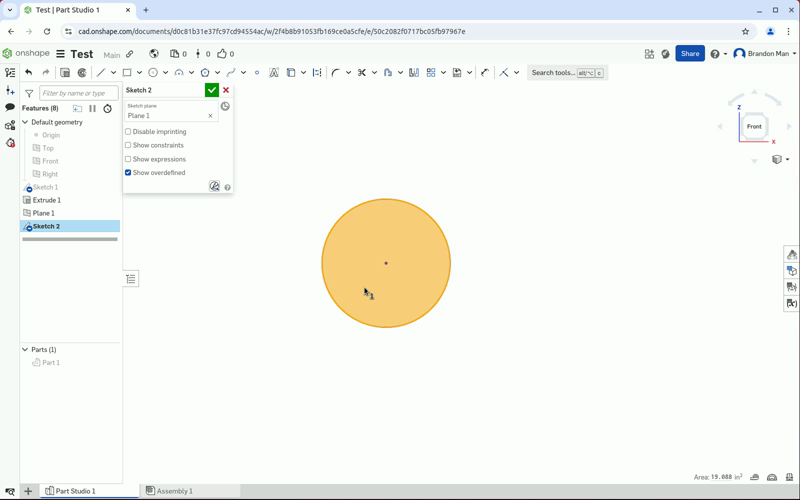
scroll(-6)
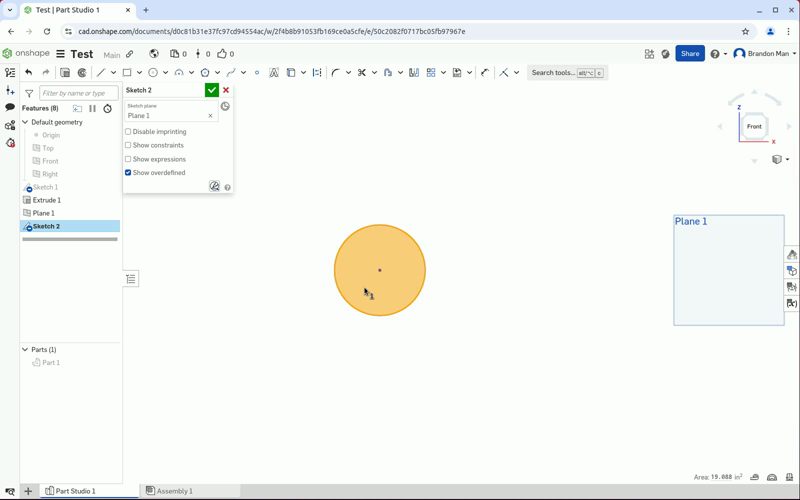
scroll(-6)
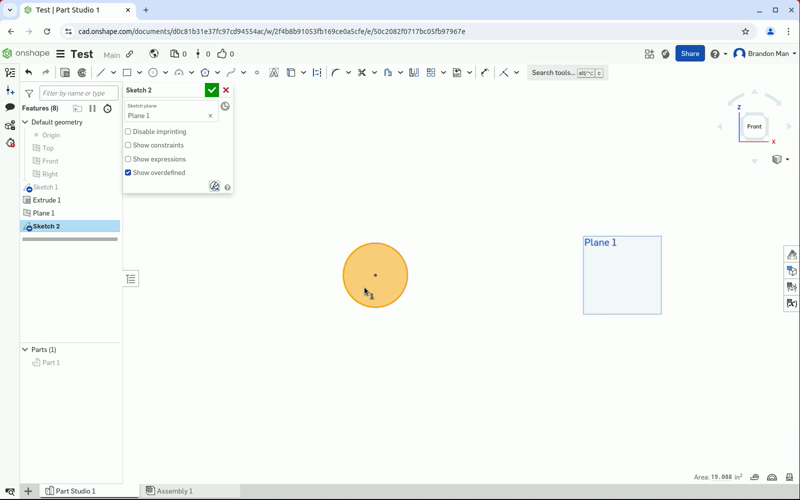
scroll(-6)
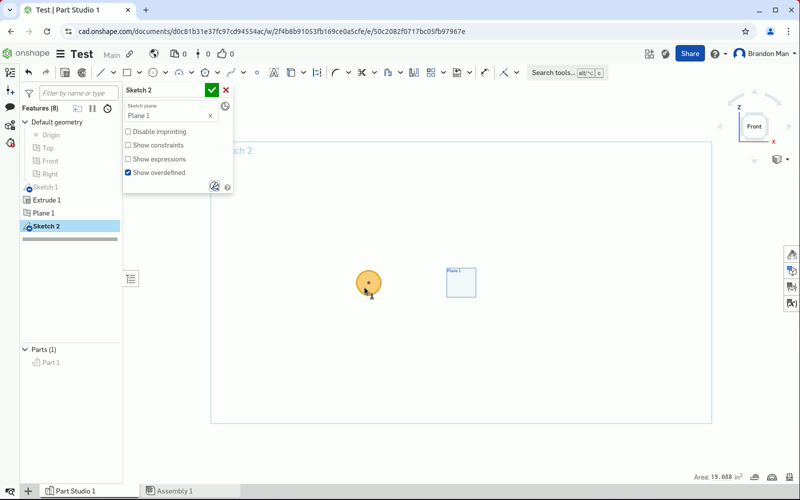
mouse_move(73, 352)
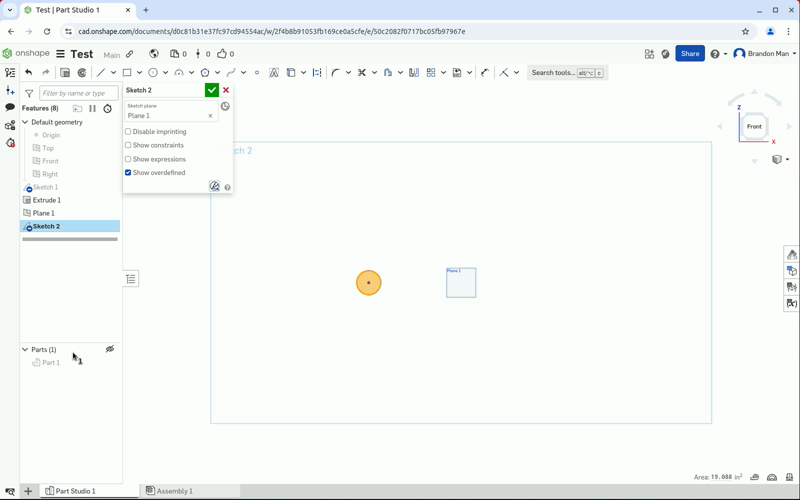
key(shift+y)
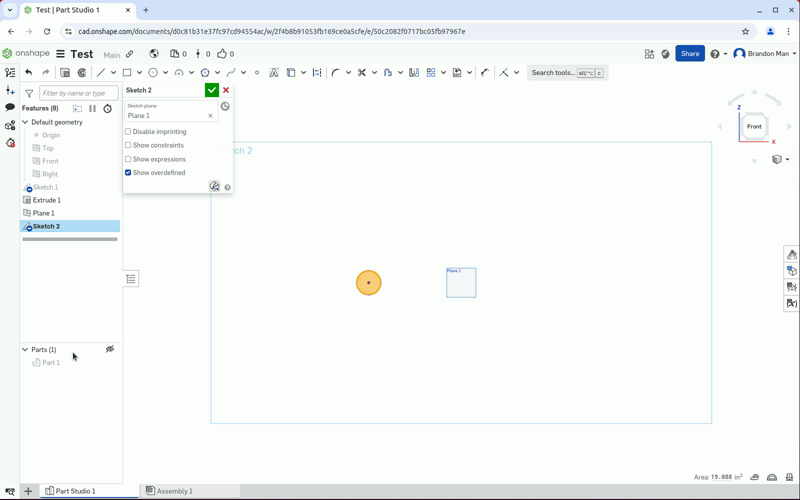
key(shift+e)
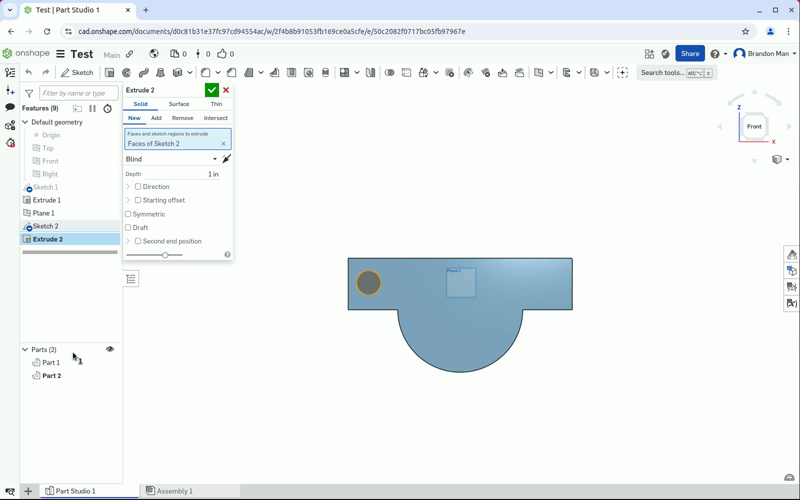
mouse_move(143, 106)
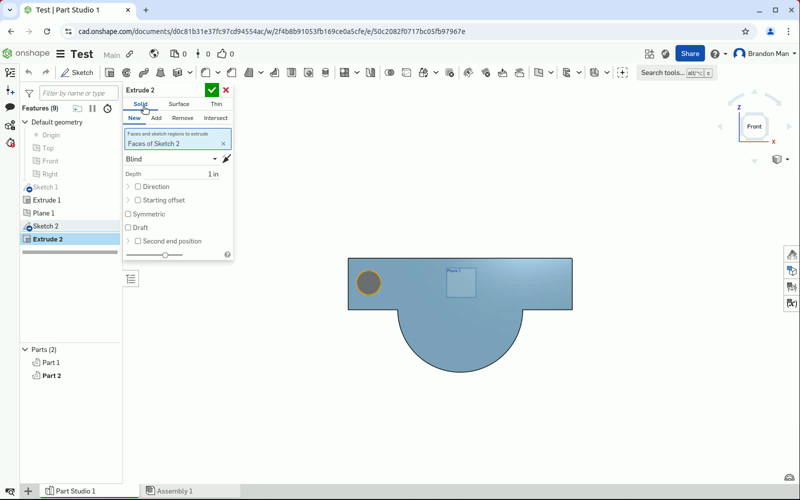
click(143, 106)
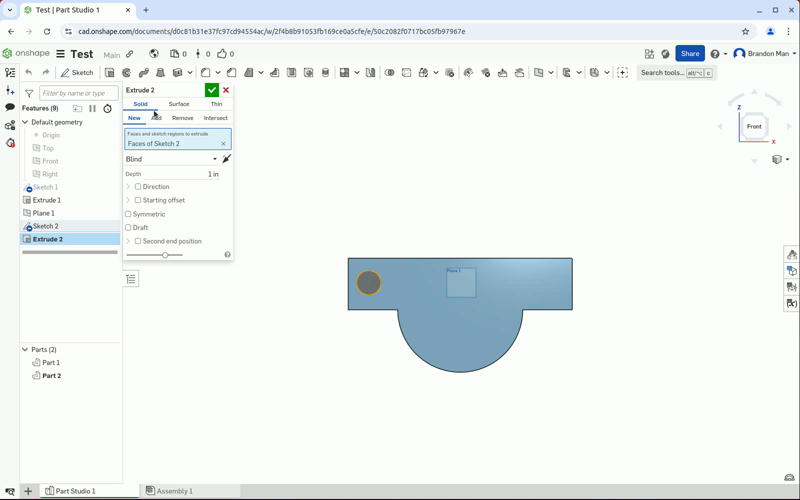
mouse_move(186, 120)
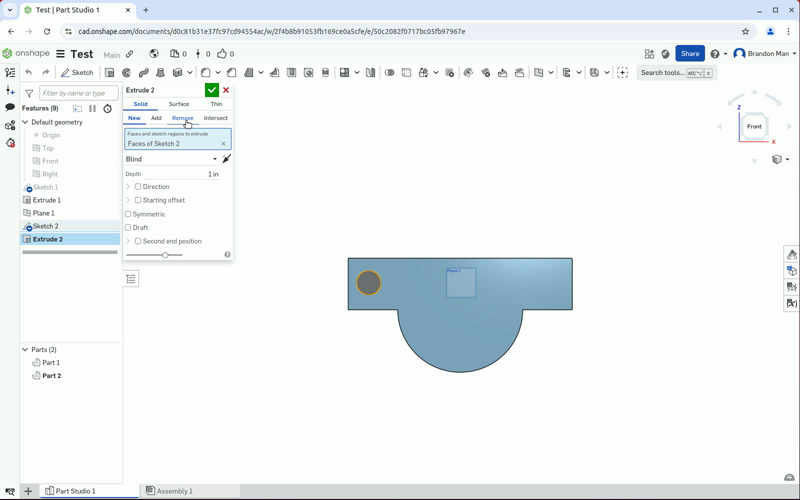
click(186, 120)
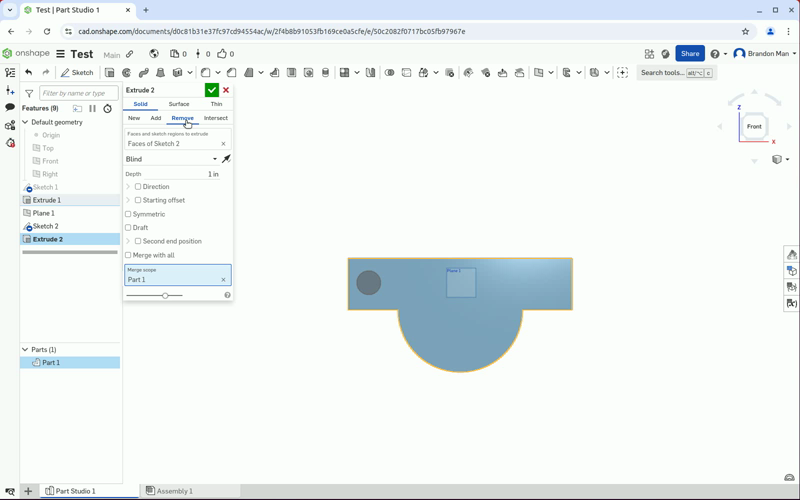
key(tab, 4)
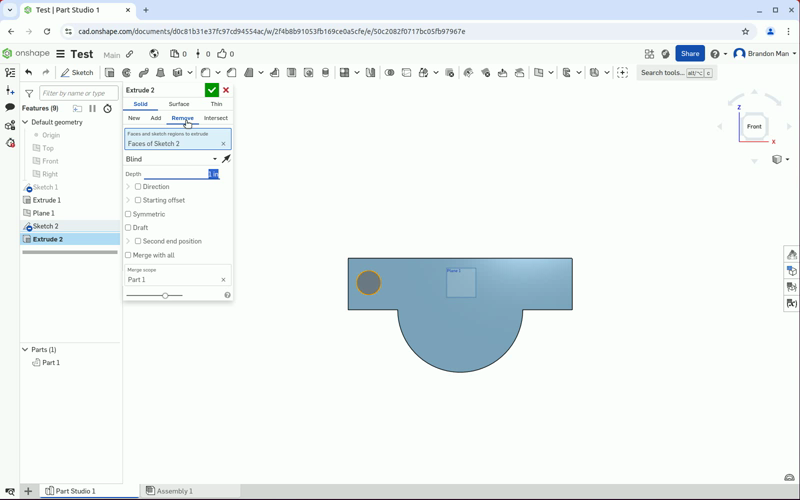
text(19.016)
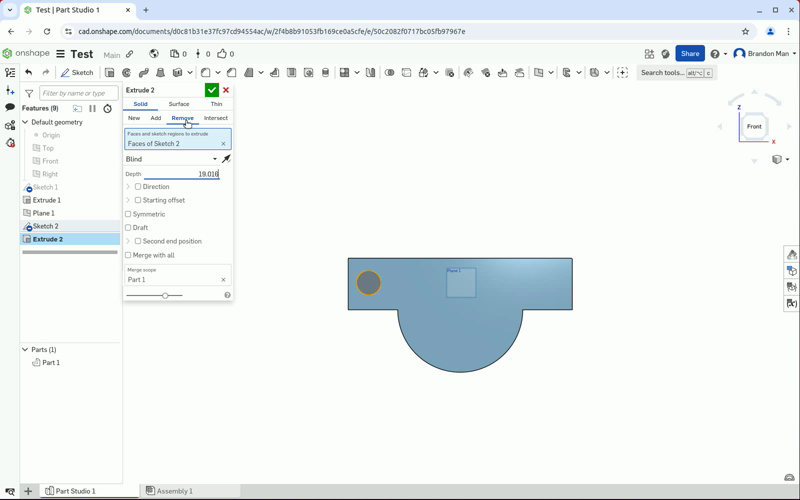
key(tab, 6)
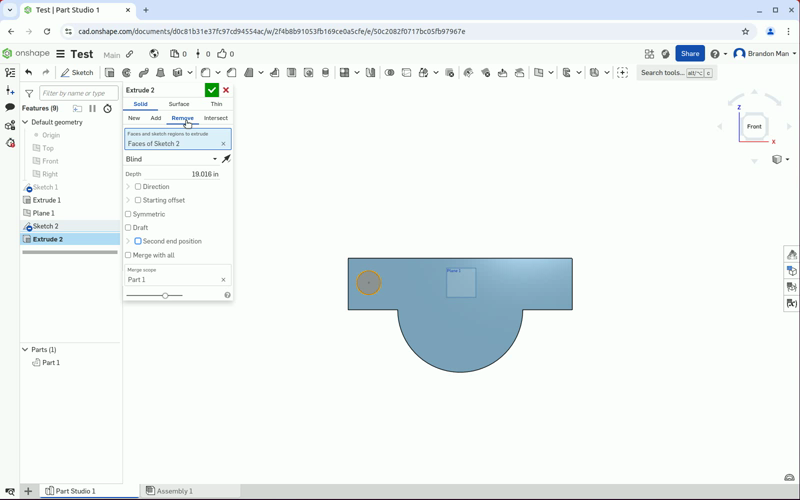
key(space)
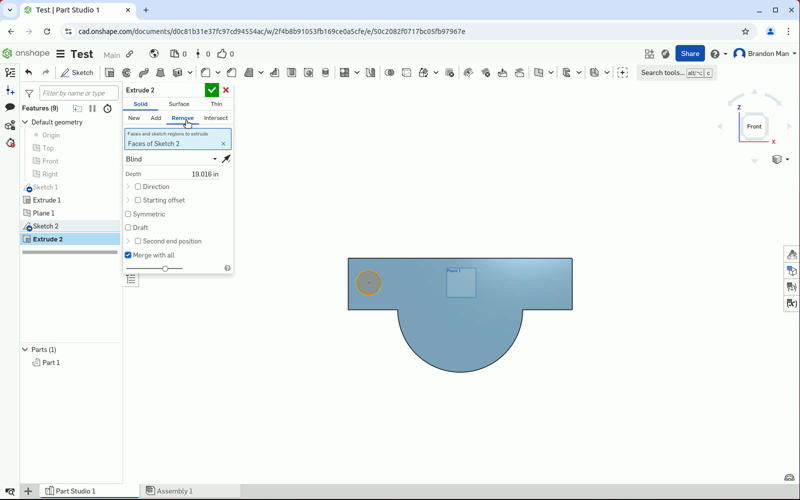
key(enter)
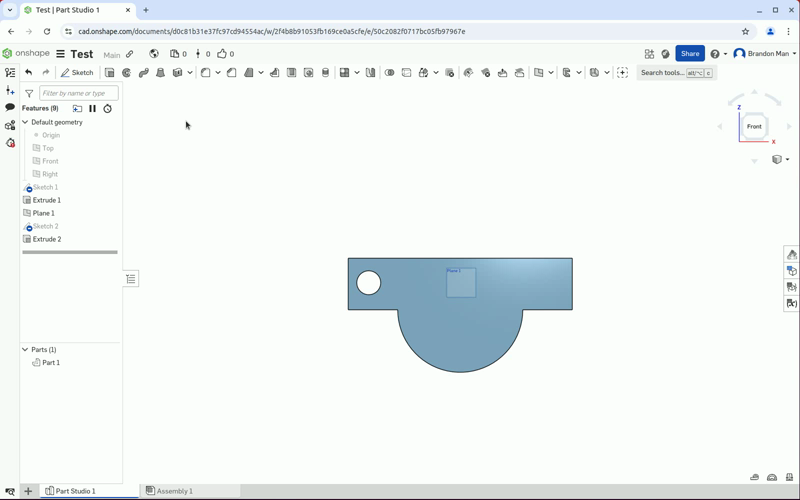
key(shift+h)
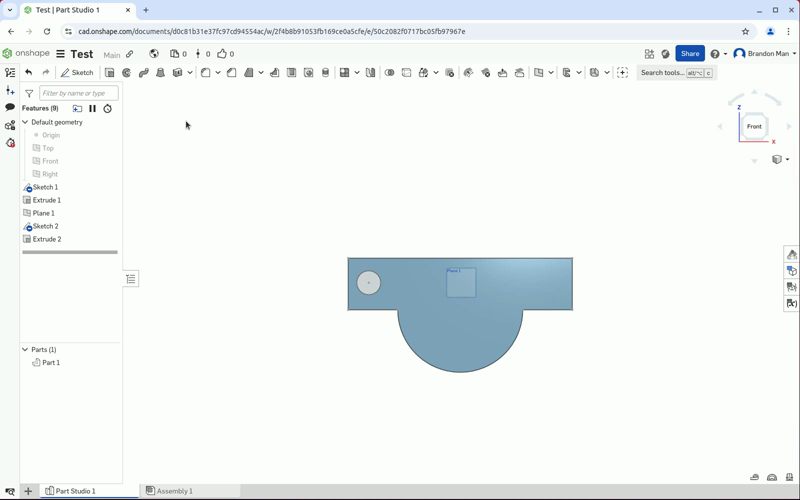
key(shift+h)
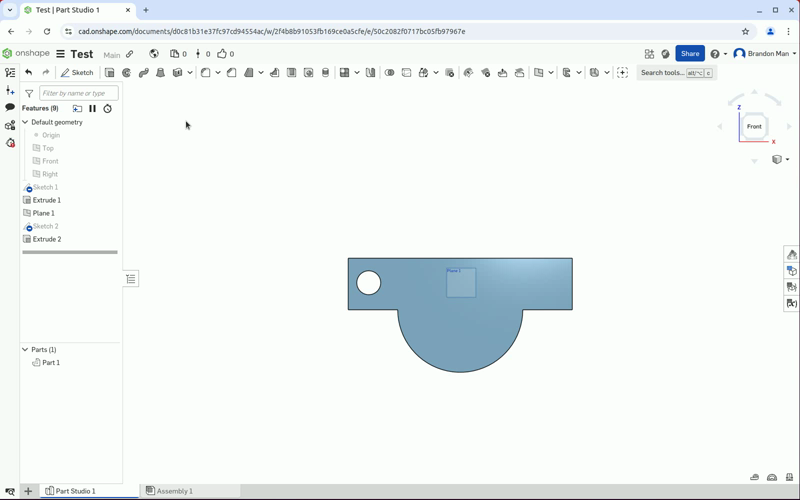
mouse_move(73, 189)
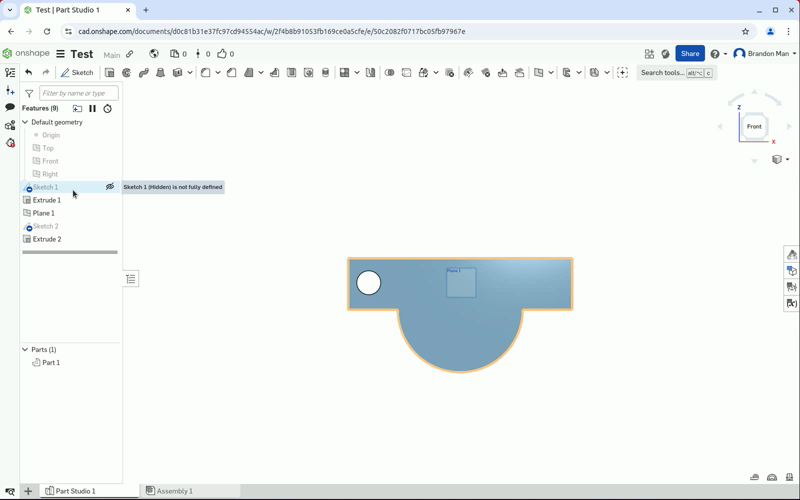
click(73, 189)
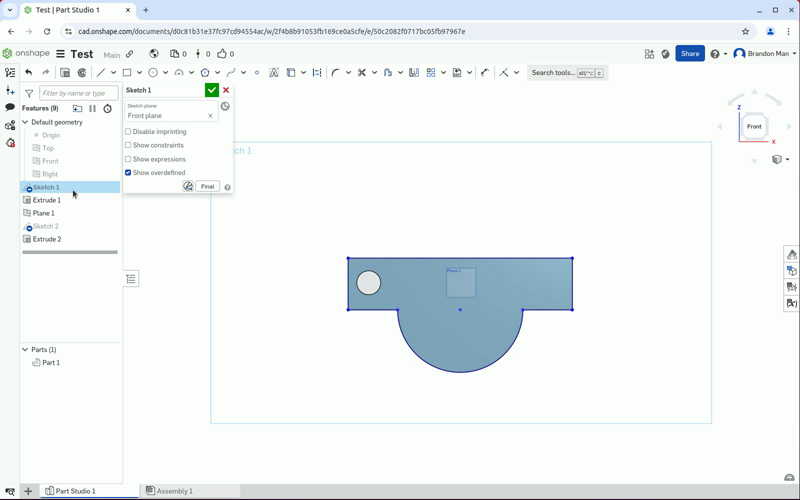
mouse_move(229, 92)
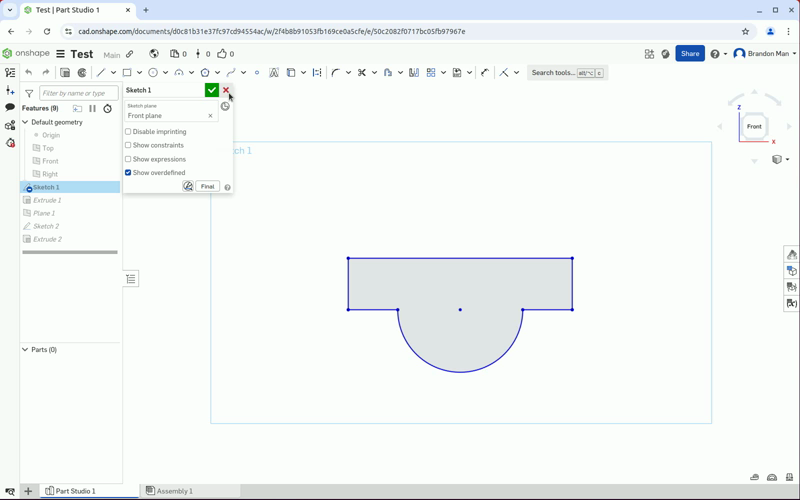
click(229, 92)
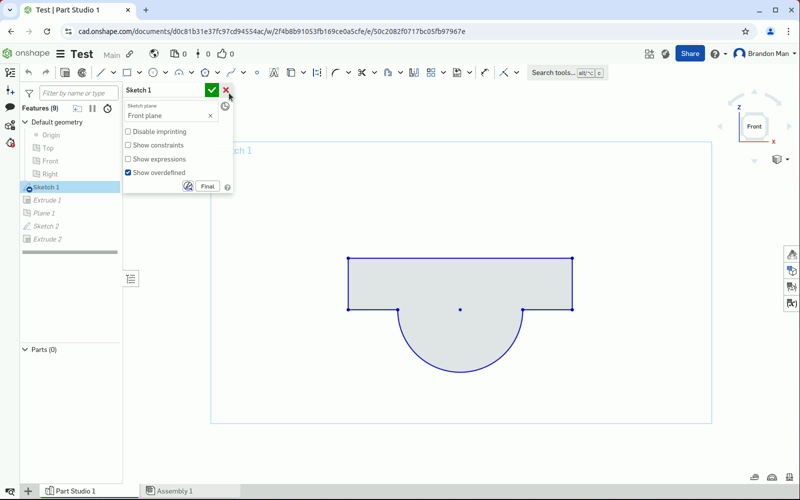
key(shift+s)
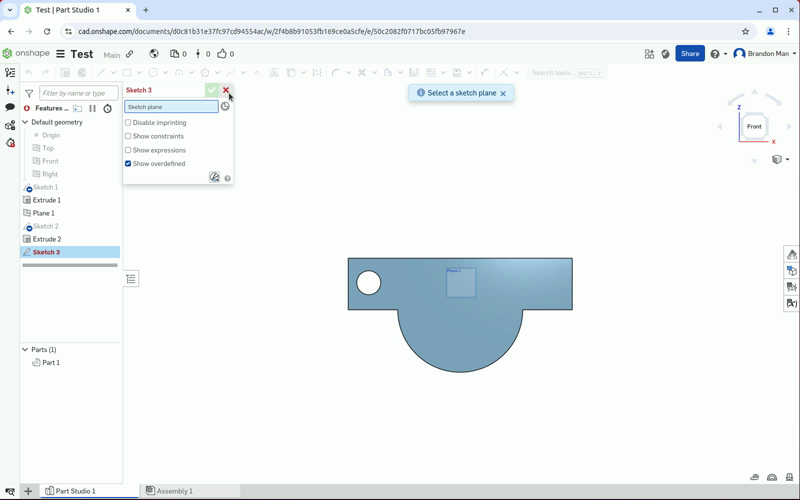
mouse_move(73, 215)
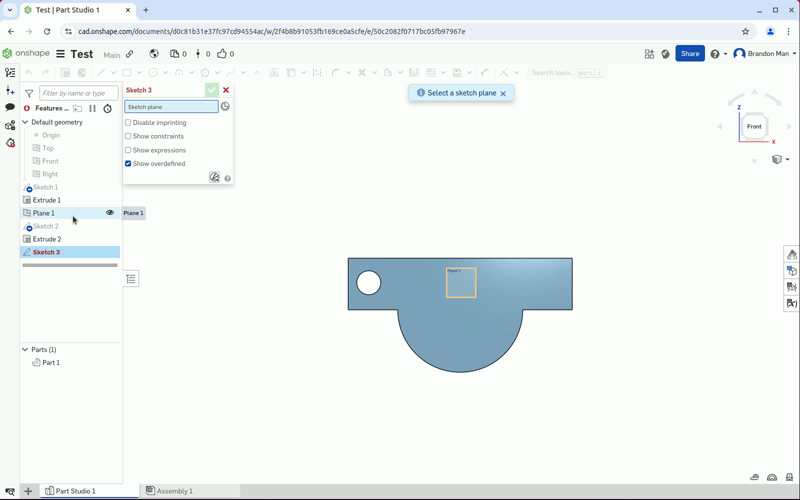
click(73, 215)
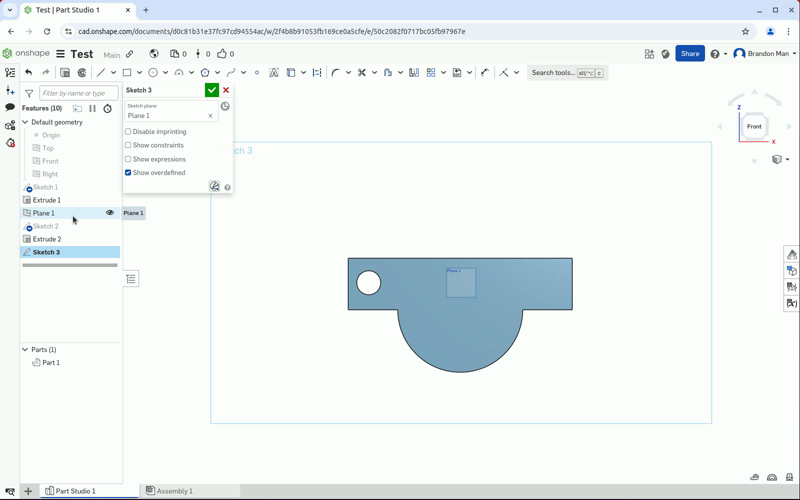
mouse_move(73, 352)
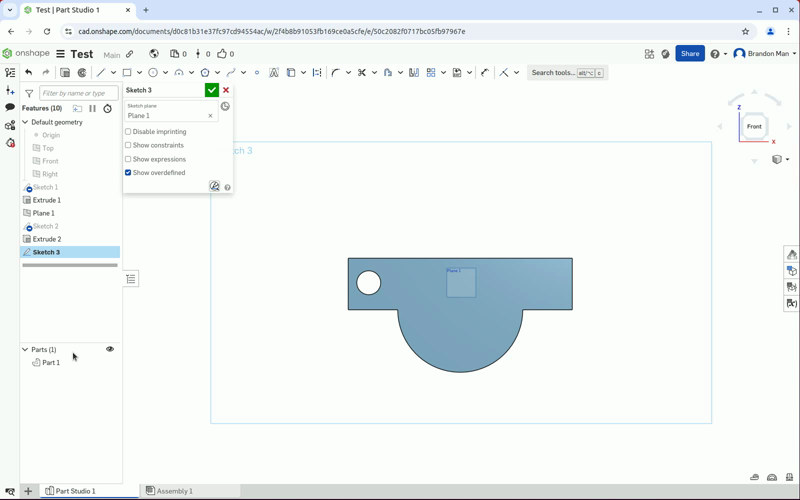
key(y)
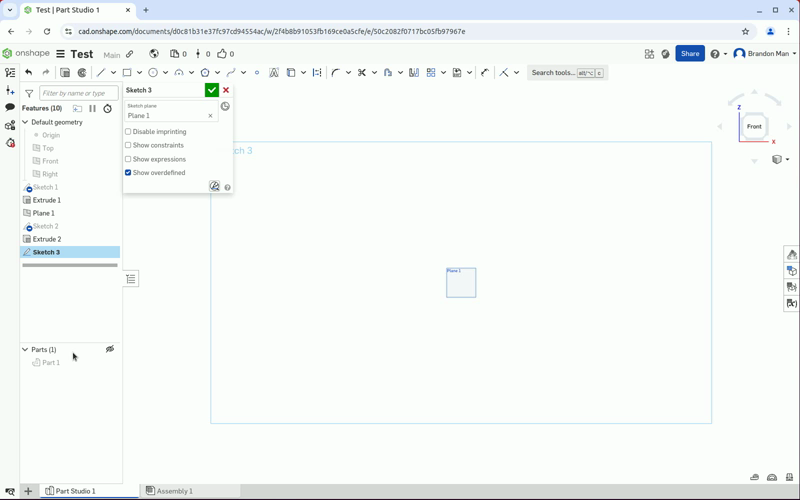
key(c)
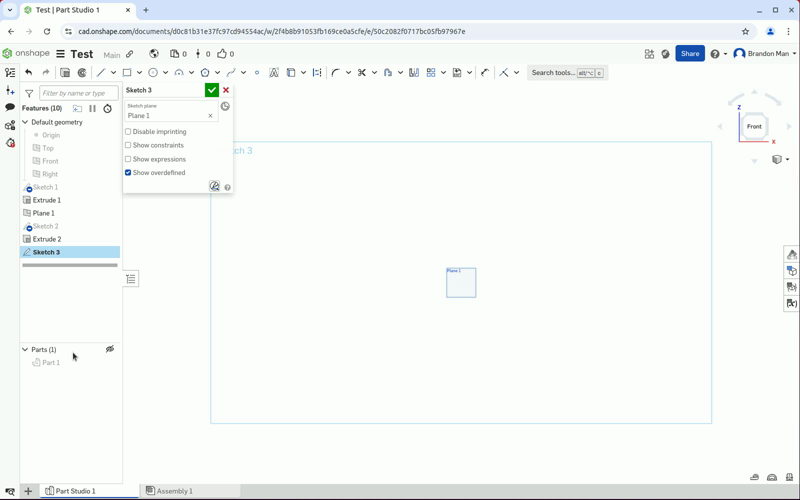
key_down(shift)
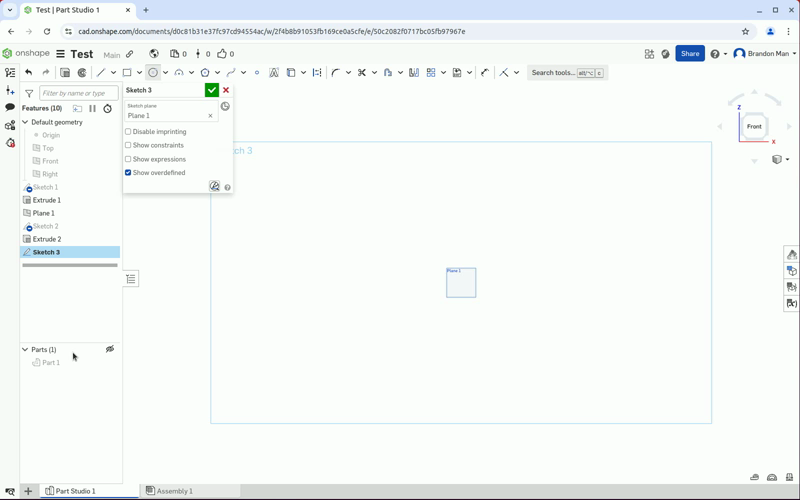
mouse_move(555, 282)
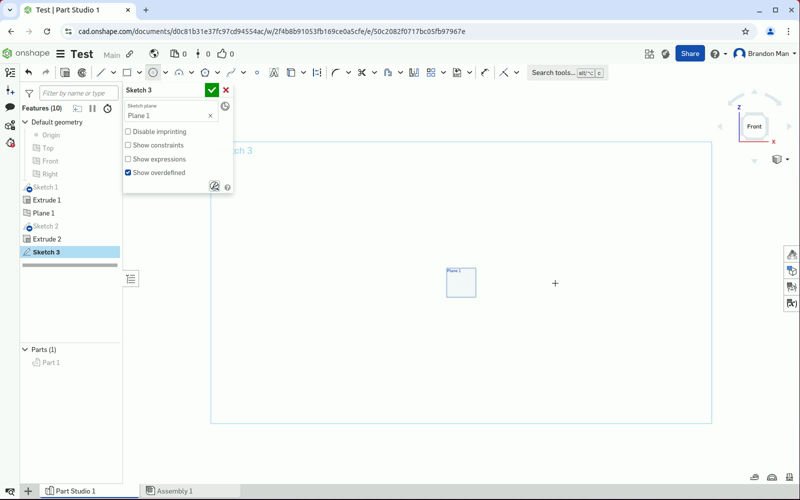
click(555, 282)
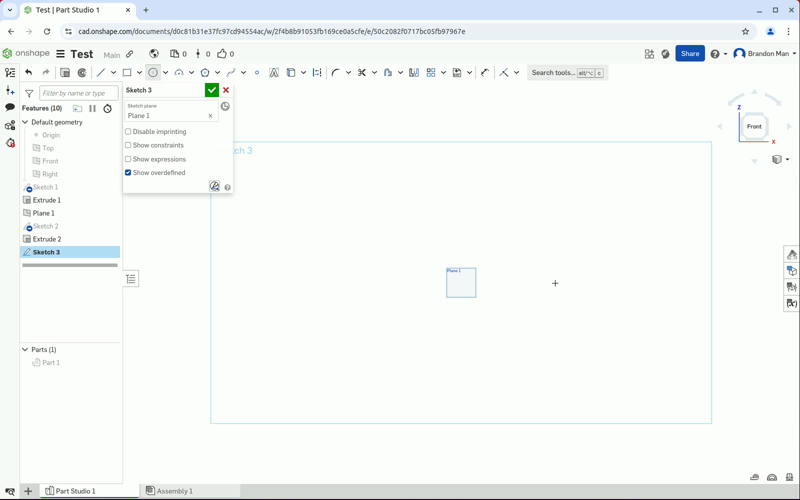
key_up(shift)
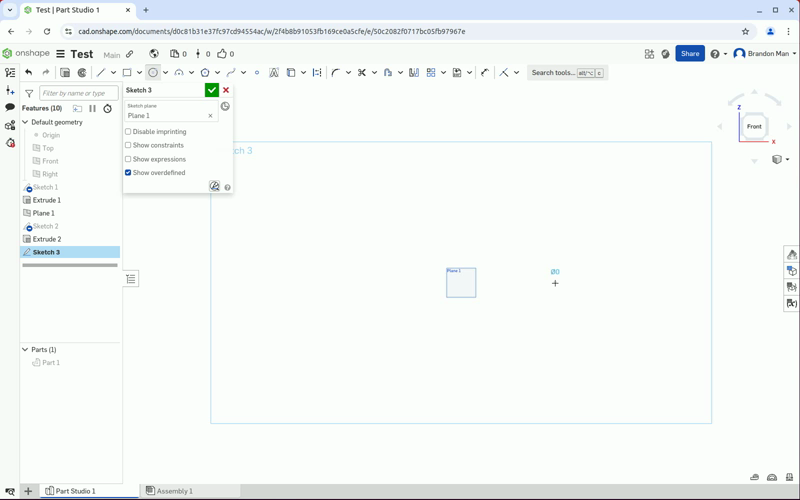
mouse_move(567, 282)
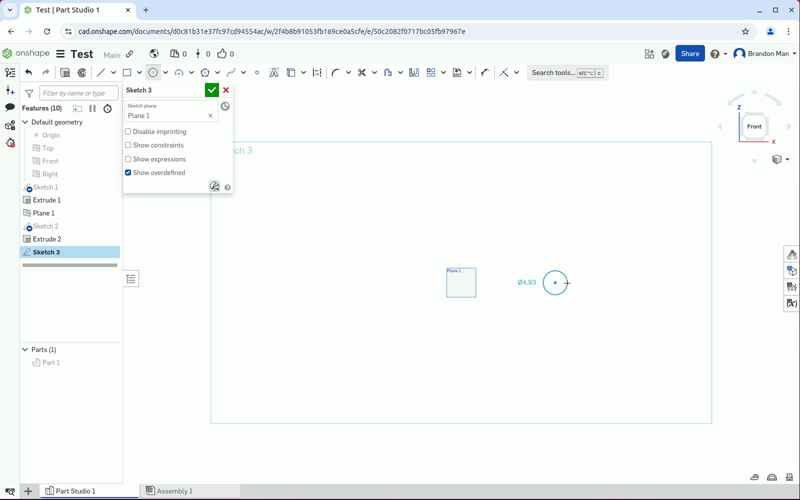
click(567, 282)
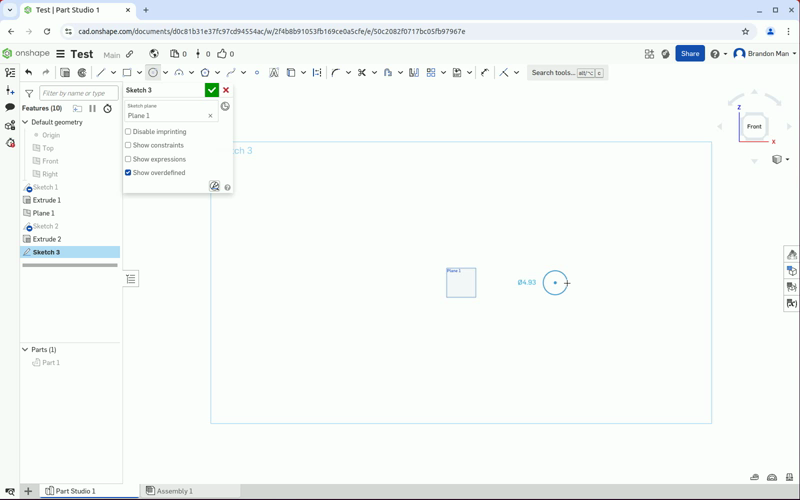
key(esc)
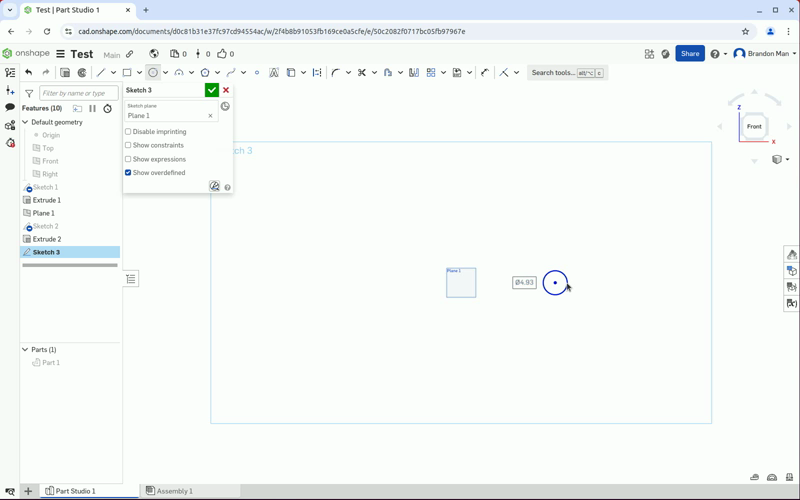
mouse_move(562, 284)
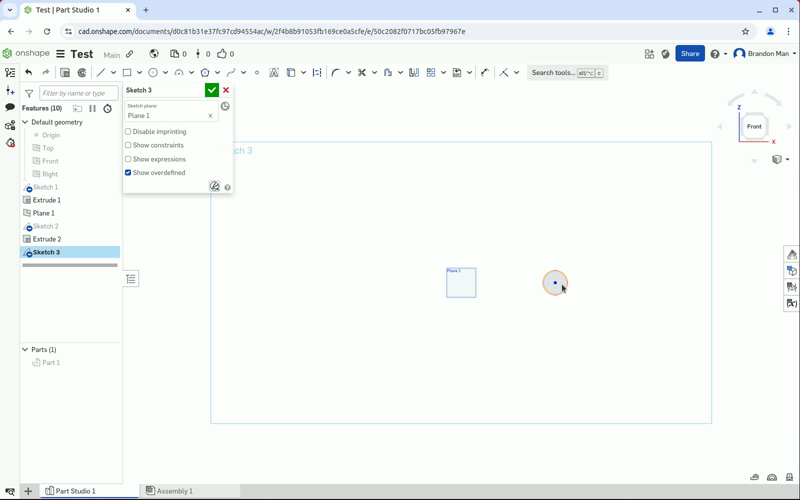
scroll(6)
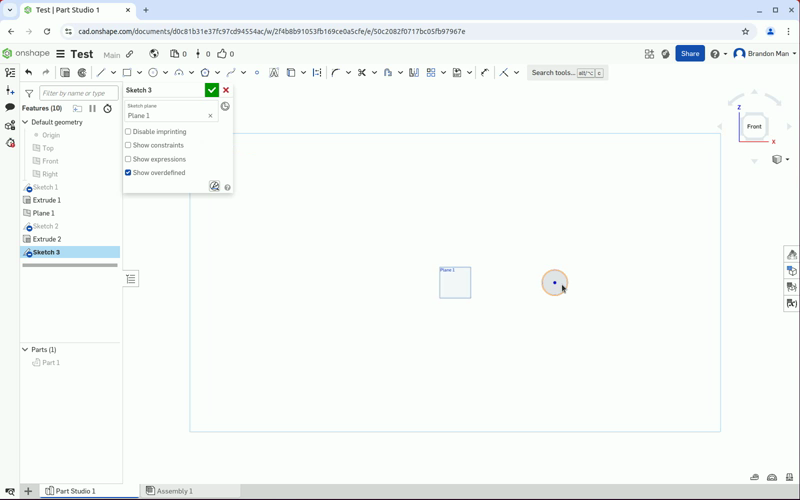
scroll(6)
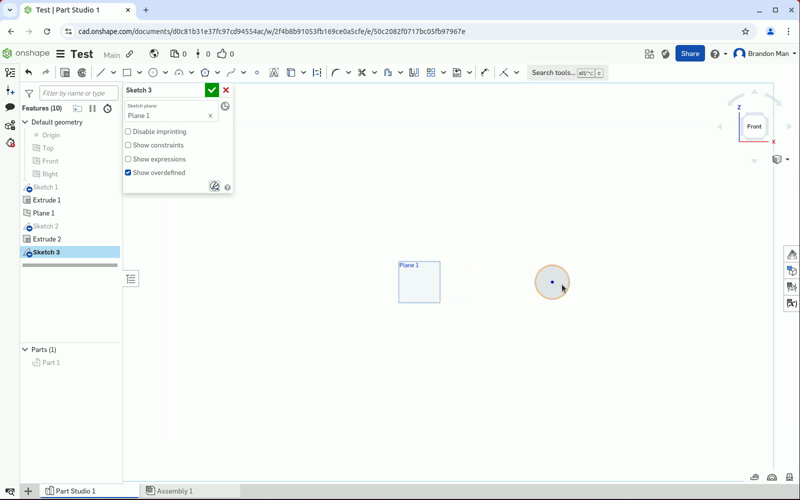
scroll(6)
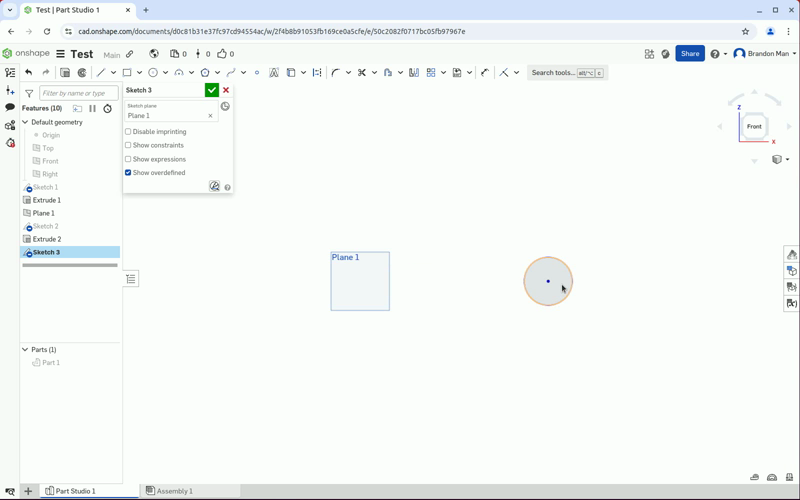
scroll(6)
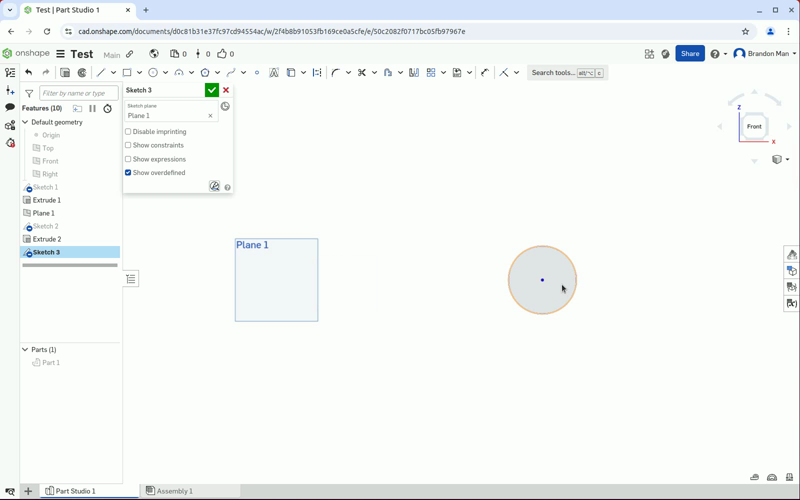
scroll(6)
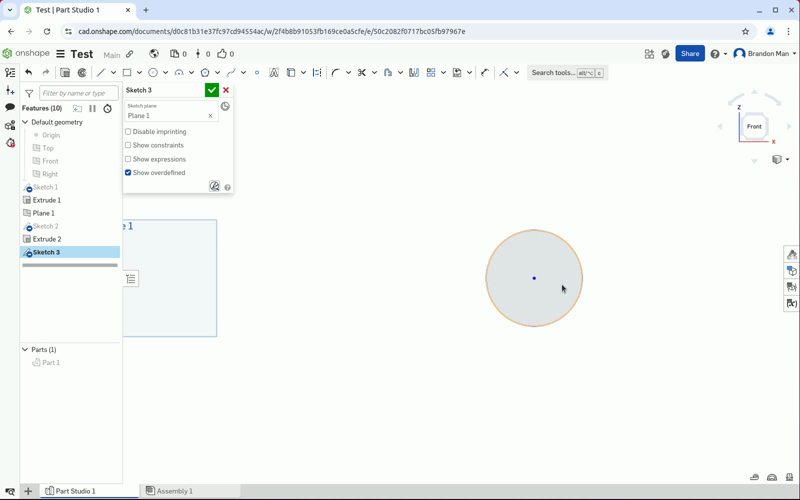
scroll(6)
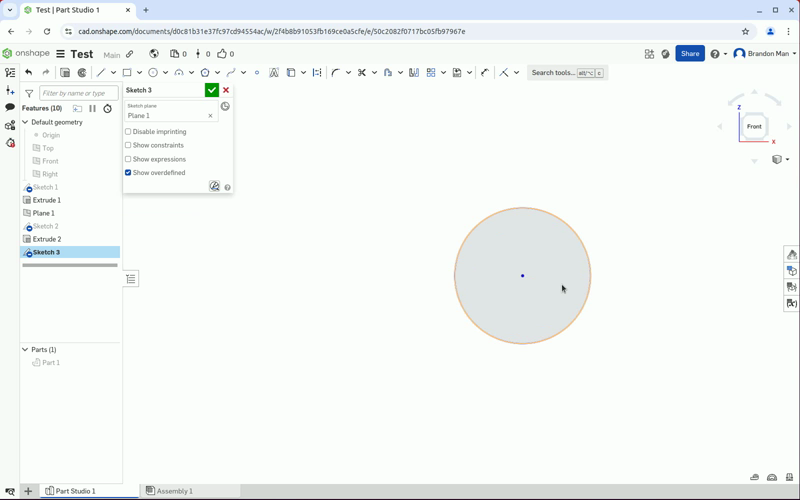
scroll(6)
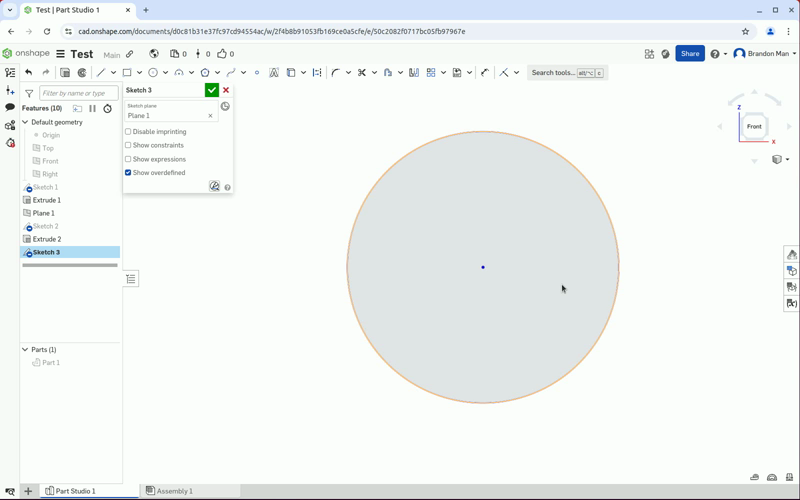
click(562, 284)
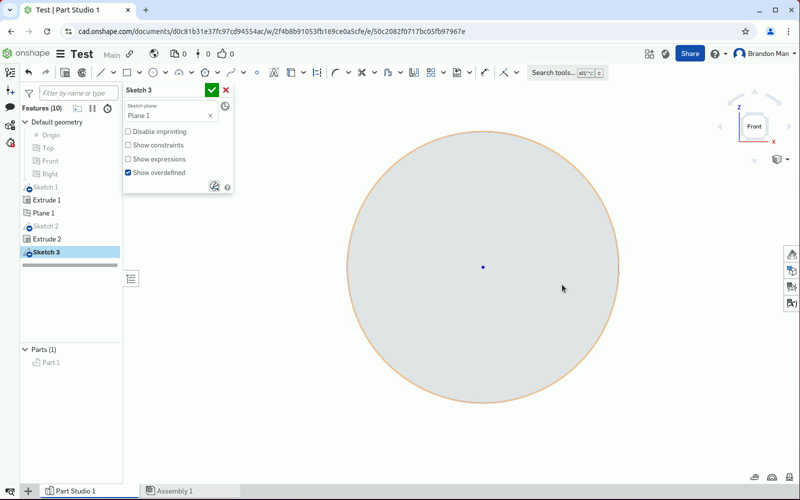
scroll(-6)
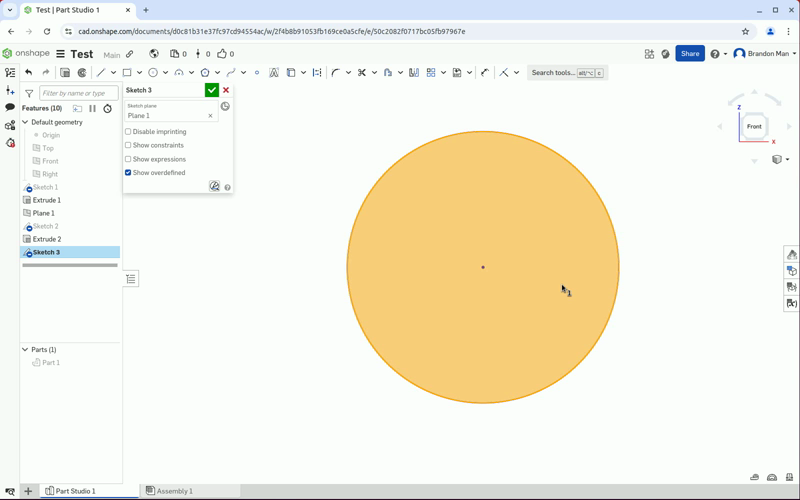
scroll(-6)
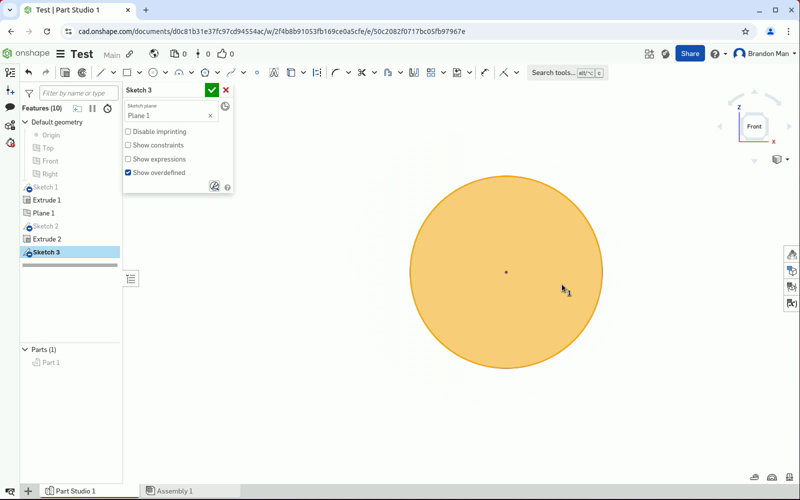
scroll(-6)
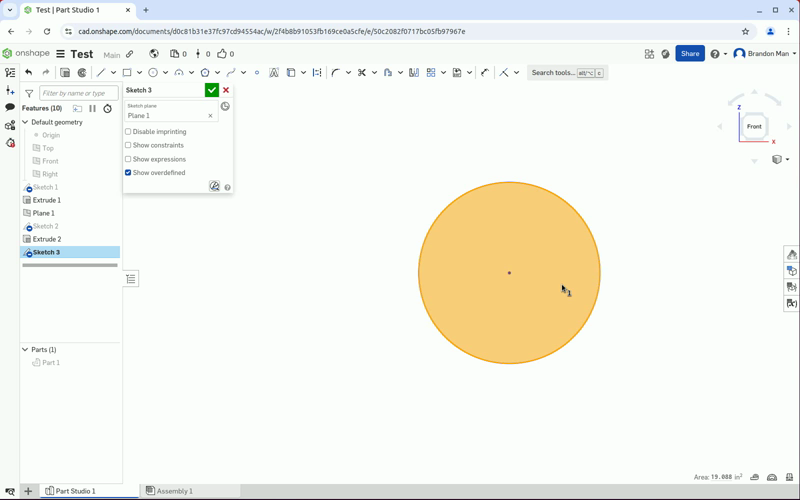
scroll(-6)
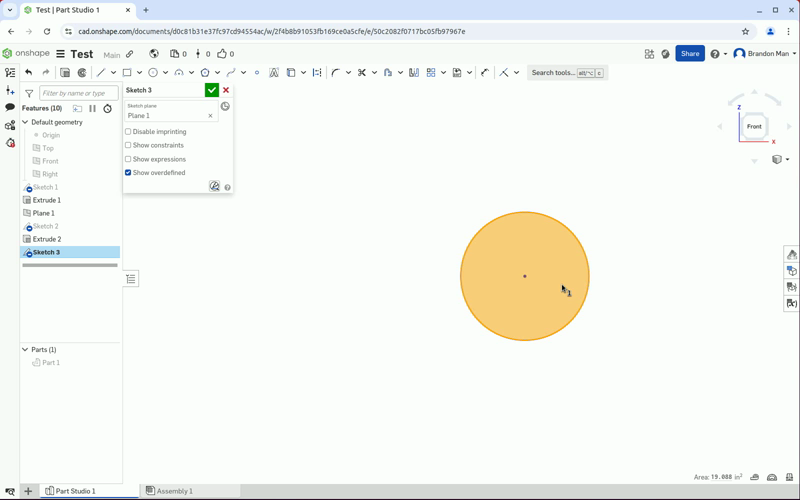
scroll(-6)
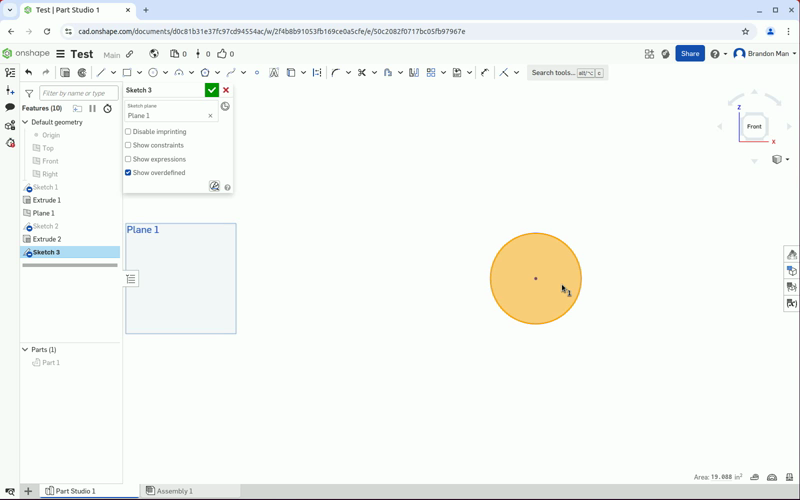
scroll(-6)
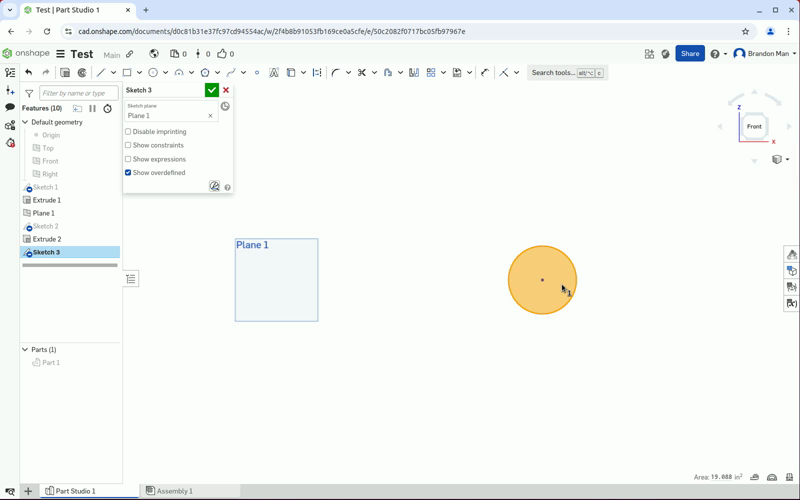
scroll(-6)
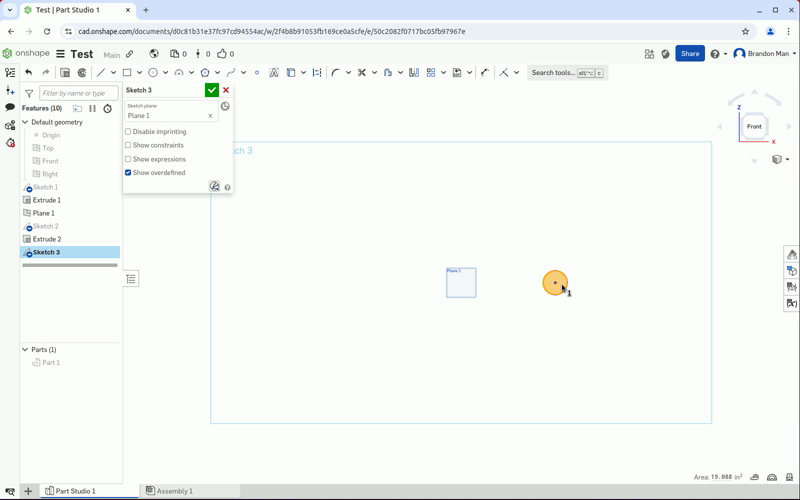
mouse_move(73, 352)
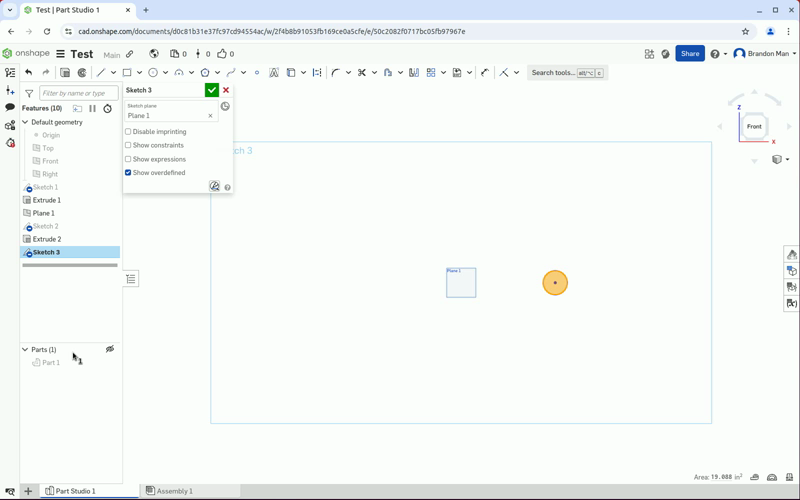
key(shift+y)
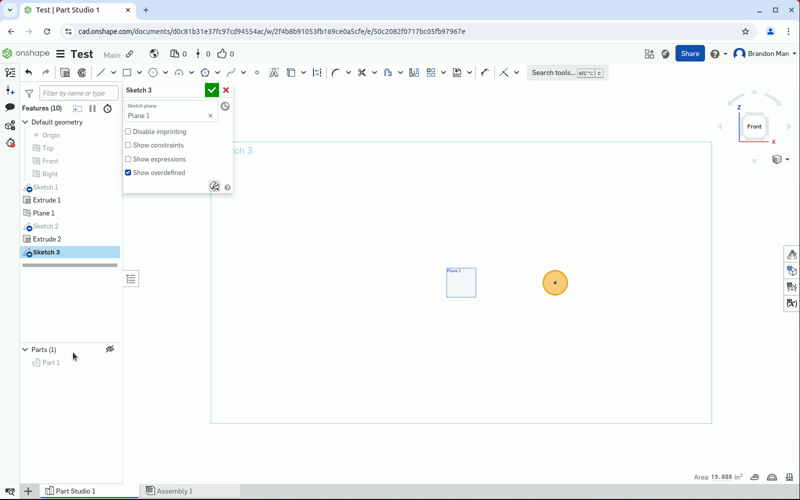
key(shift+e)
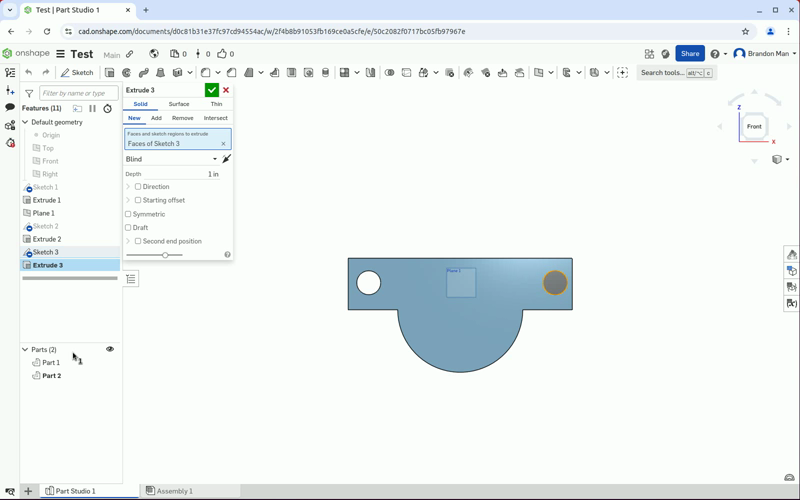
mouse_move(143, 106)
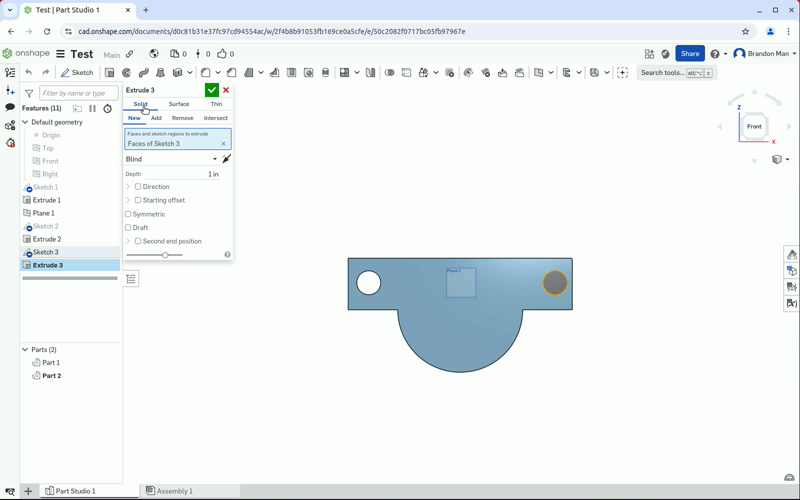
click(143, 106)
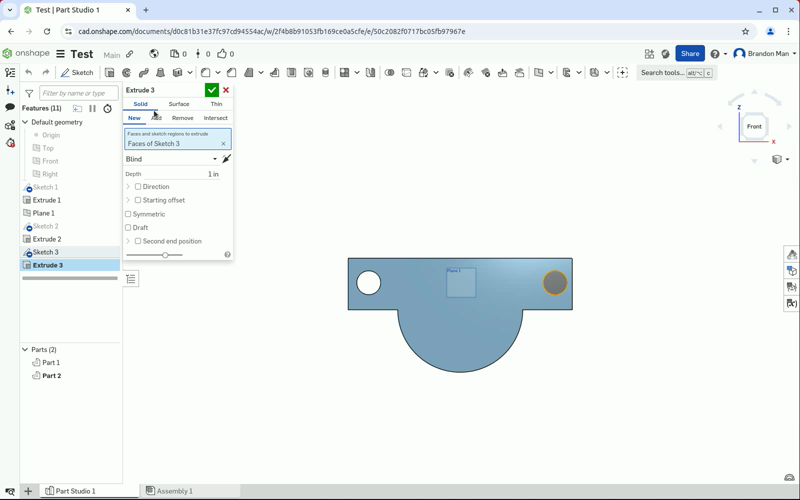
mouse_move(186, 120)
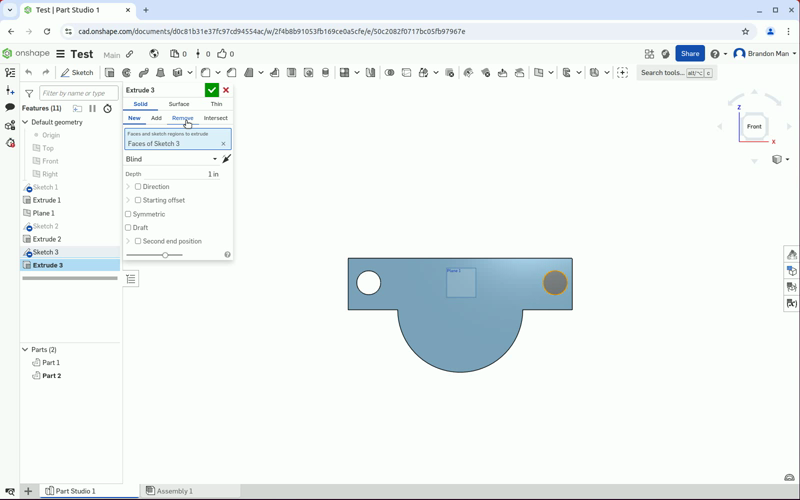
click(186, 120)
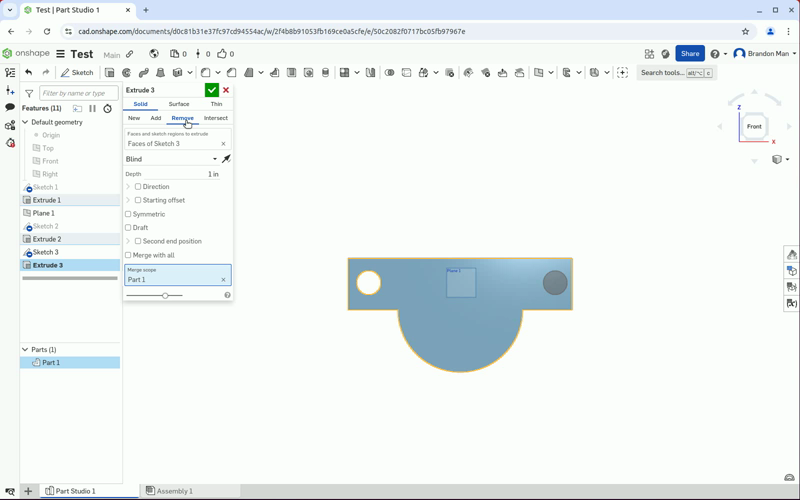
key(tab, 4)
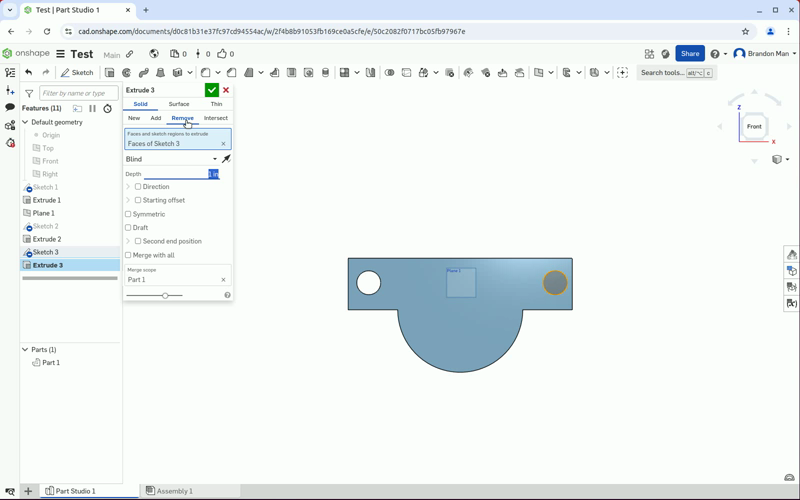
text(17.572)
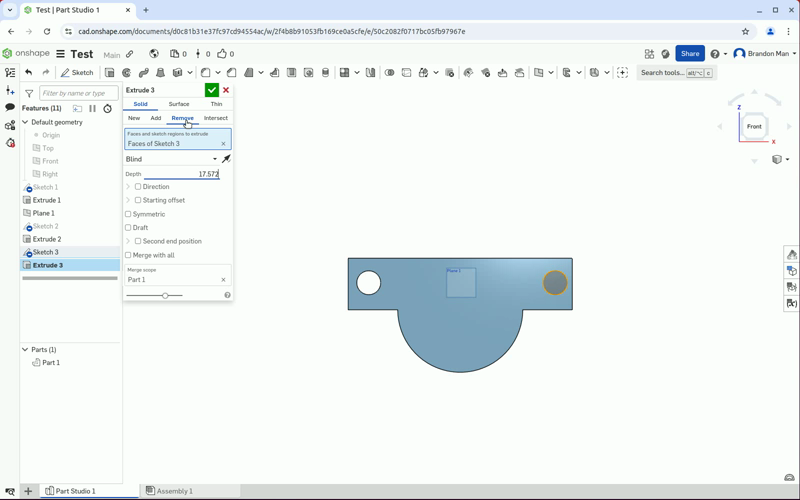
key(tab, 6)
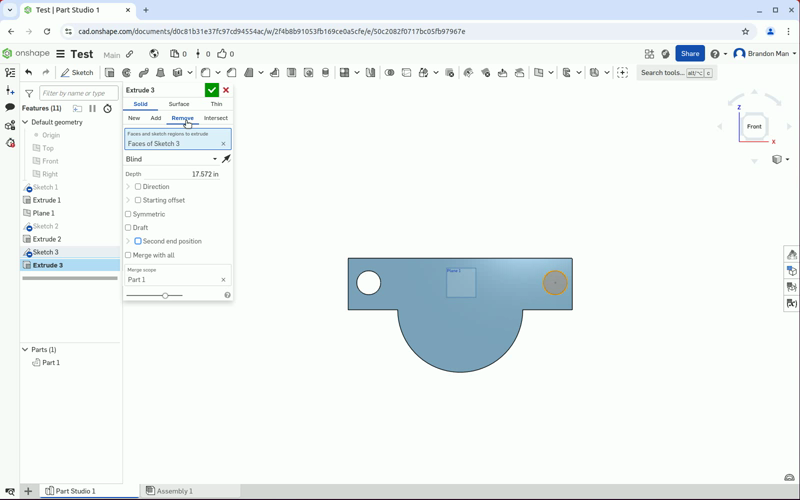
key(space)
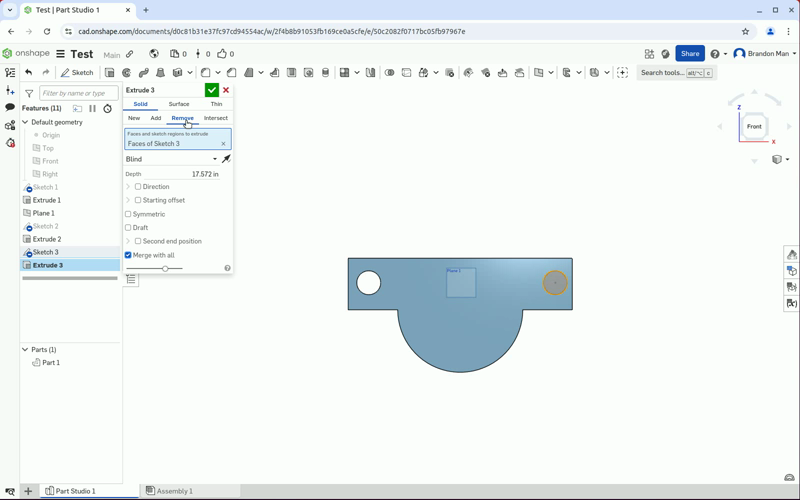
key(enter)
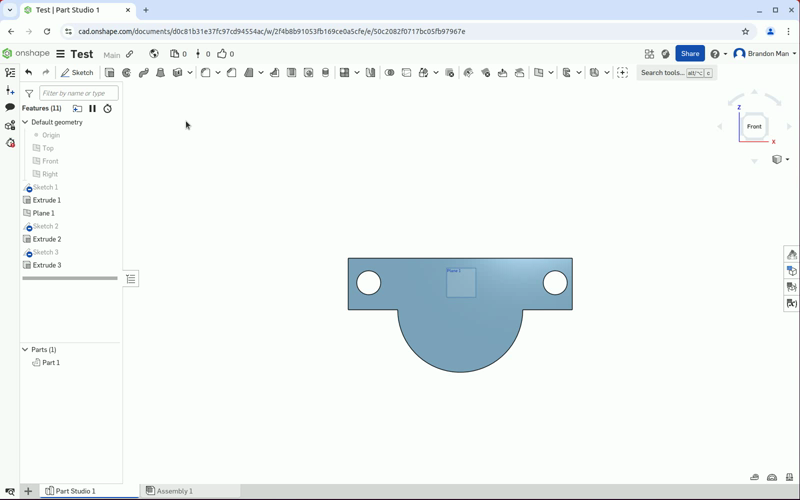
key(shift+h)
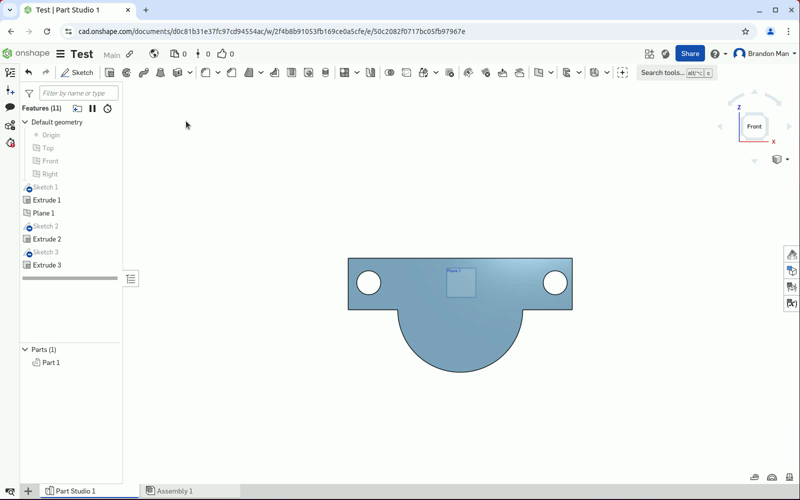
key(shift+h)
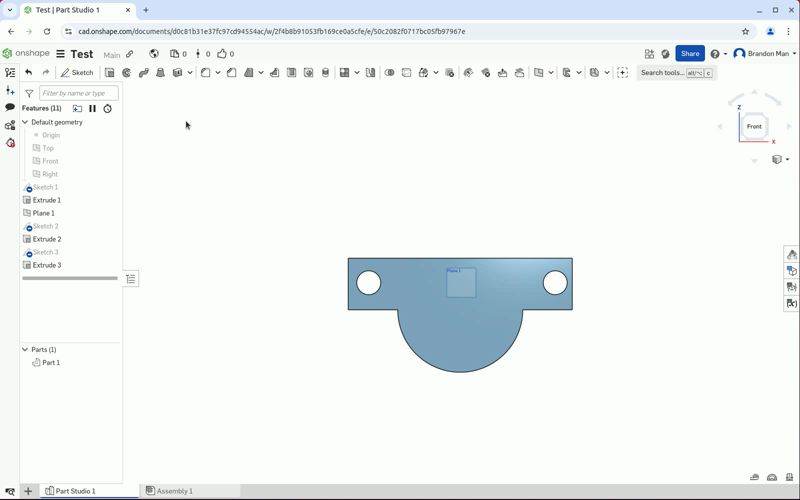
mouse_move(73, 189)
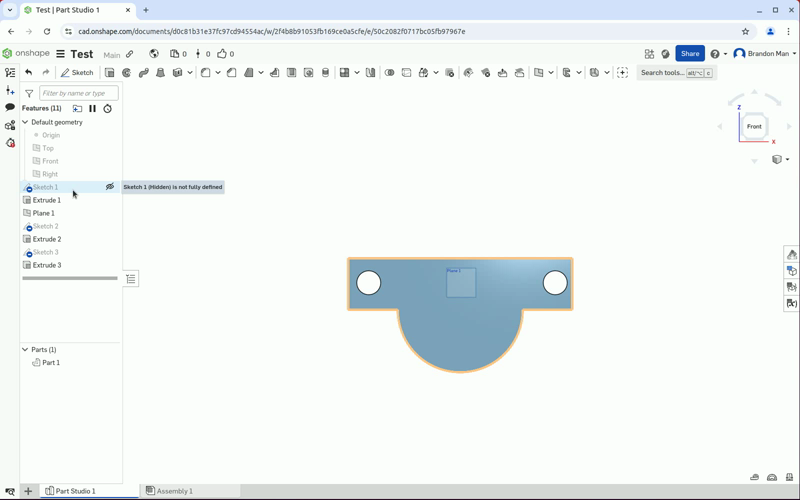
click(73, 189)
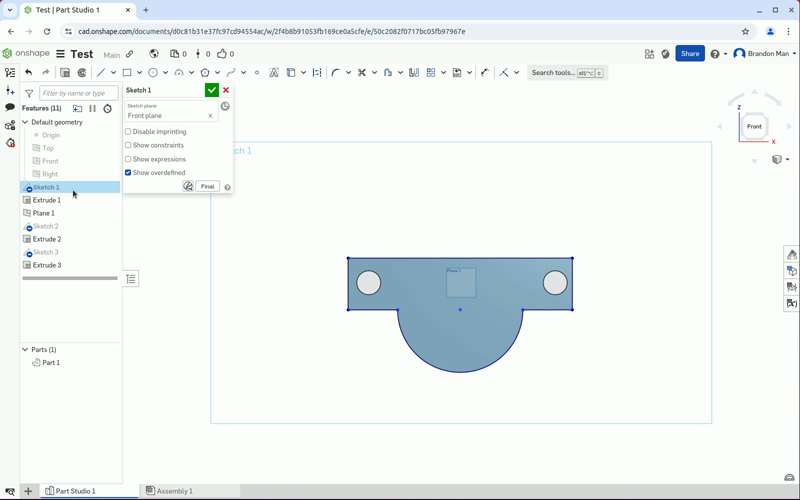
mouse_move(229, 92)
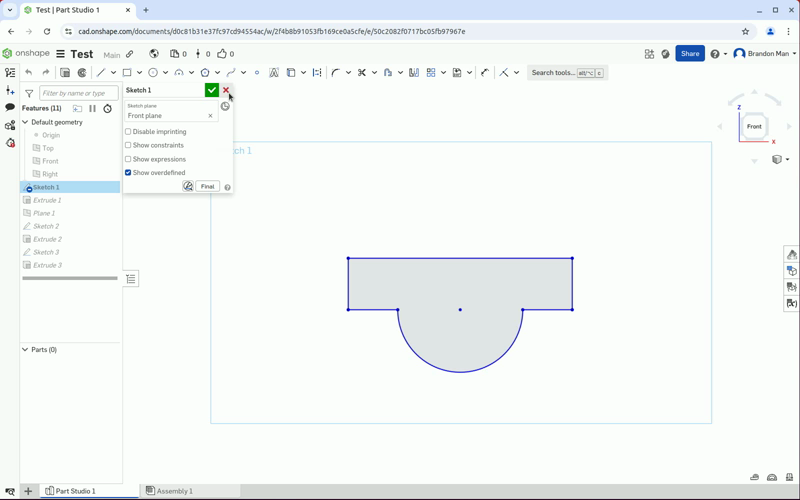
click(229, 92)
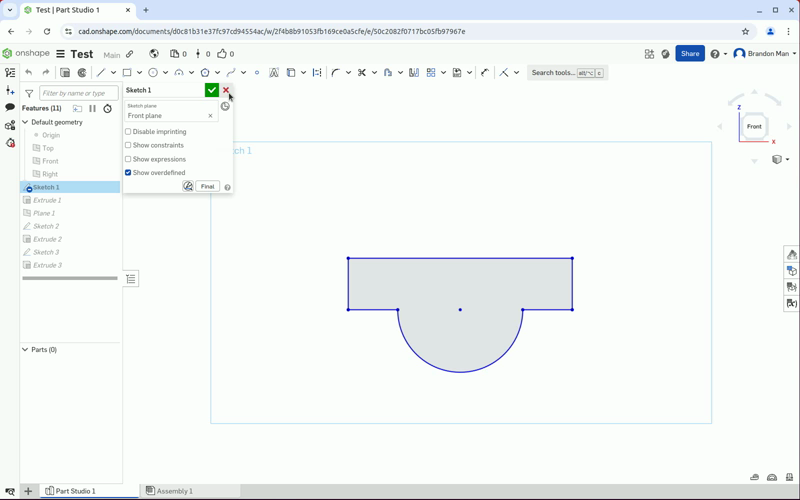
key(shift+s)
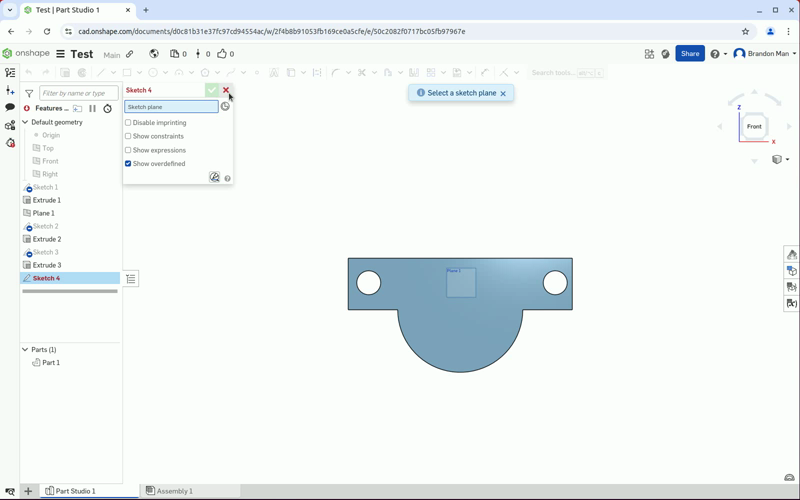
mouse_move(73, 215)
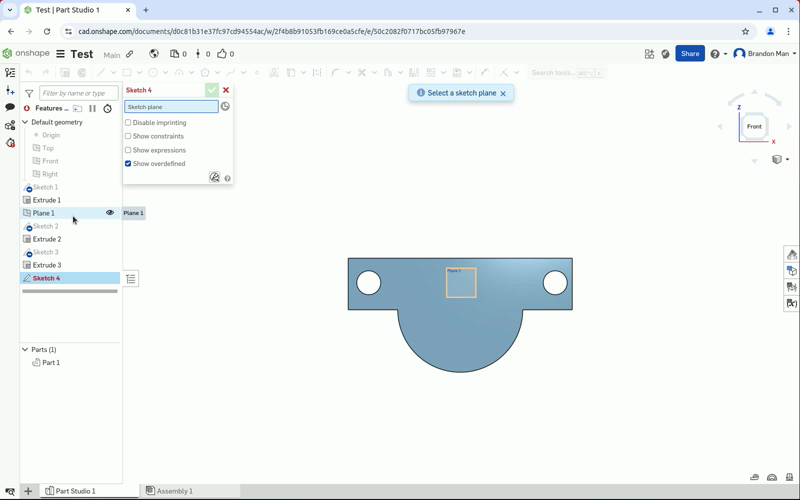
click(73, 215)
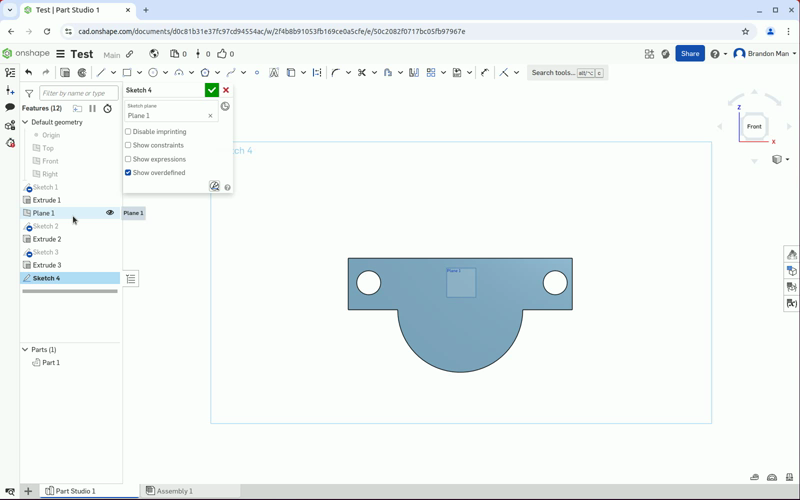
mouse_move(73, 352)
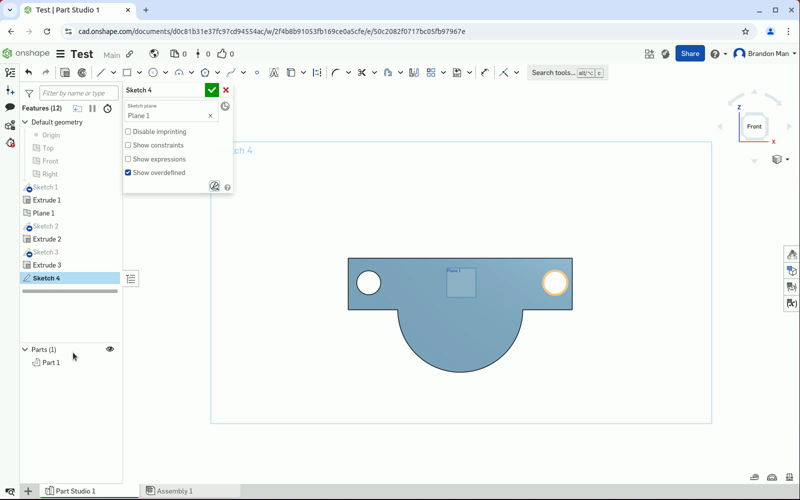
key(y)
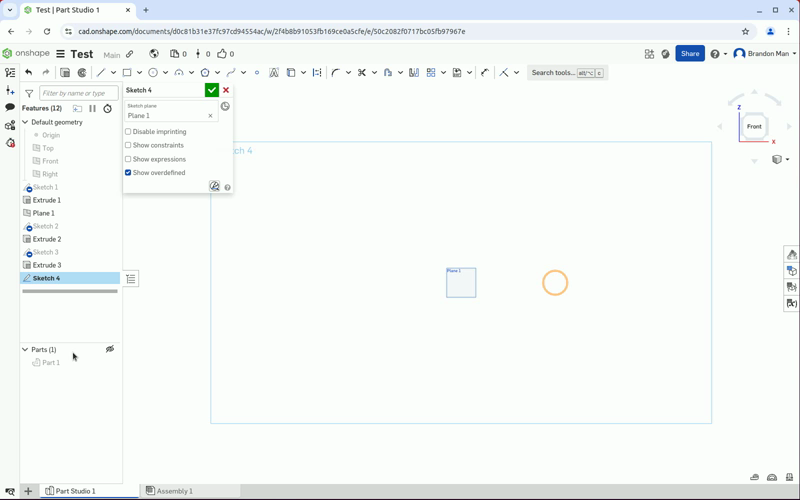
key(c)
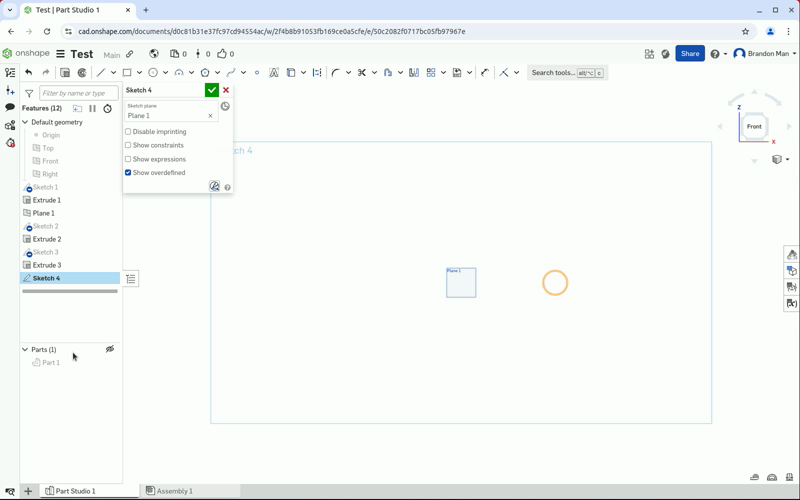
key_down(shift)
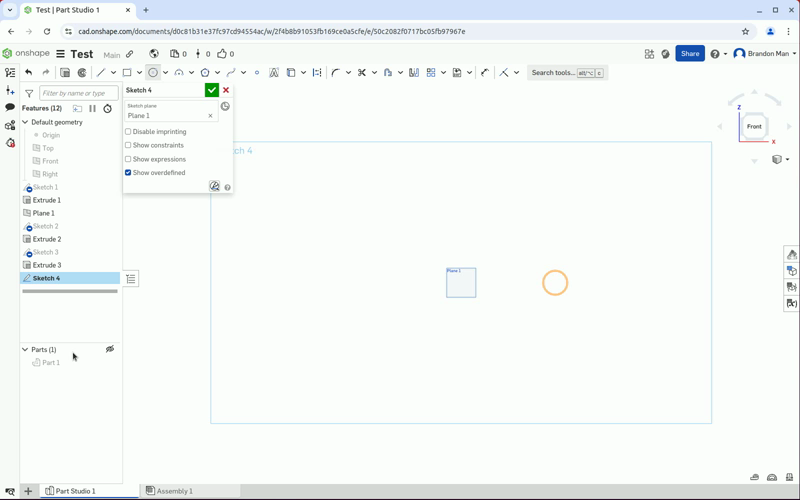
mouse_move(461, 325)
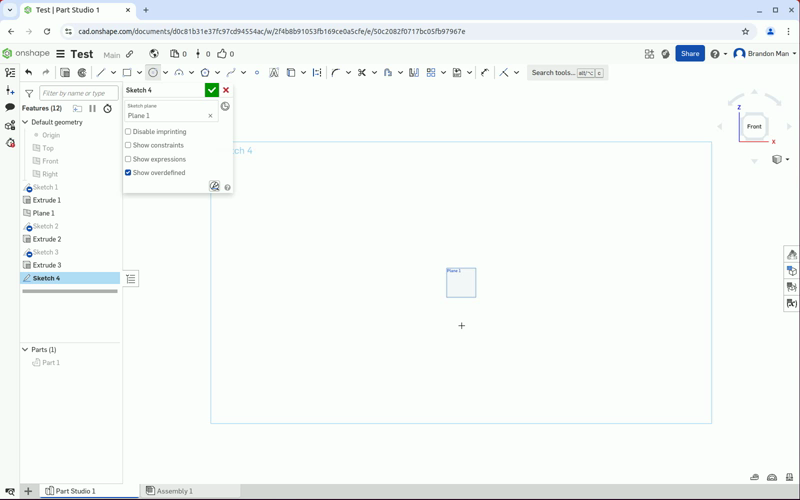
click(461, 325)
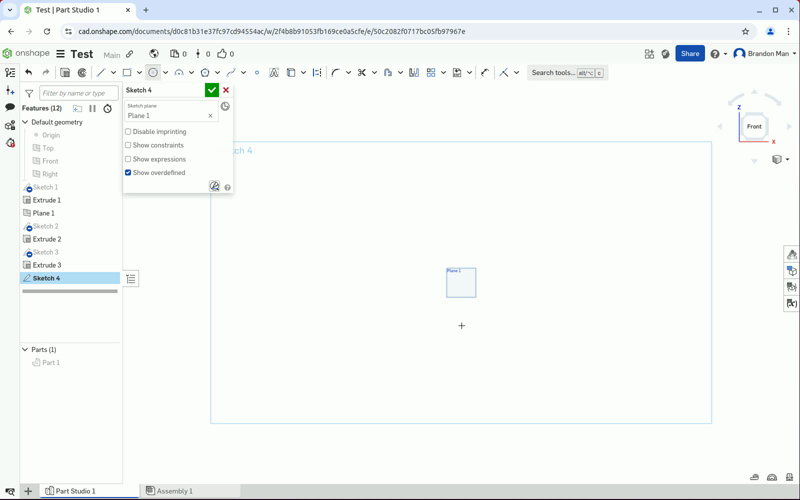
key_up(shift)
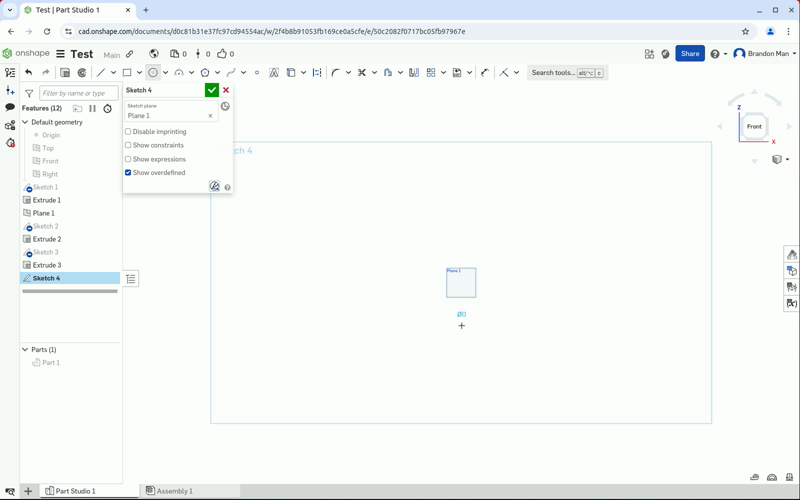
mouse_move(497, 325)
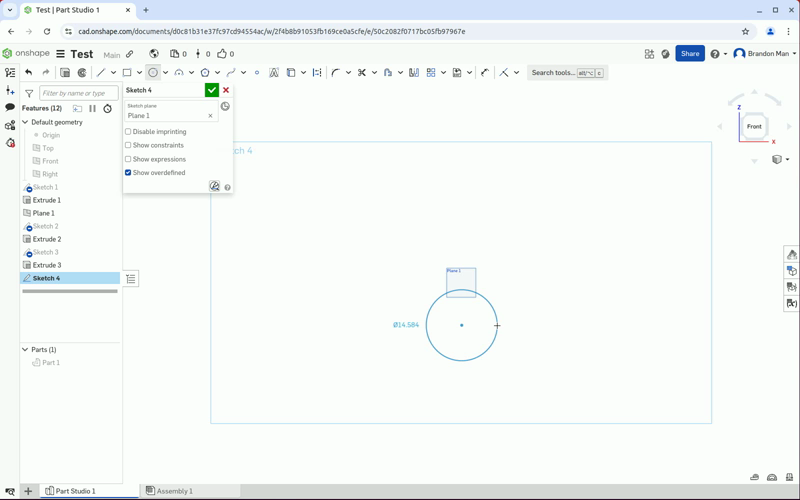
click(497, 325)
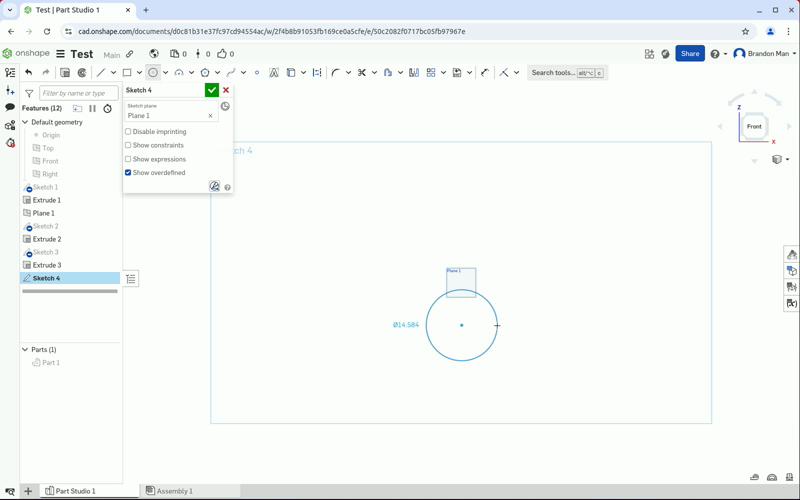
key(esc)
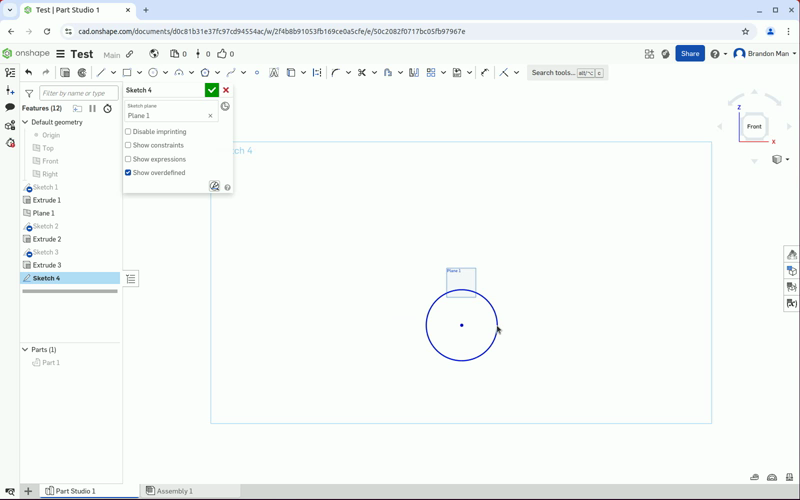
mouse_move(492, 324)
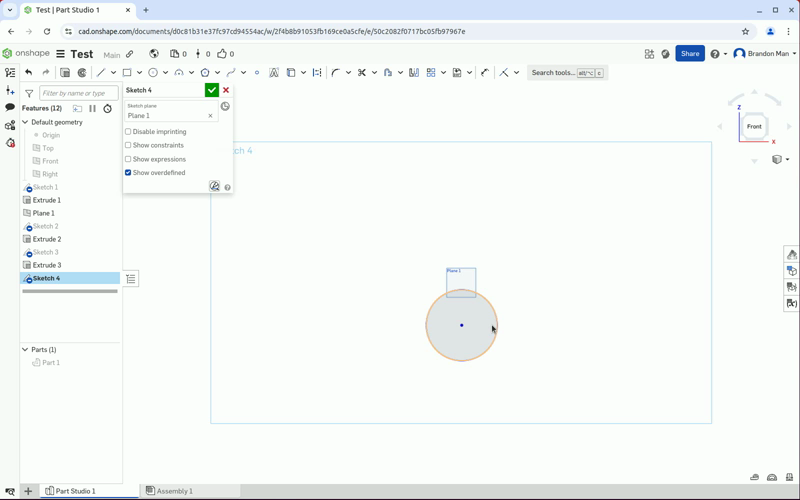
click(492, 324)
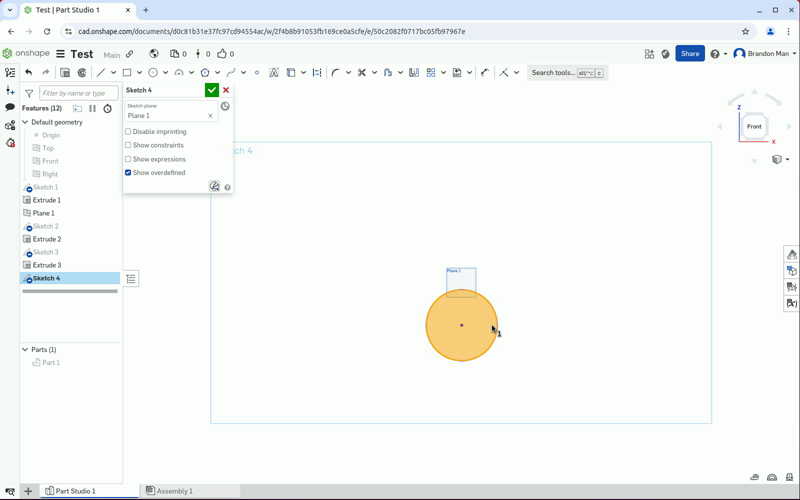
mouse_move(73, 352)
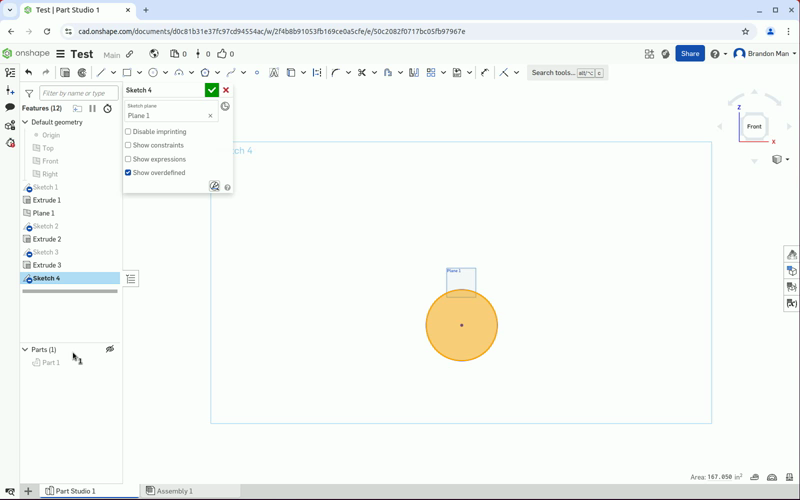
key(shift+y)
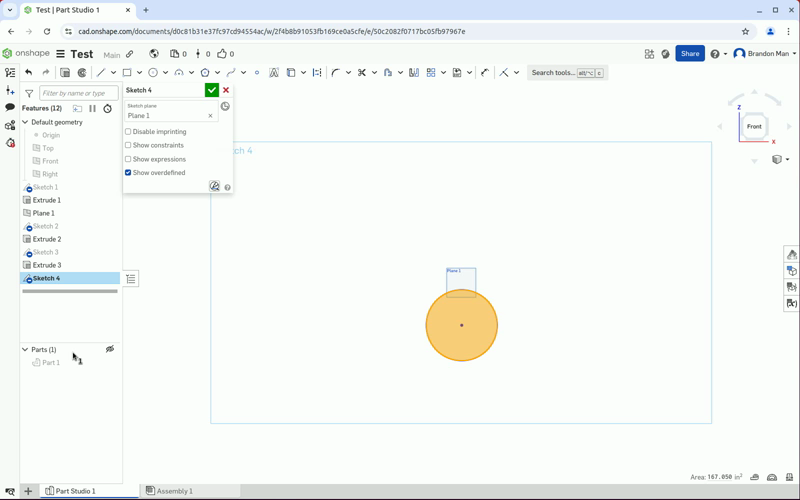
key(shift+e)
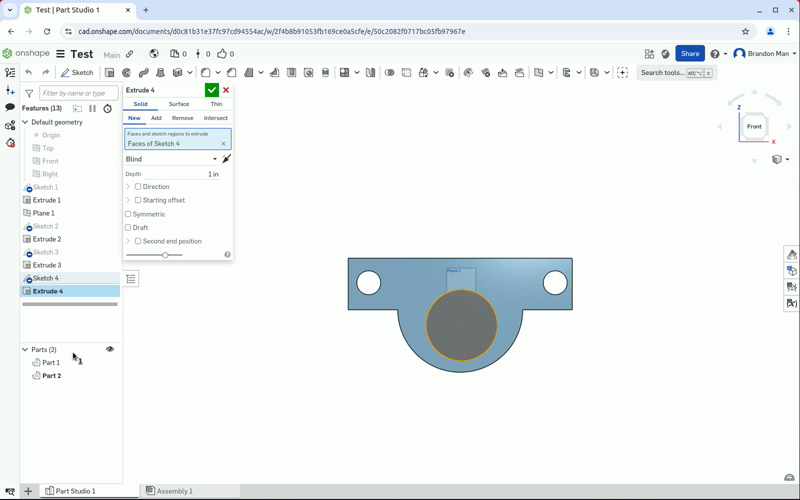
mouse_move(143, 106)
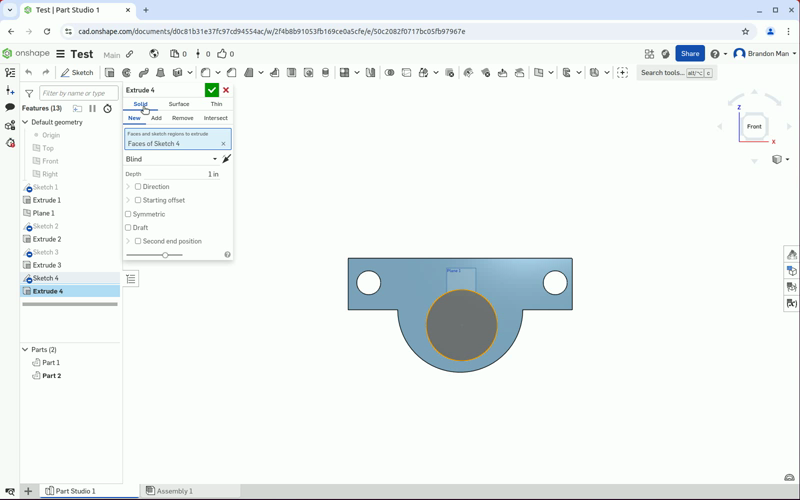
click(143, 106)
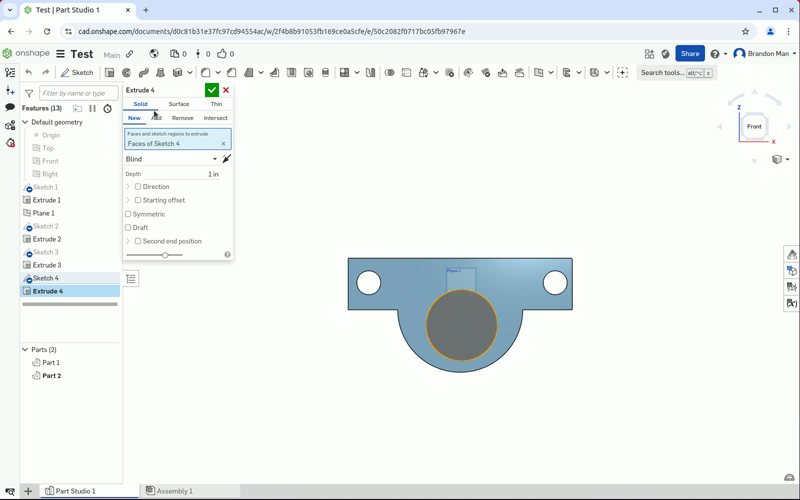
mouse_move(186, 120)
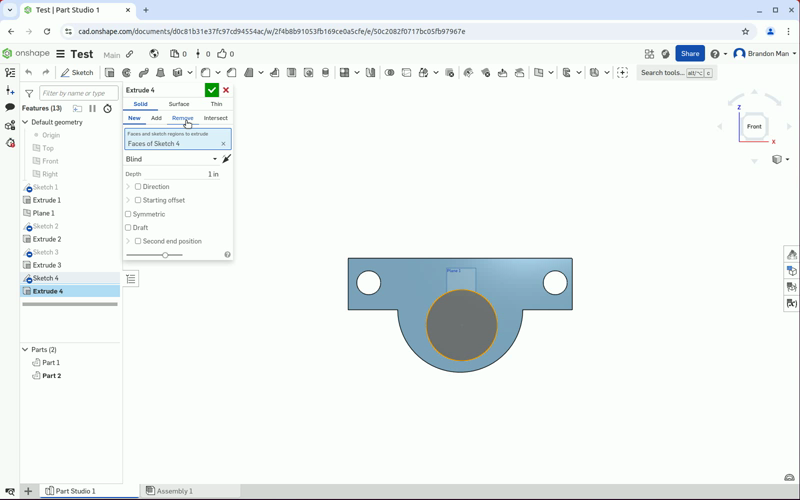
click(186, 120)
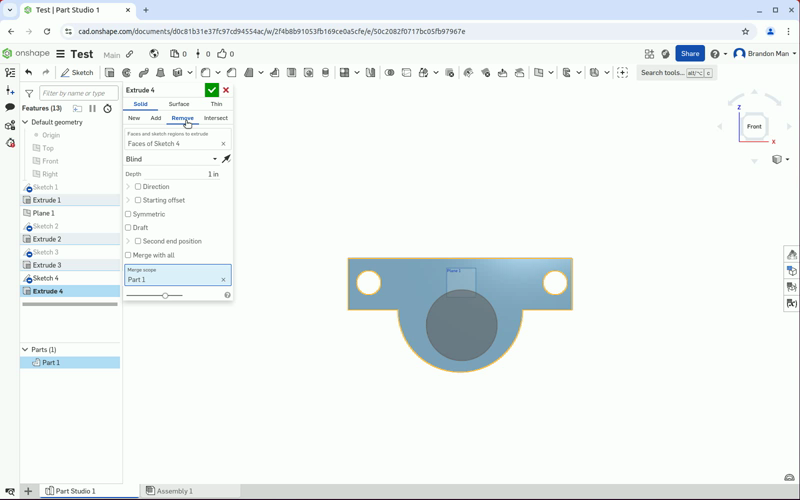
key(tab, 4)
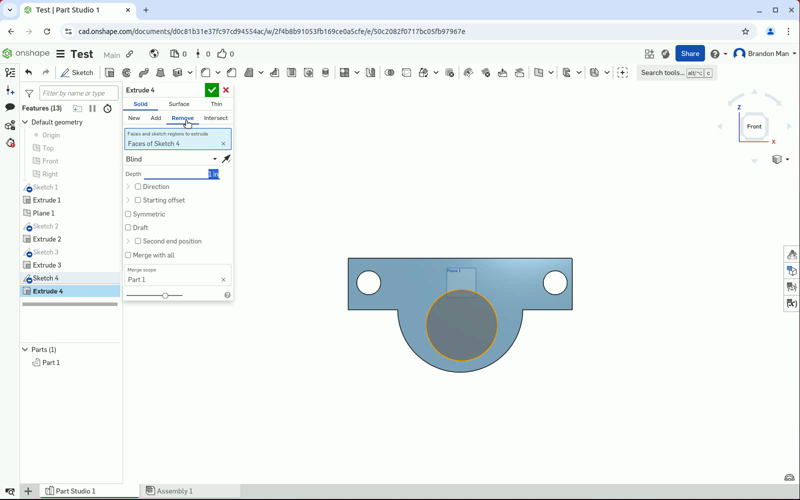
text(19.016)
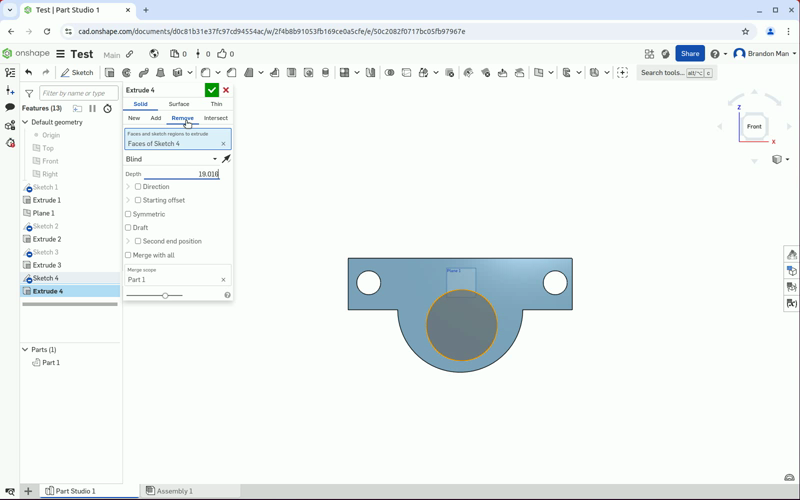
key(tab, 6)
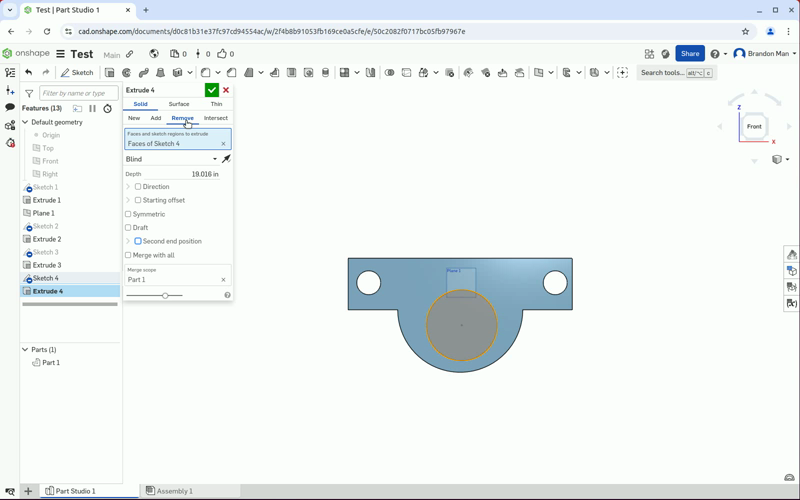
key(space)
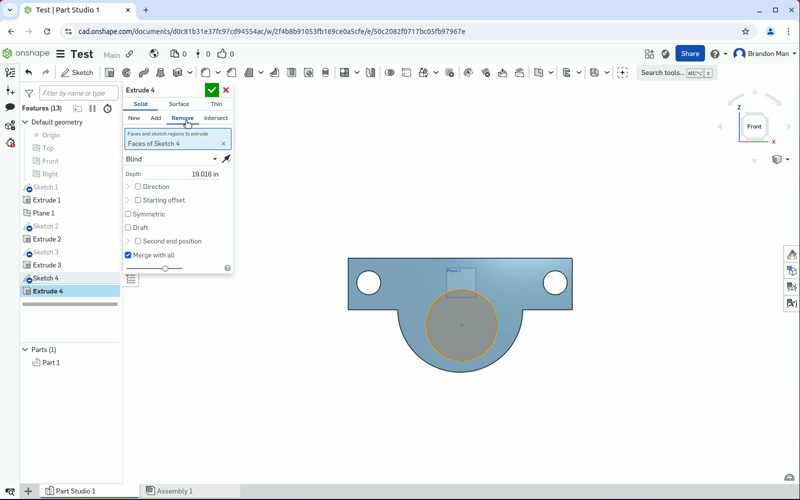
key(enter)
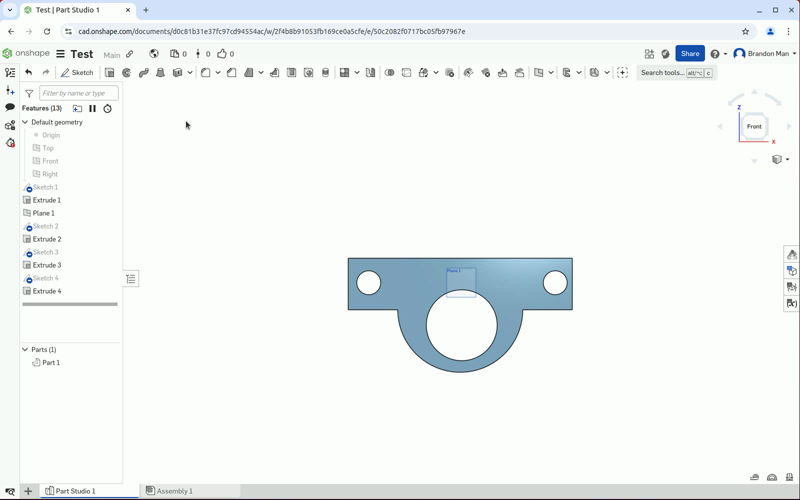
key(shift+h)
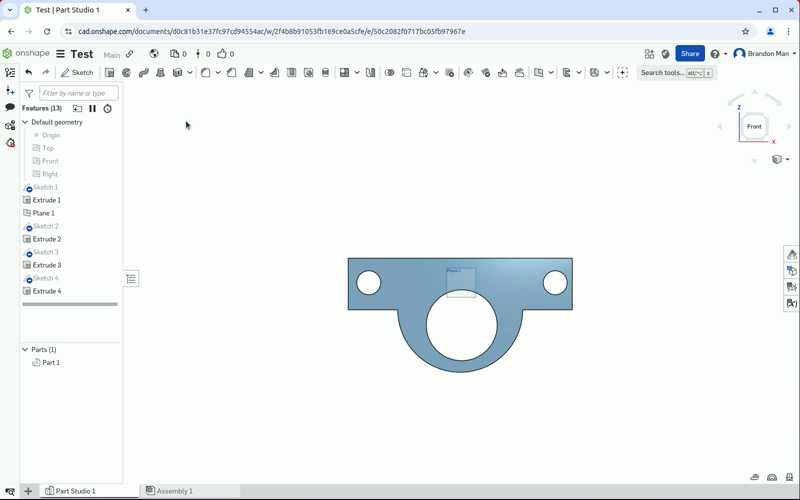
key(shift+h)
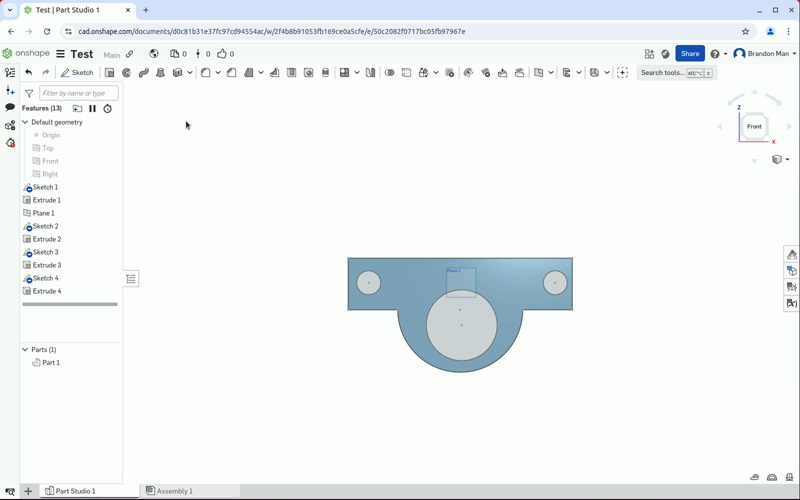
key(shift+7)
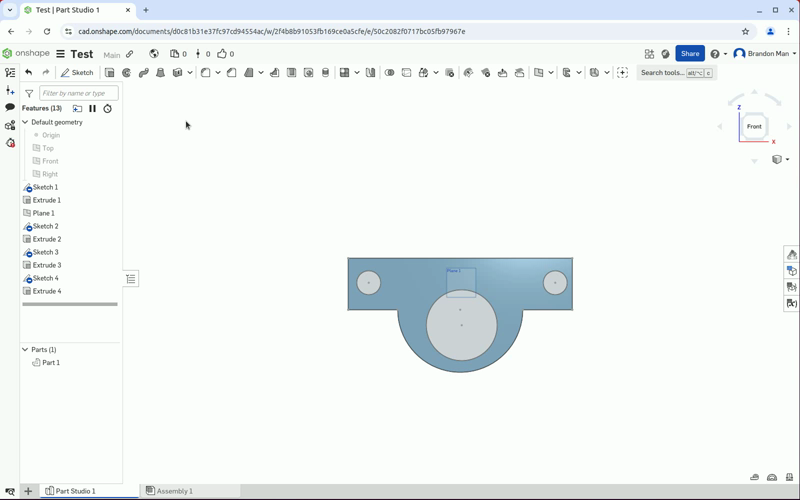
key(left, 2)
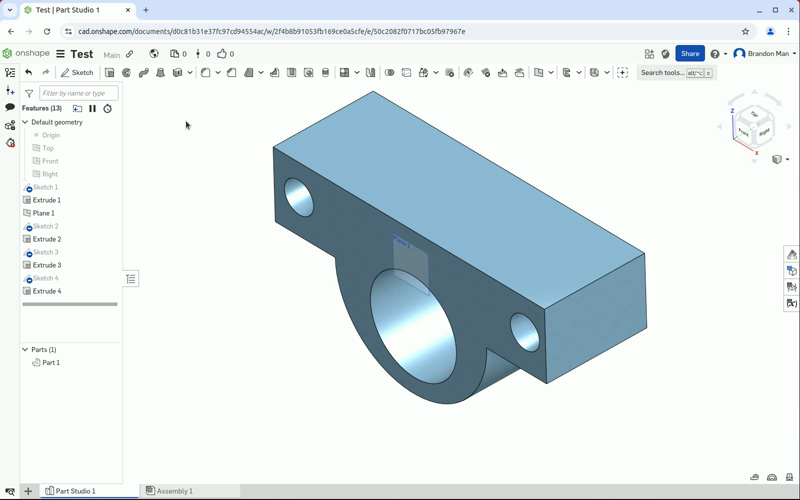
key(down, 2)
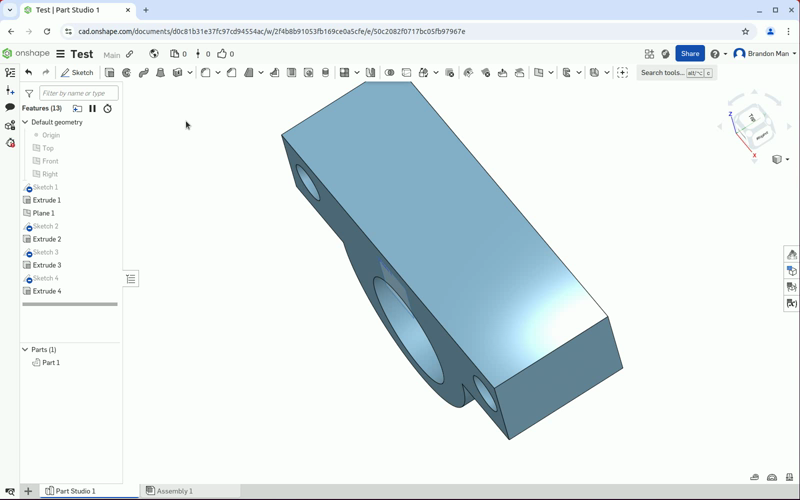
key(up, 2)
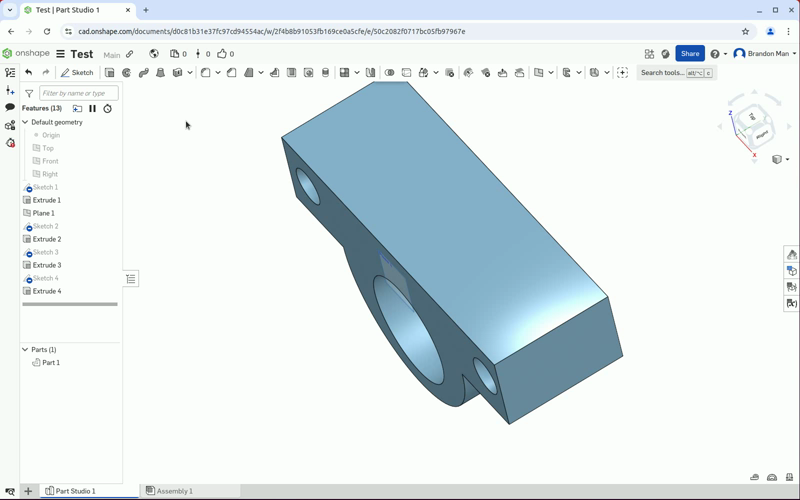
key(right, 2)
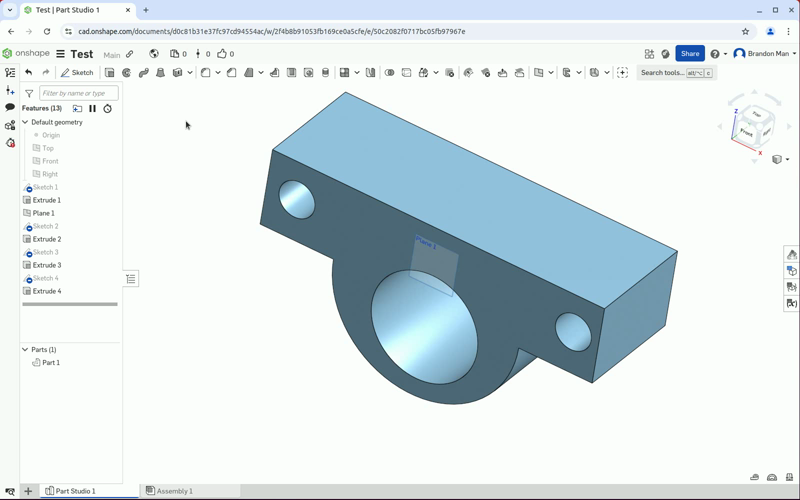
mouse_move(73, 189)
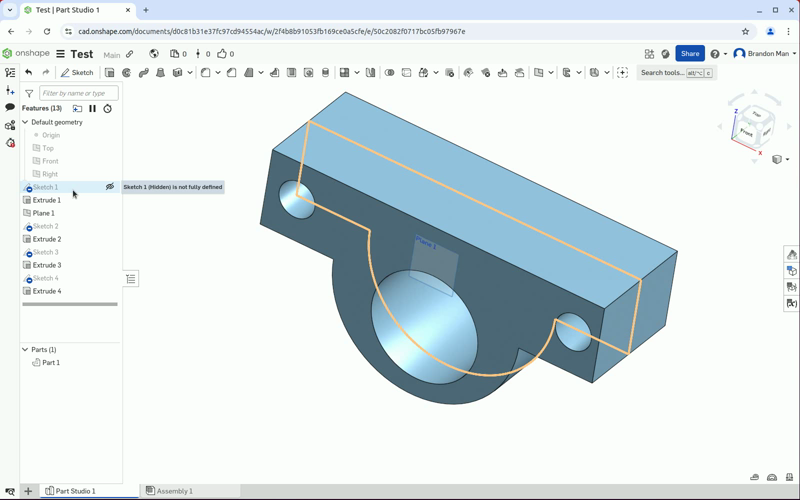
click(73, 189)